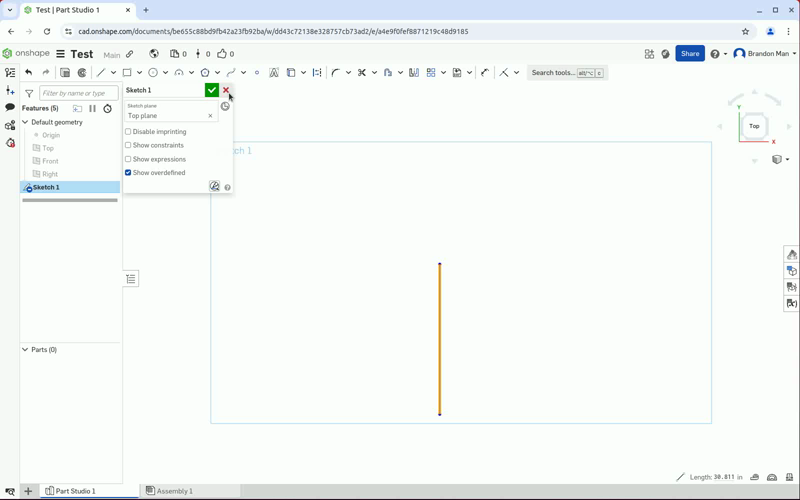
key(shift+h)
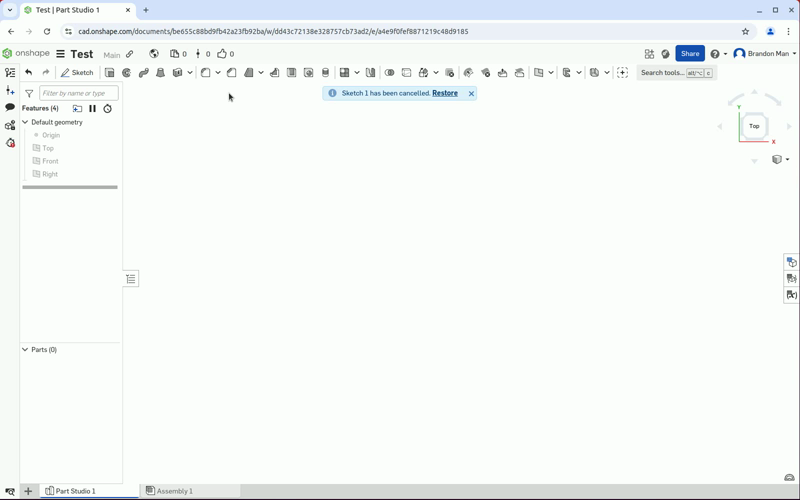
mouse_move(73, 352)
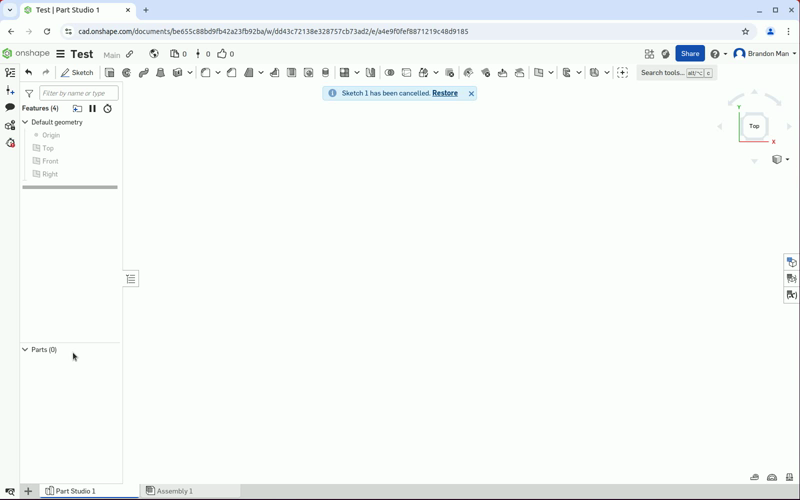
key(y)
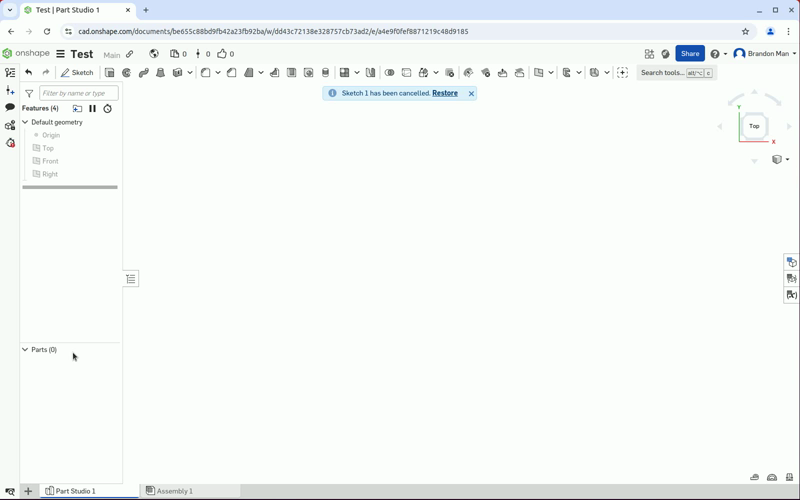
key(shift+p)
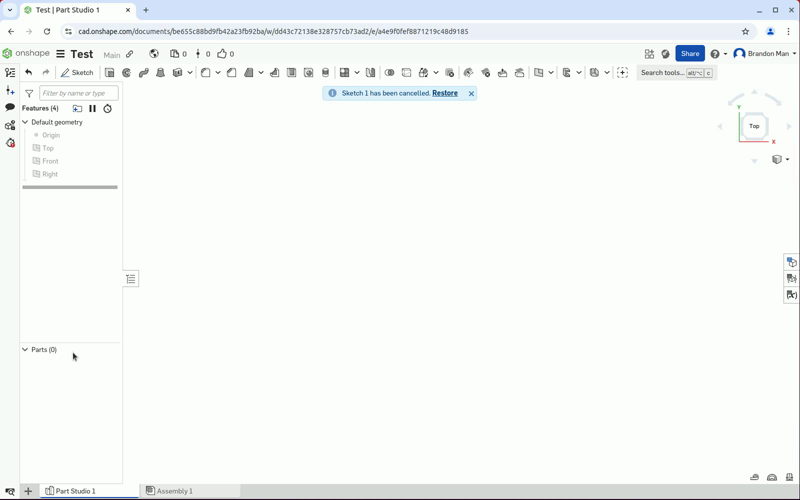
key(space)
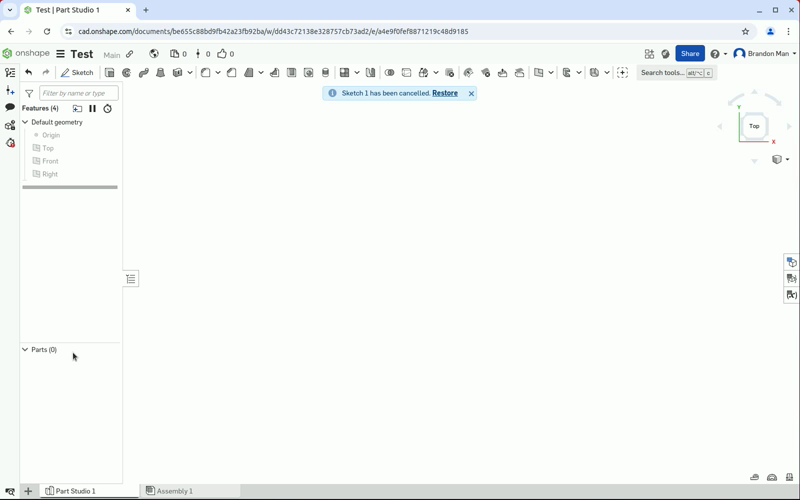
key_down(shift)
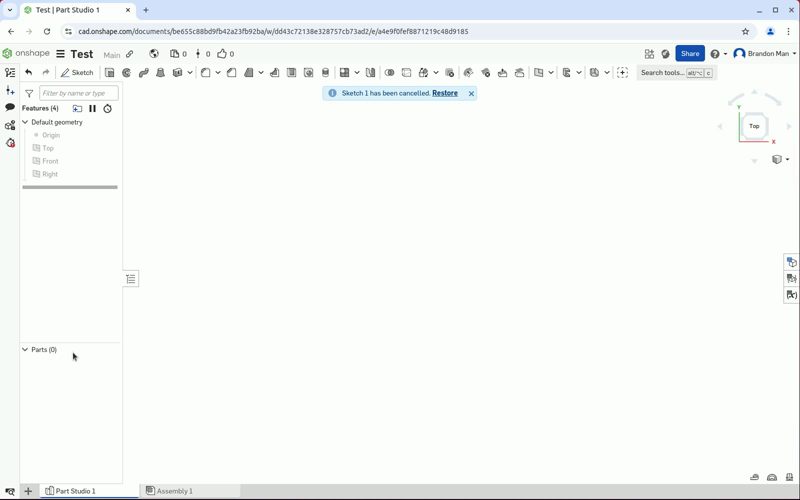
key(up)
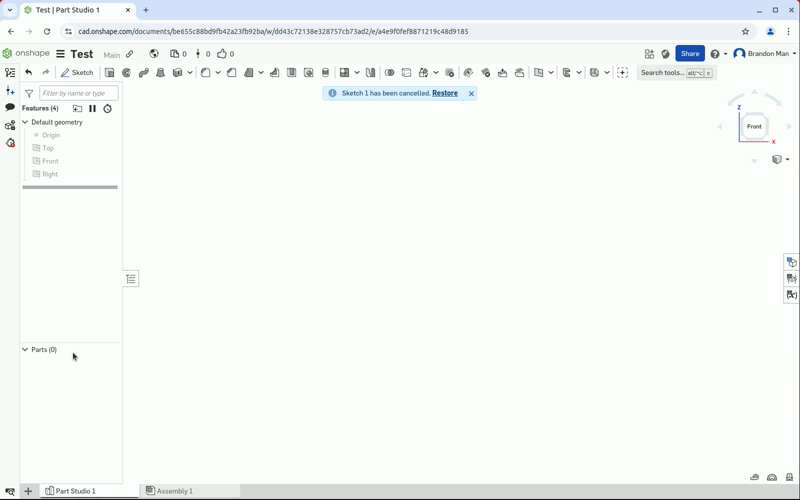
key_up(shift)
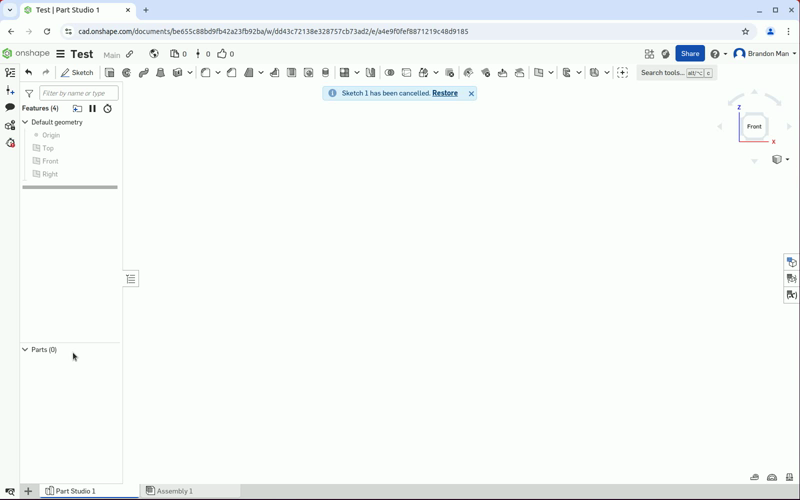
mouse_move(73, 352)
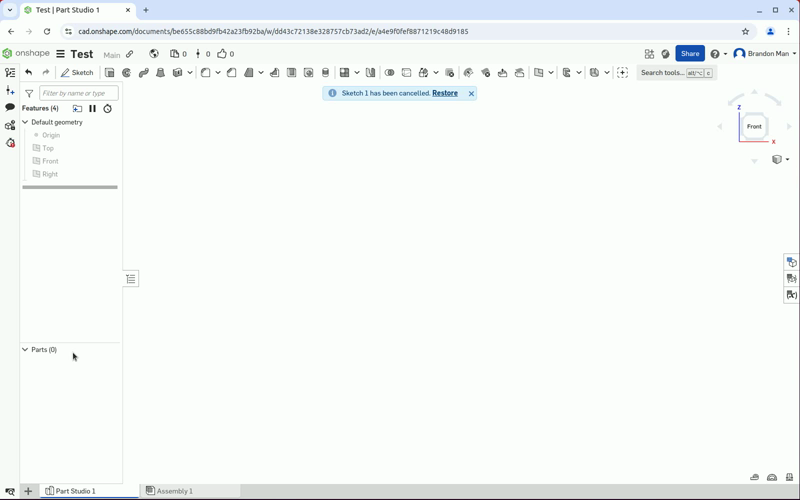
key(shift+y)
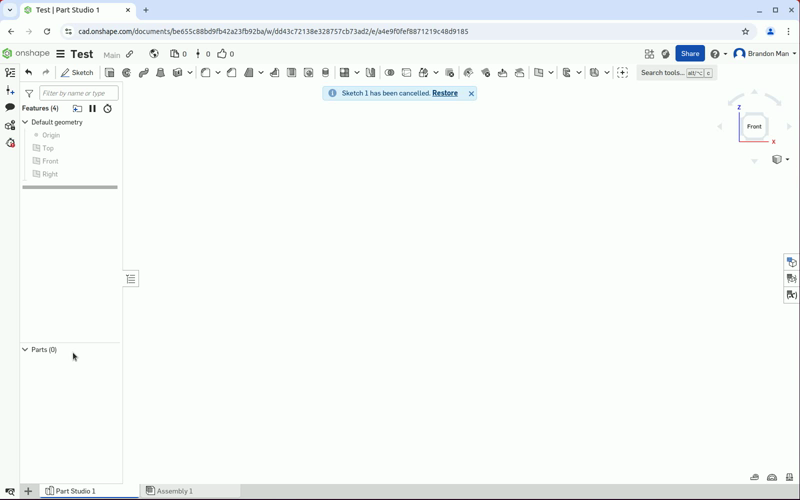
key(shift+s)
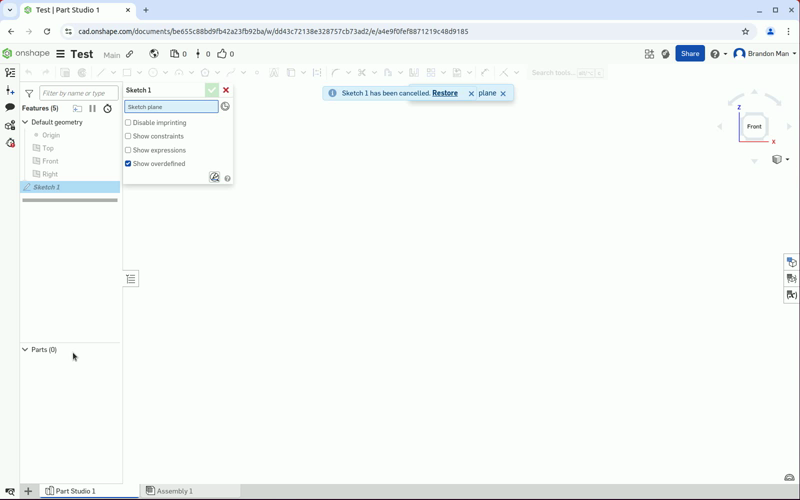
mouse_move(73, 163)
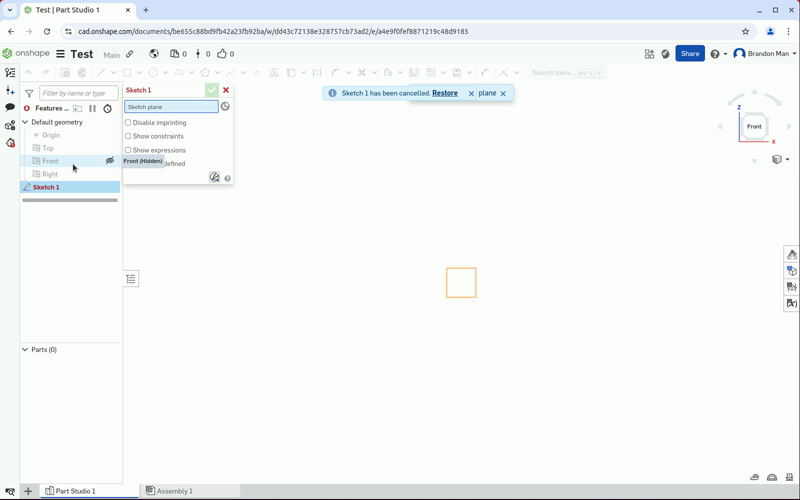
click(73, 163)
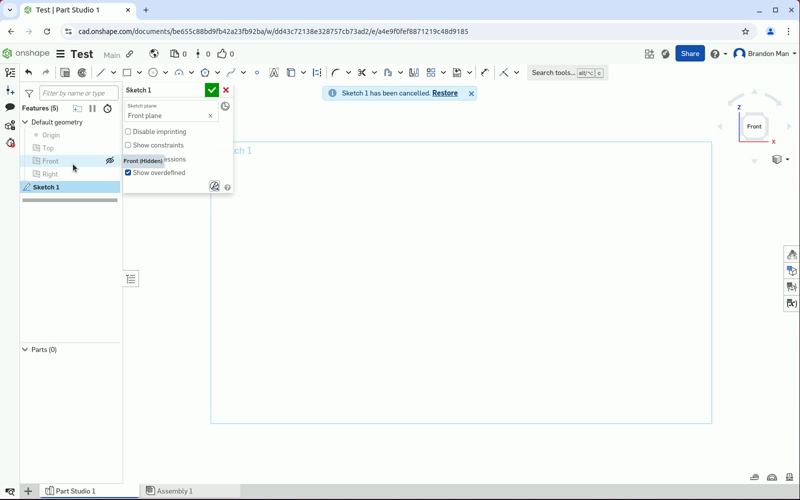
mouse_move(73, 352)
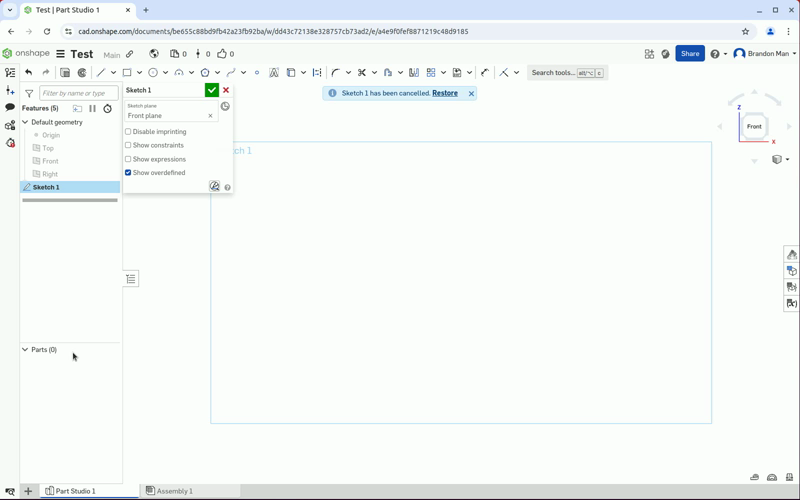
key(y)
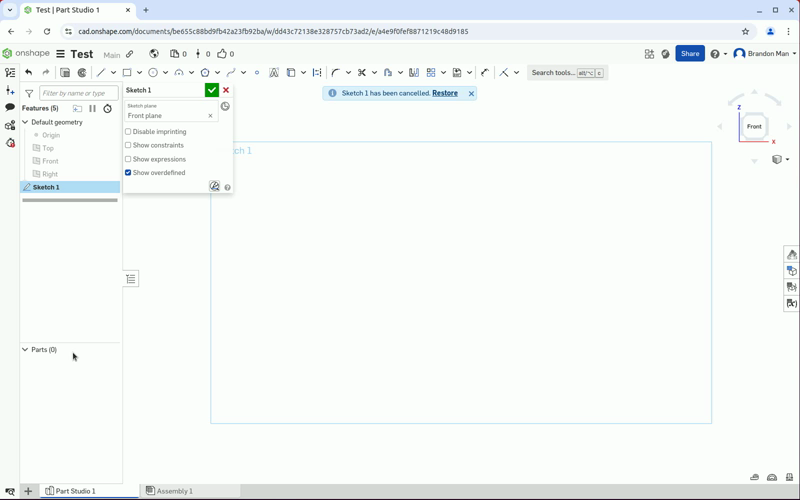
key(l)
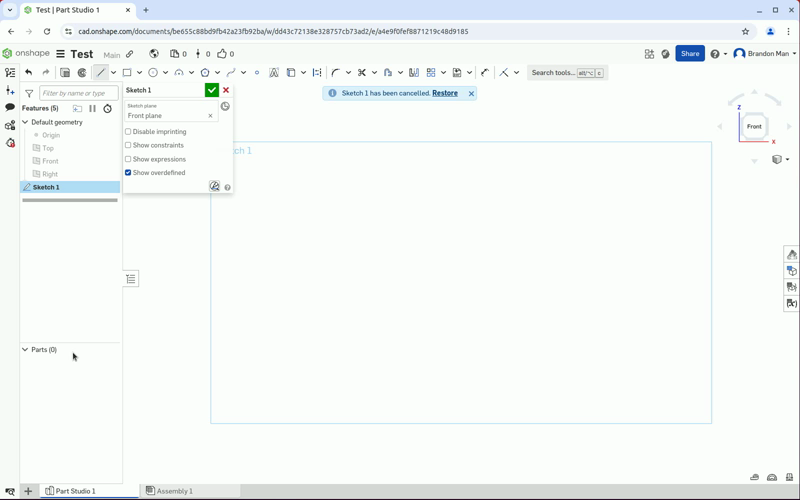
key_down(shift)
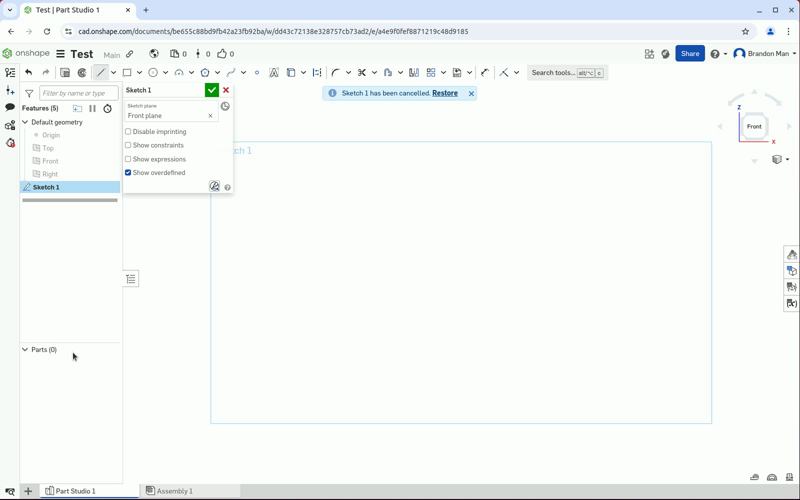
mouse_move(460, 282)
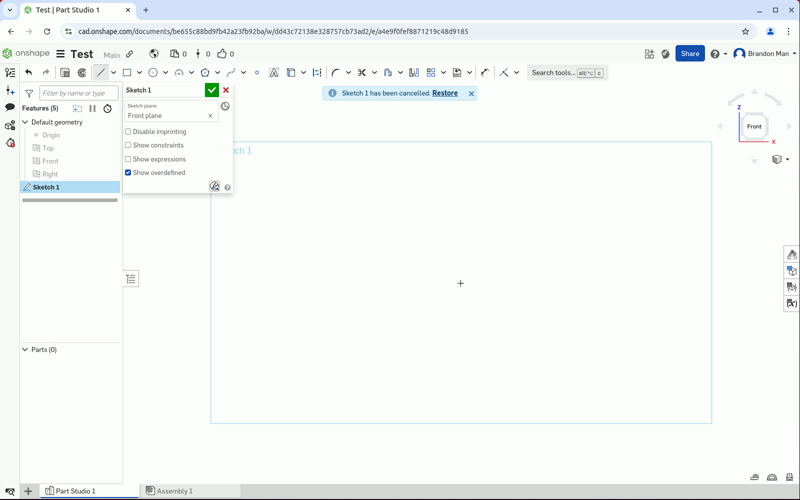
click(460, 282)
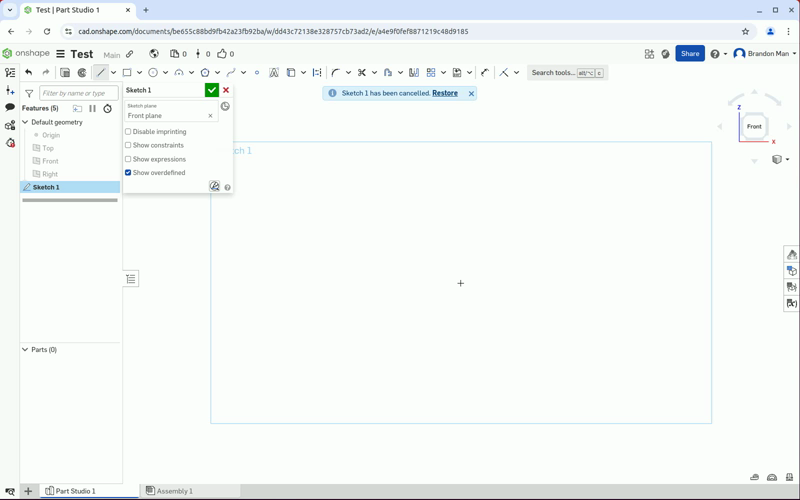
key_up(shift)
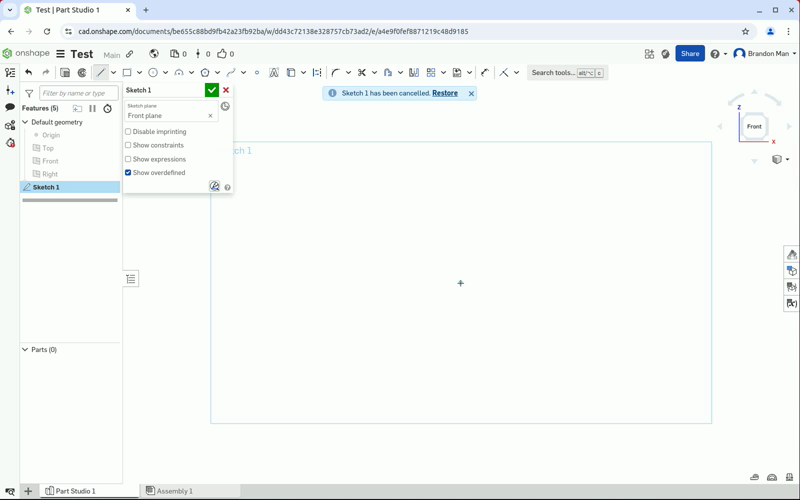
key_down(shift)
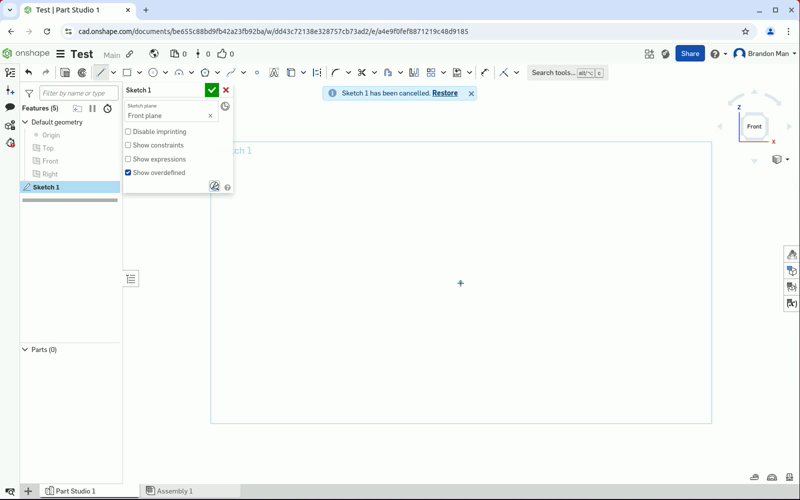
mouse_move(573, 282)
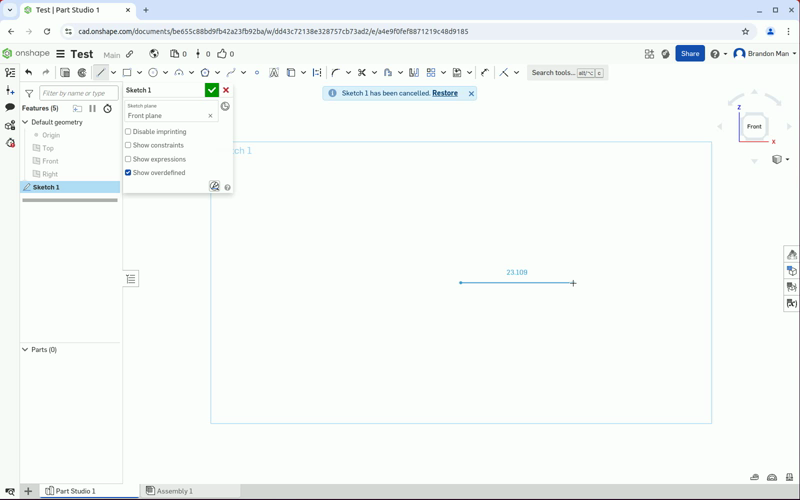
click(573, 282)
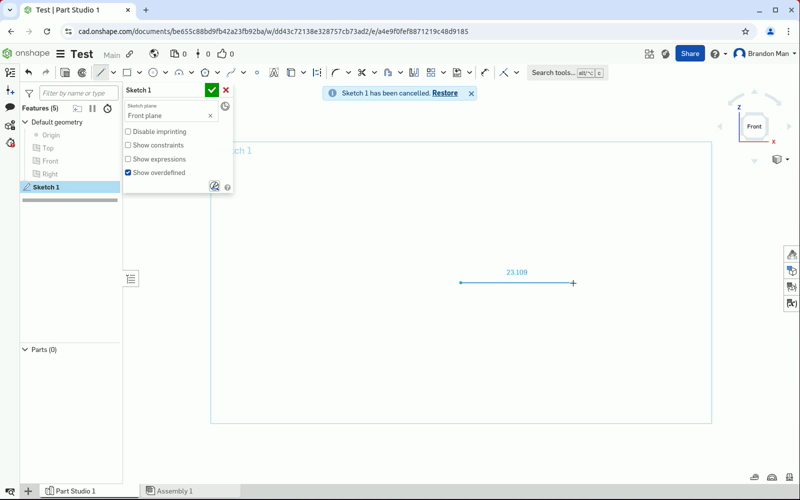
key_up(shift)
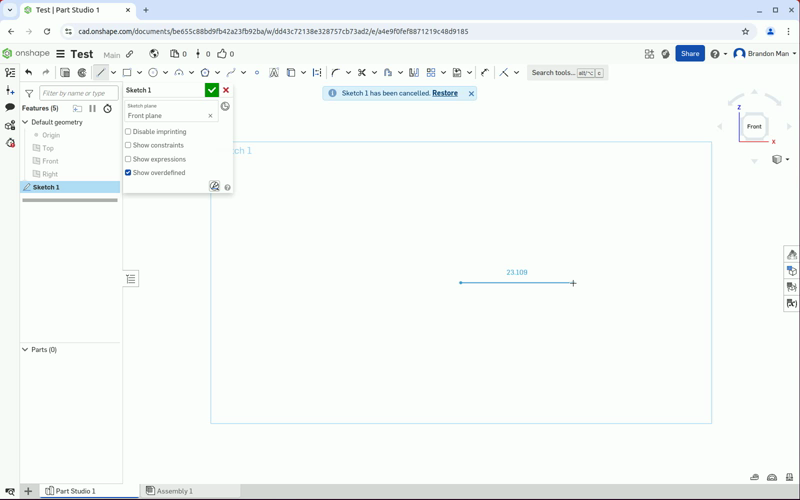
key_down(shift)
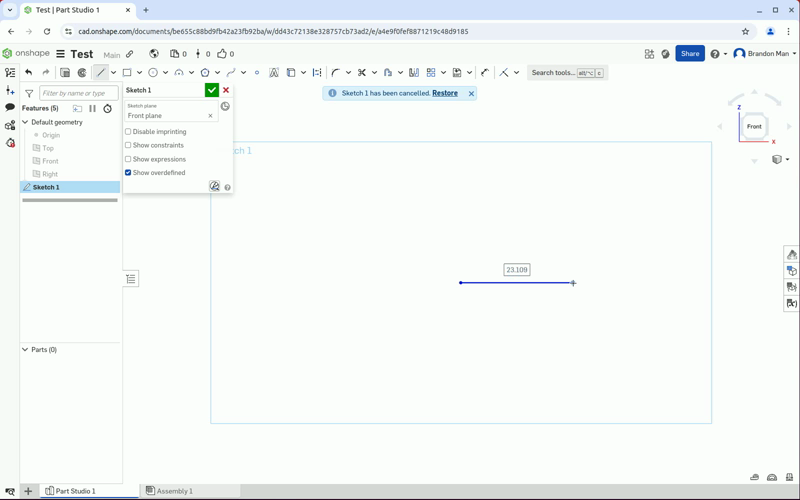
mouse_move(589, 282)
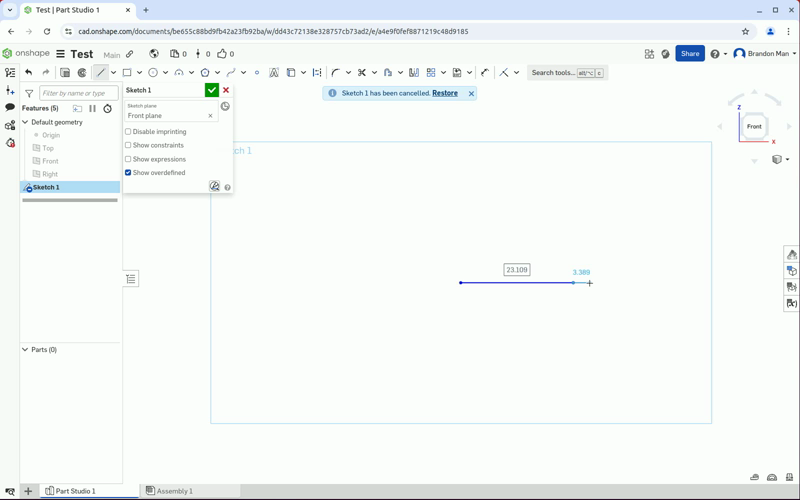
mouse_move(573, 258)
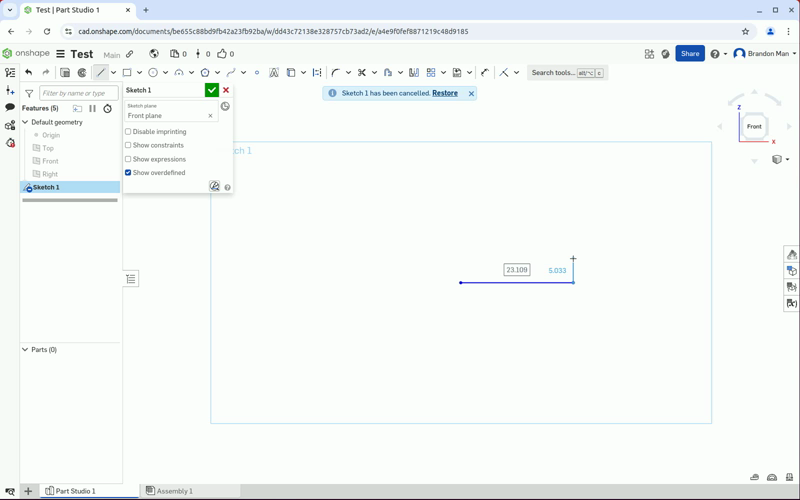
click(573, 258)
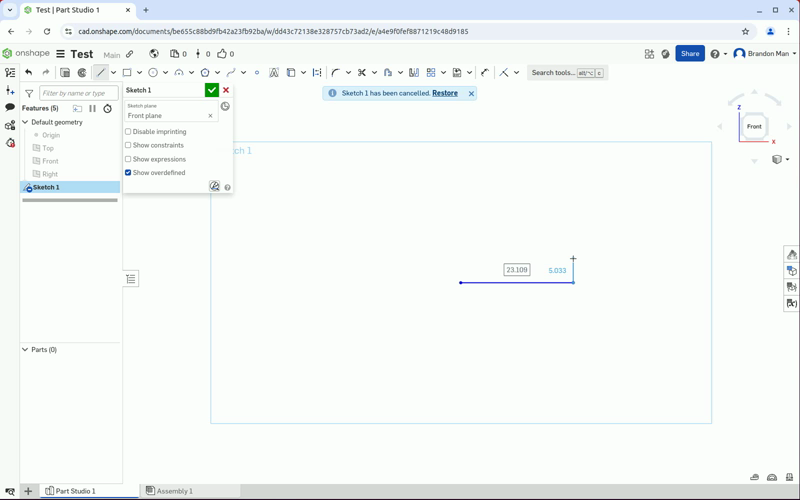
key_up(shift)
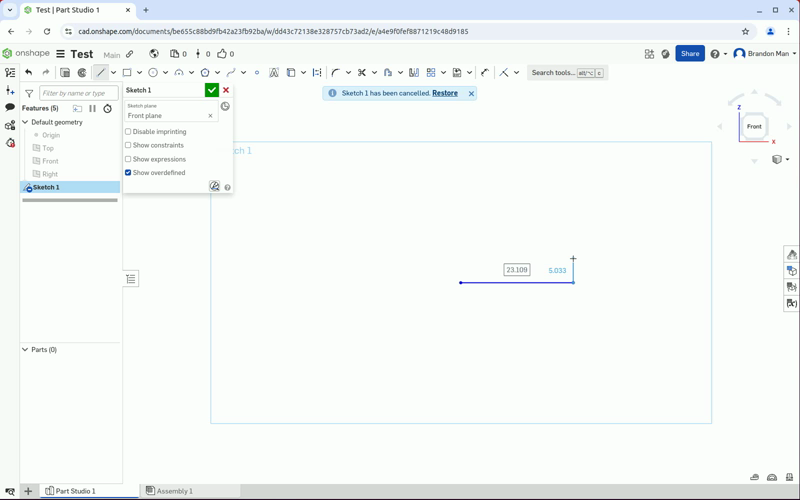
key_down(shift)
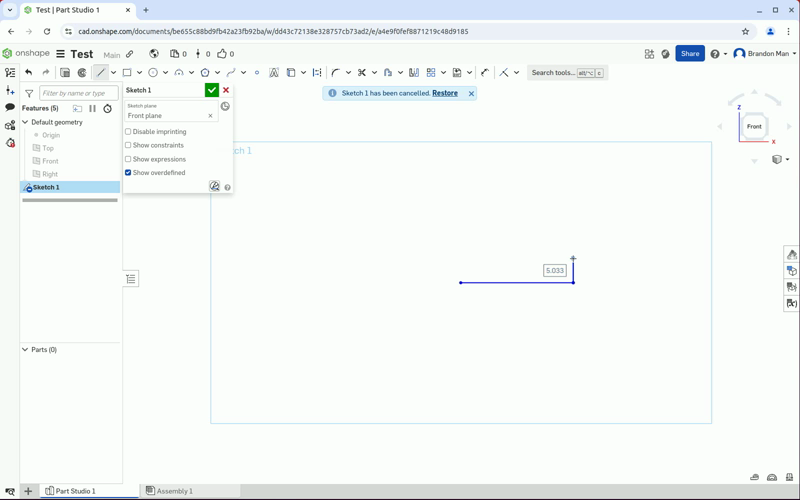
mouse_move(589, 258)
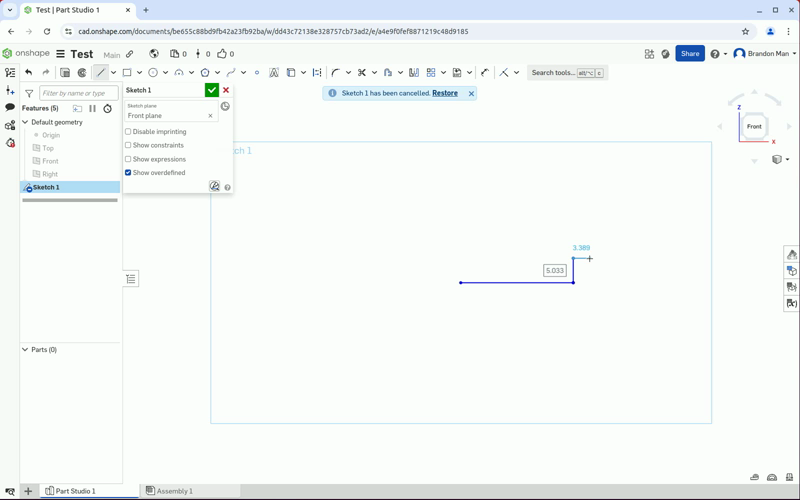
mouse_move(553, 258)
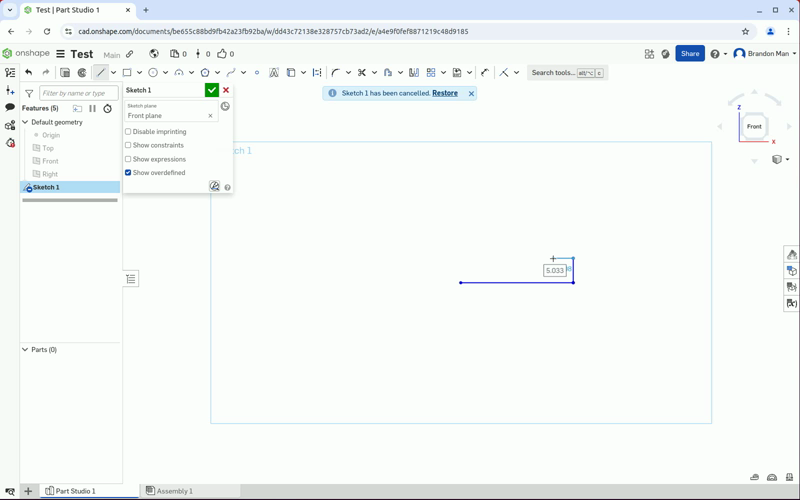
click(553, 258)
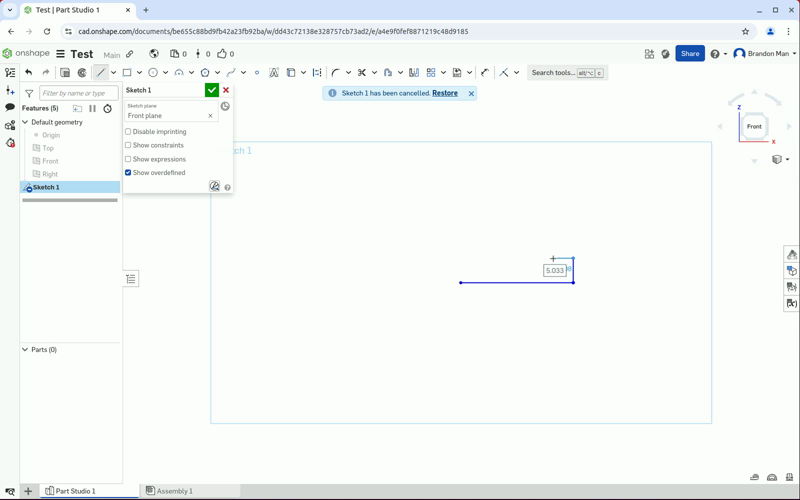
key_up(shift)
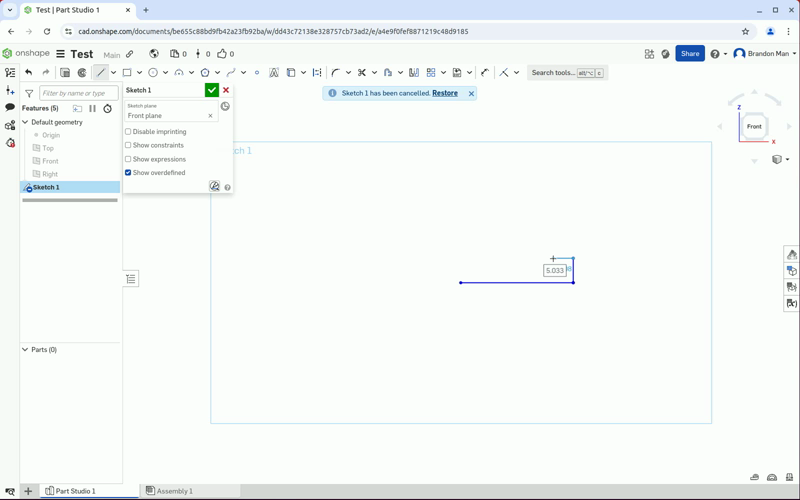
key_down(shift)
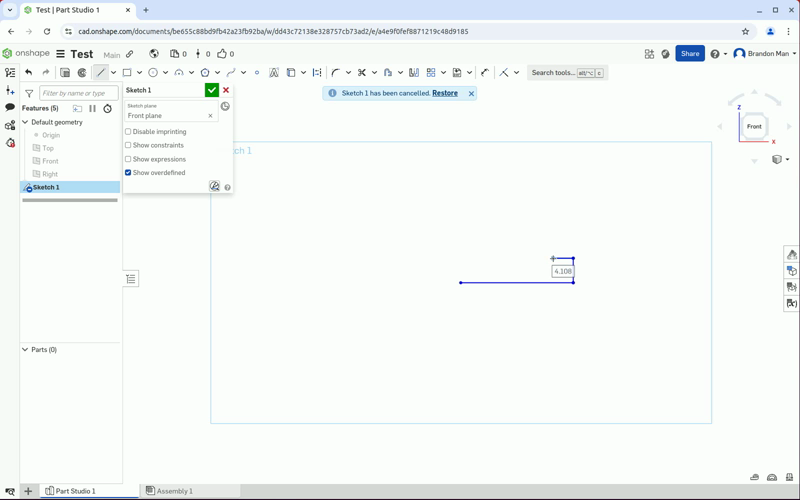
mouse_move(583, 258)
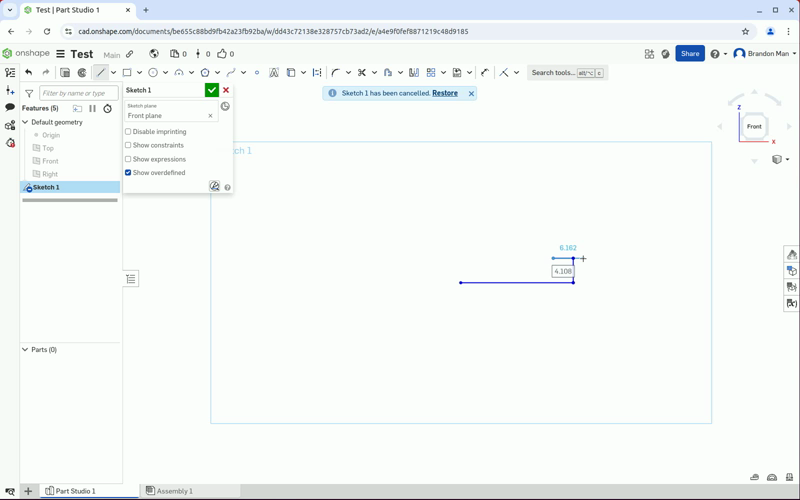
mouse_move(553, 270)
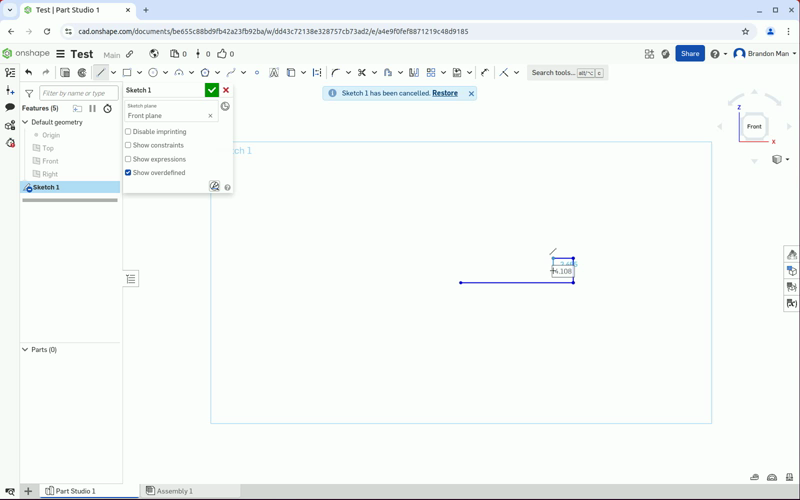
click(553, 270)
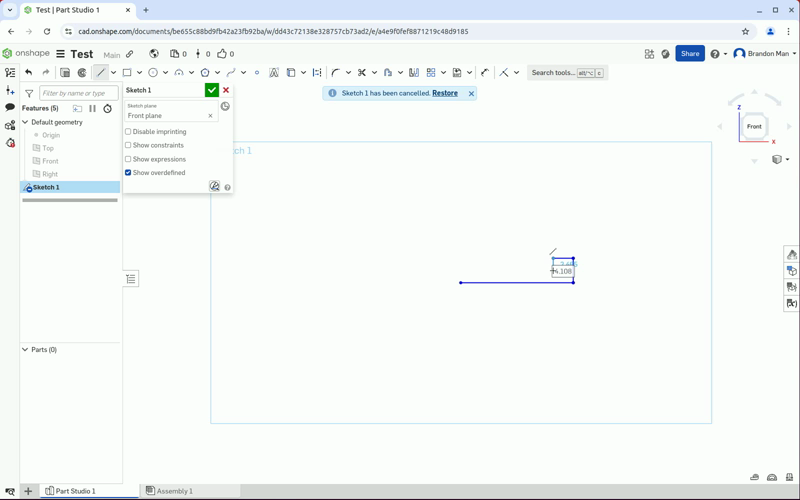
key_up(shift)
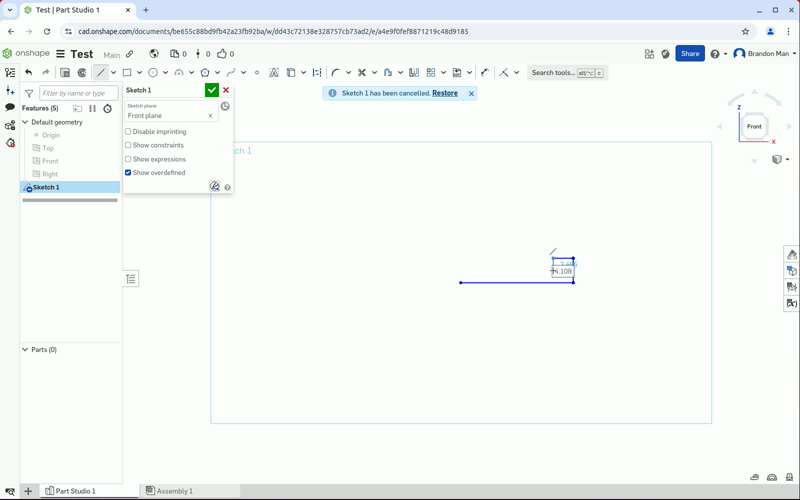
key_down(shift)
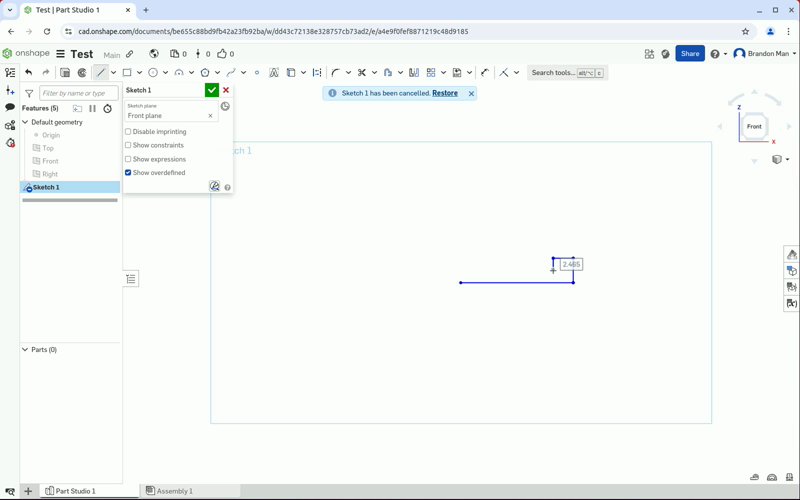
mouse_move(583, 270)
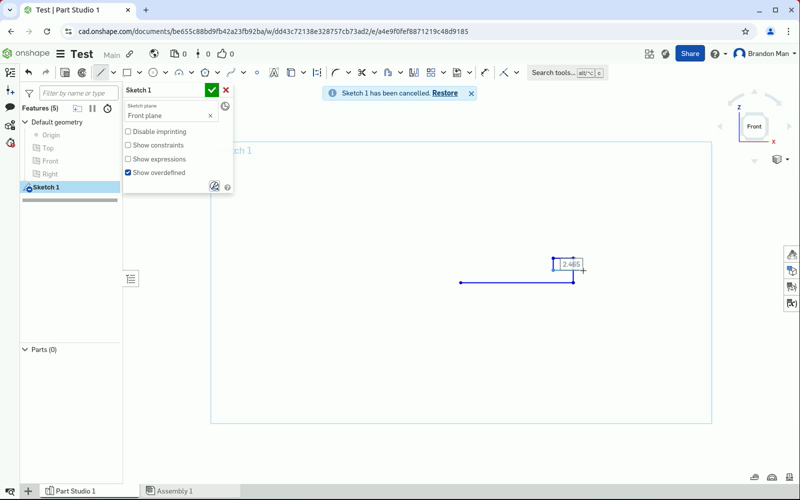
mouse_move(537, 270)
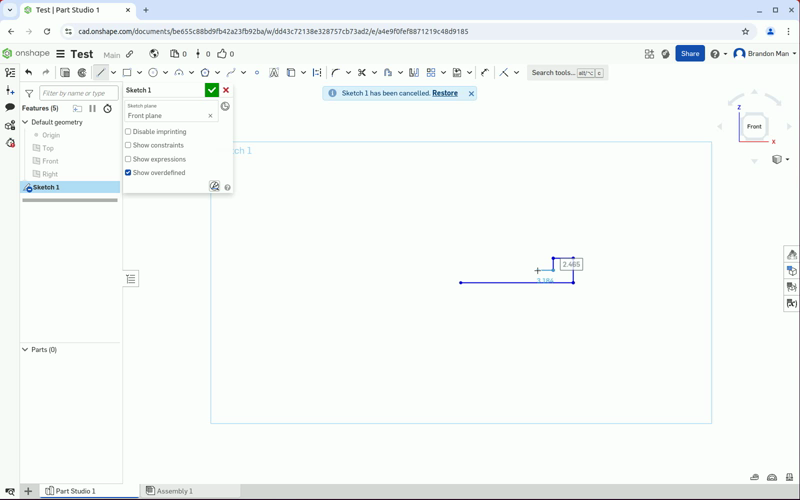
click(537, 270)
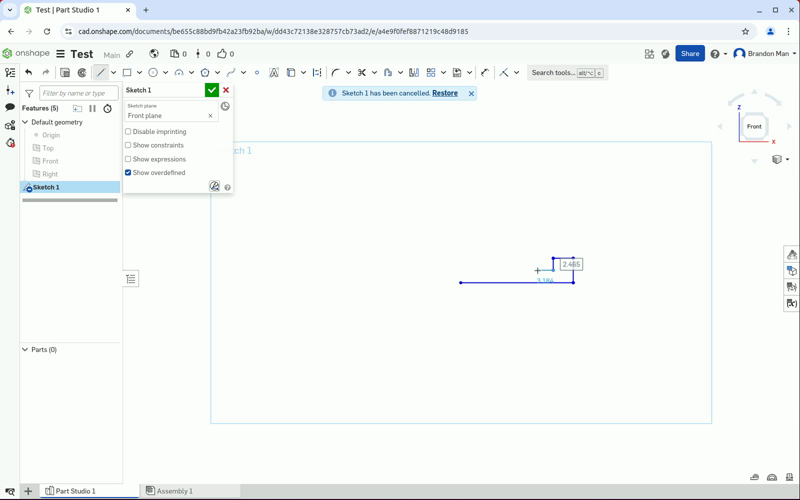
key_up(shift)
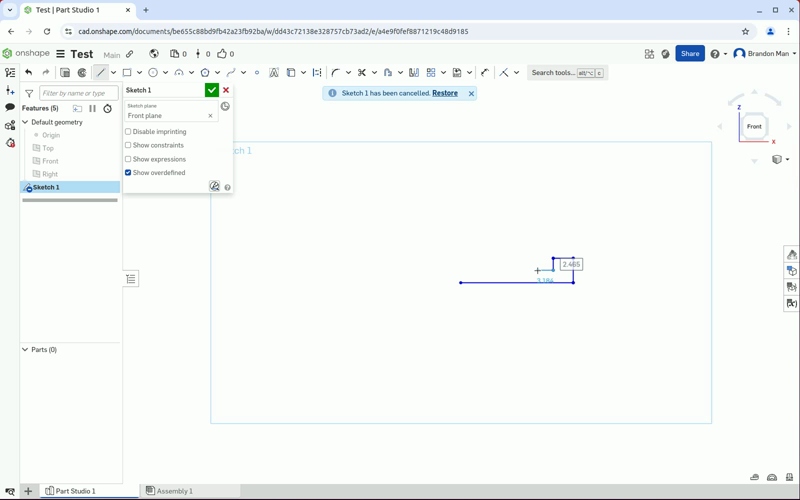
key_down(shift)
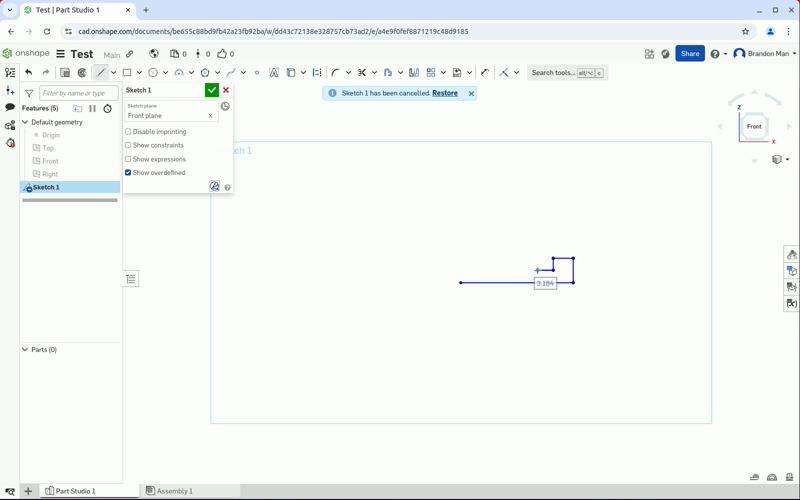
mouse_move(567, 270)
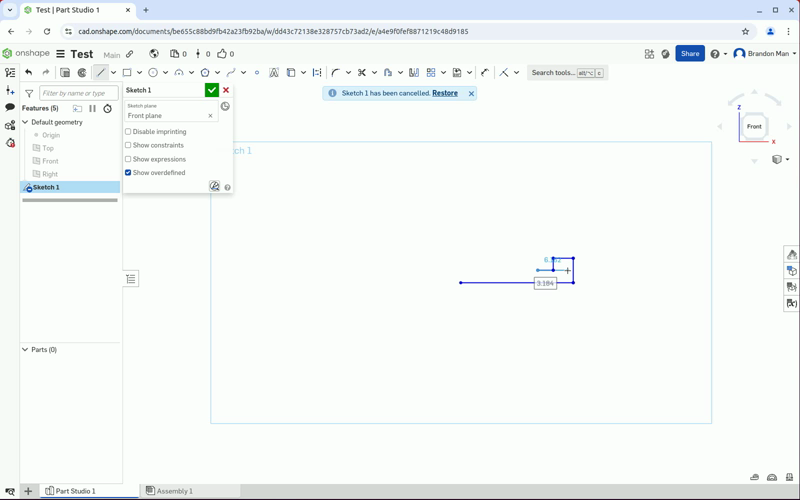
mouse_move(537, 245)
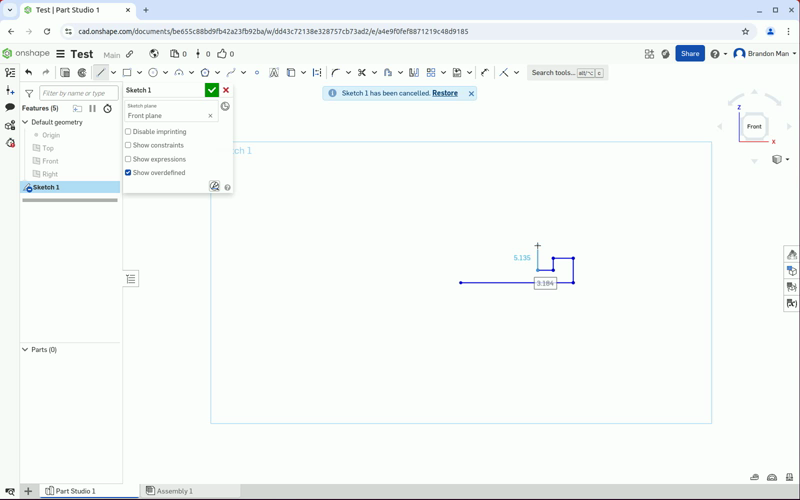
click(537, 245)
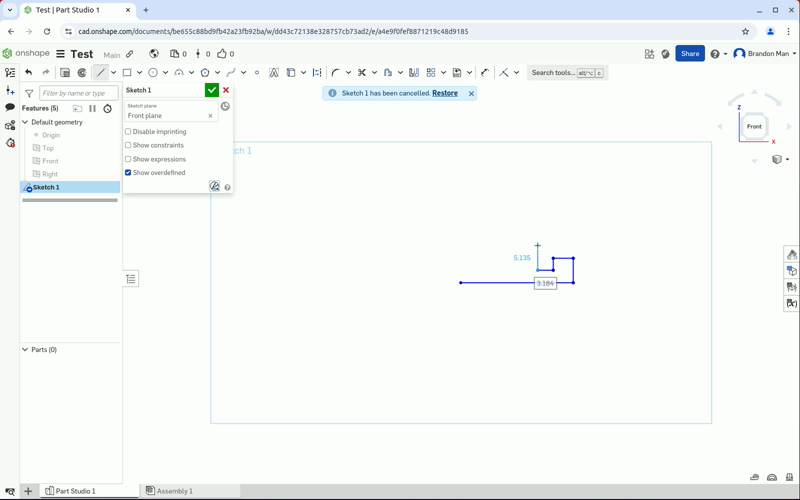
key_up(shift)
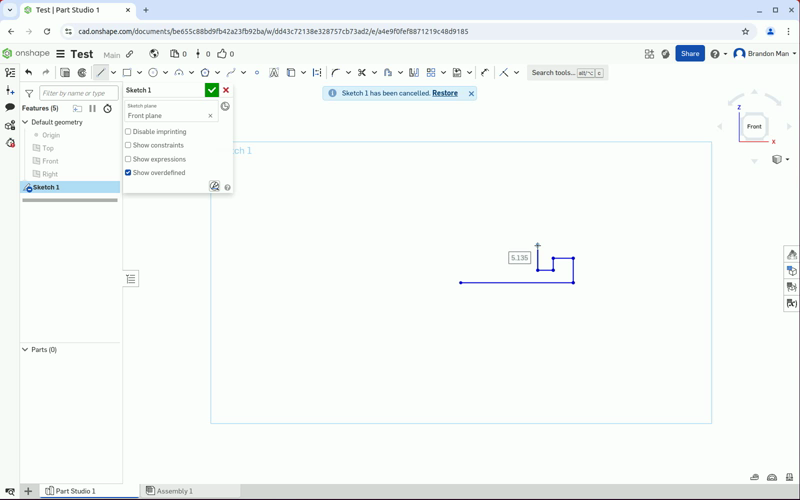
key_down(shift)
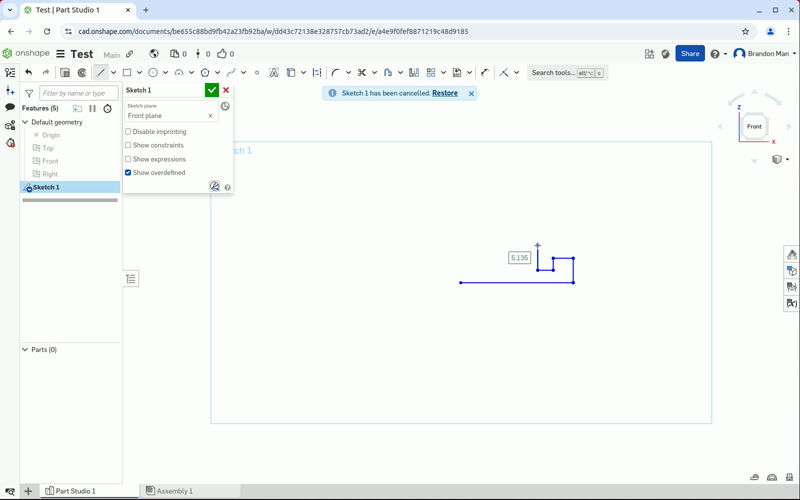
mouse_move(567, 245)
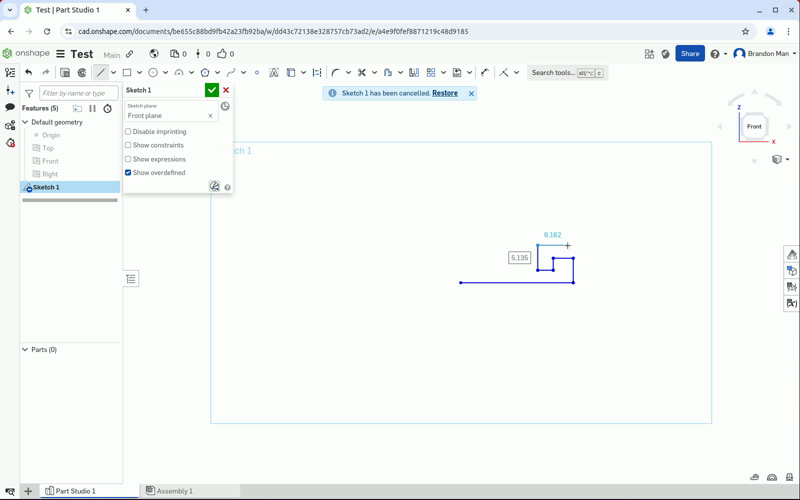
mouse_move(513, 245)
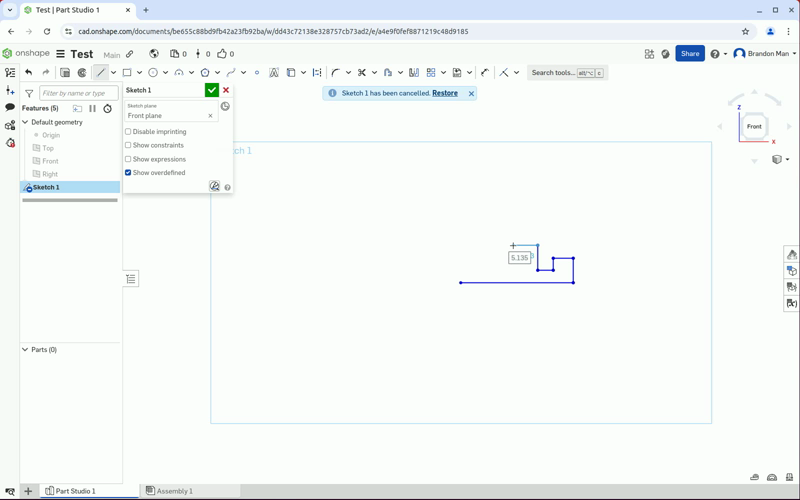
click(513, 245)
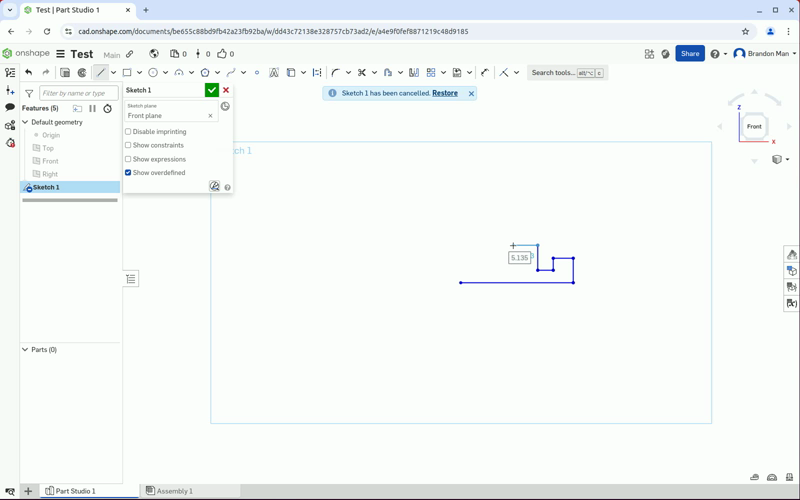
key_up(shift)
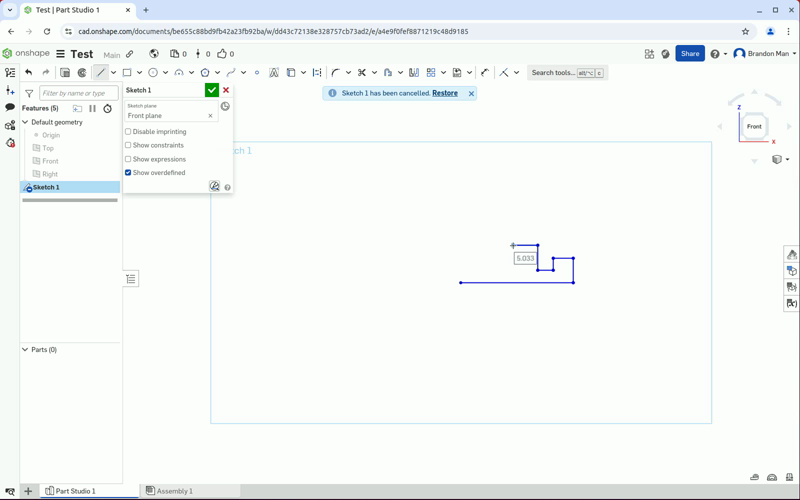
key_down(shift)
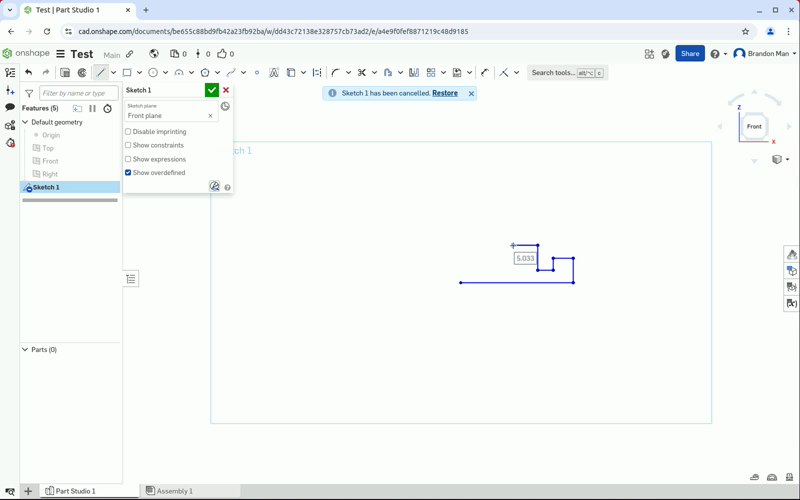
mouse_move(543, 245)
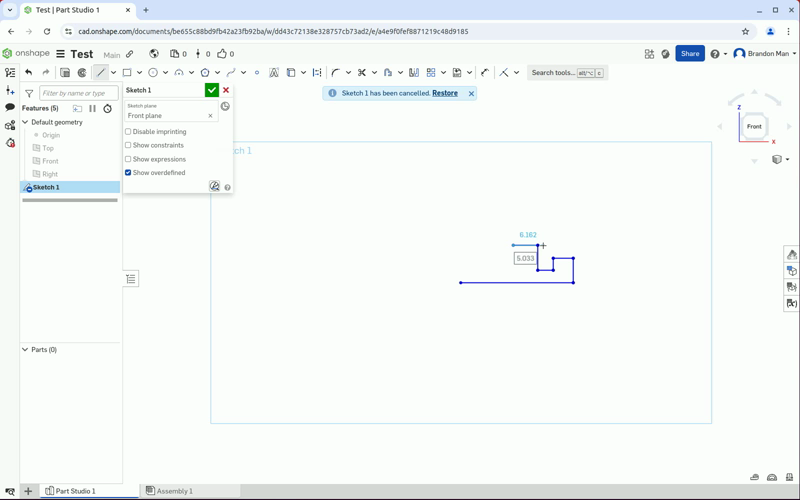
mouse_move(513, 270)
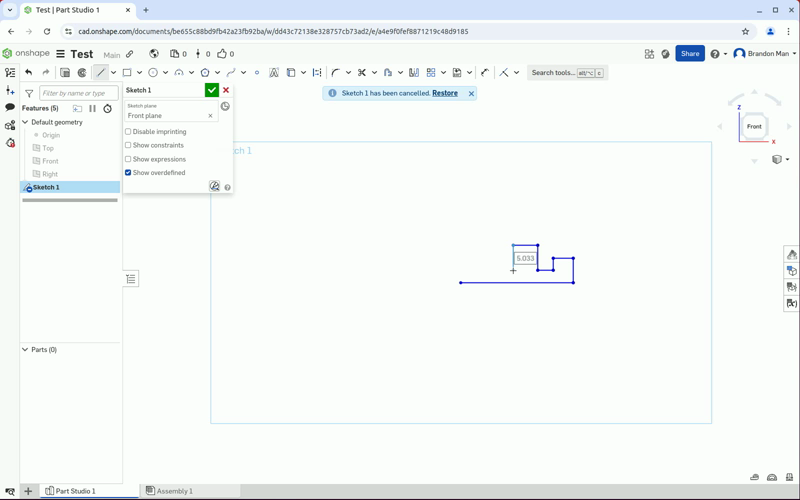
click(513, 270)
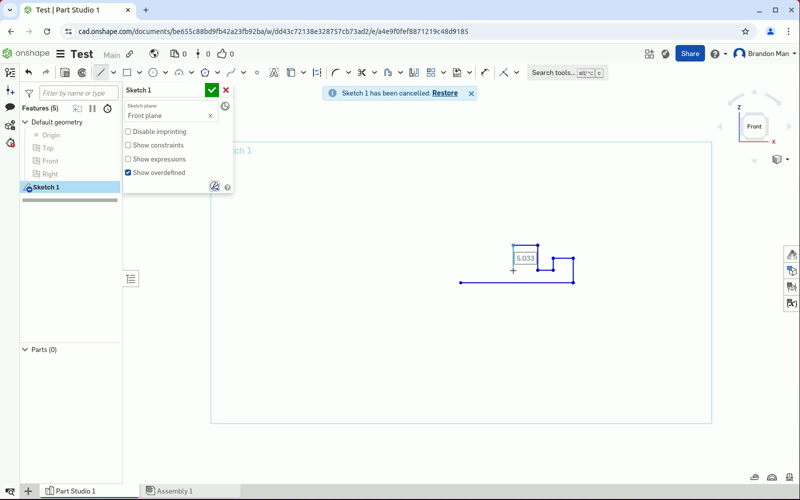
key_up(shift)
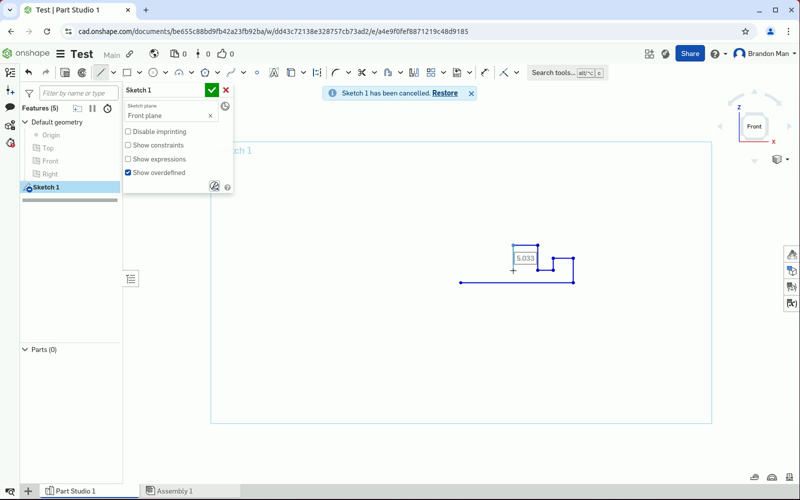
key_down(shift)
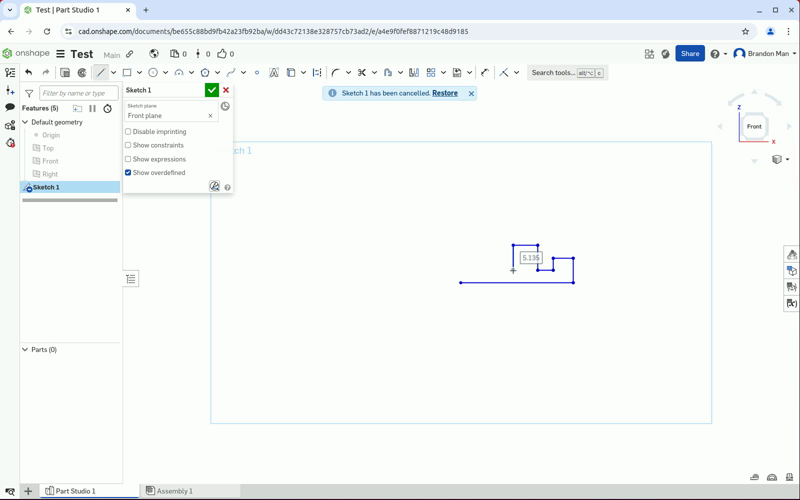
mouse_move(543, 270)
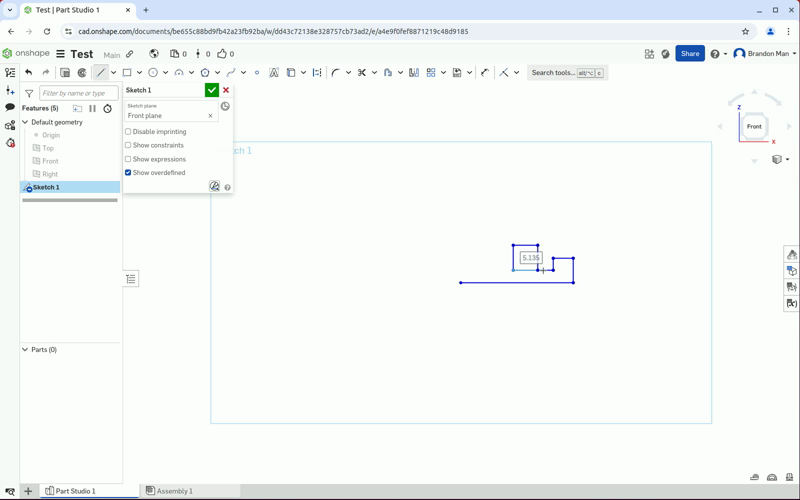
mouse_move(498, 270)
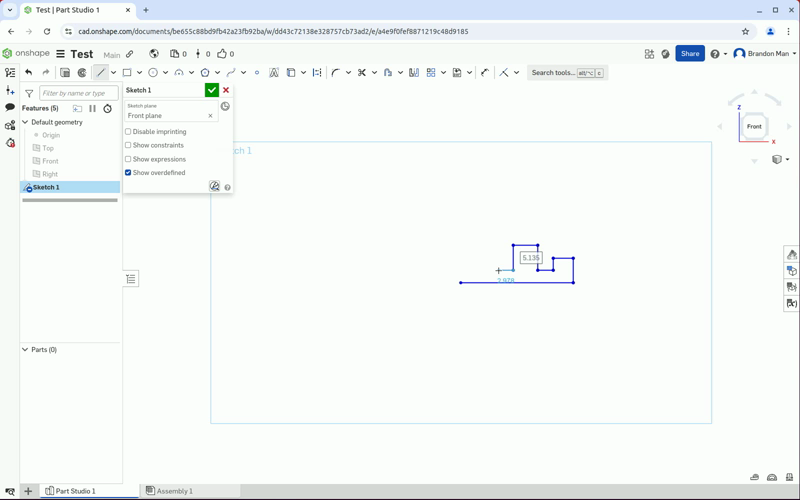
click(498, 270)
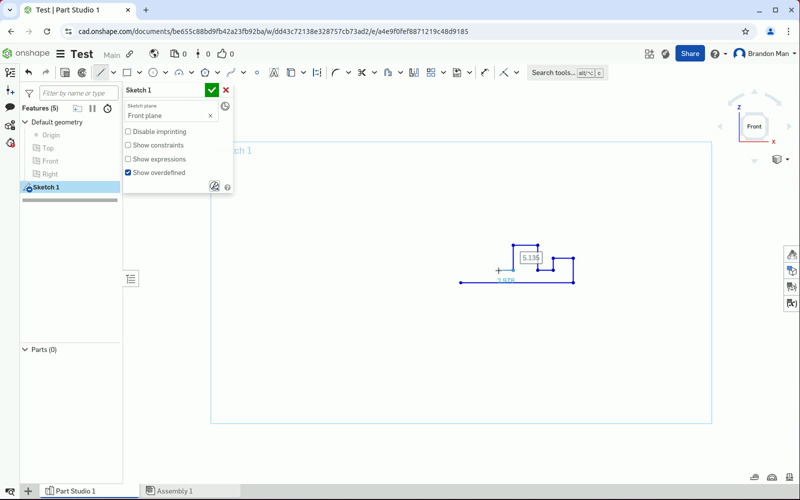
key_up(shift)
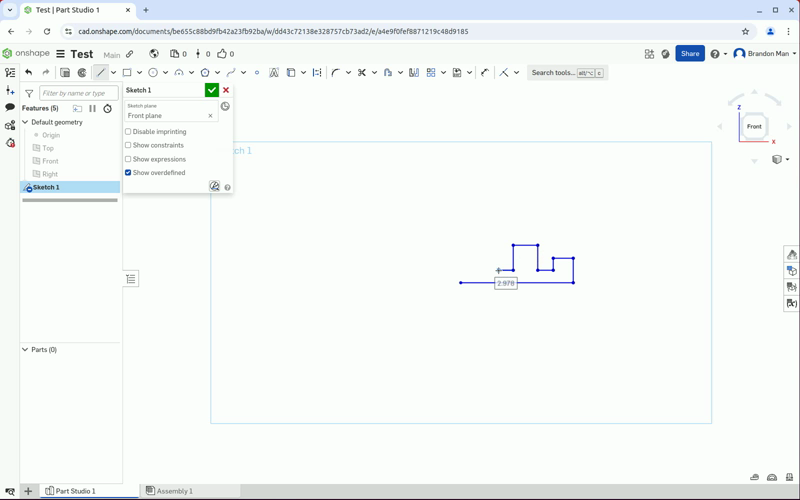
key_down(shift)
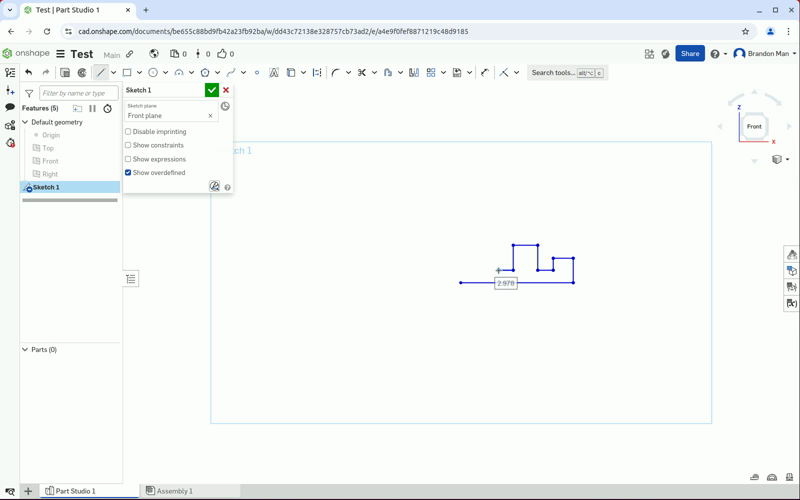
mouse_move(528, 270)
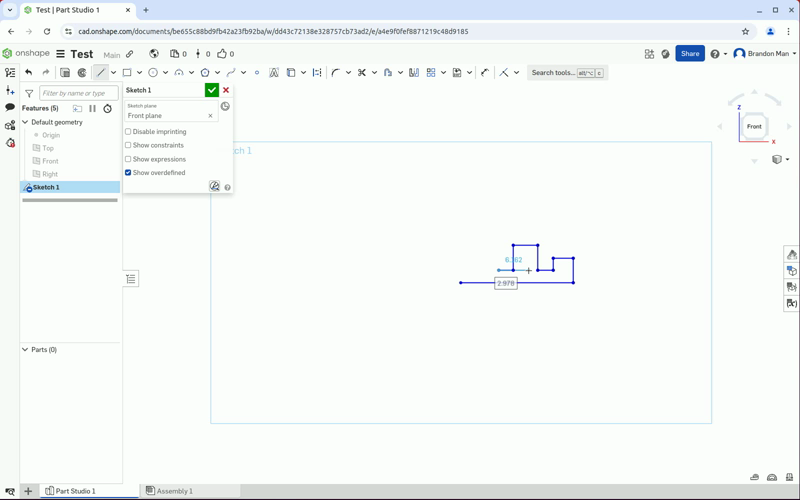
mouse_move(498, 258)
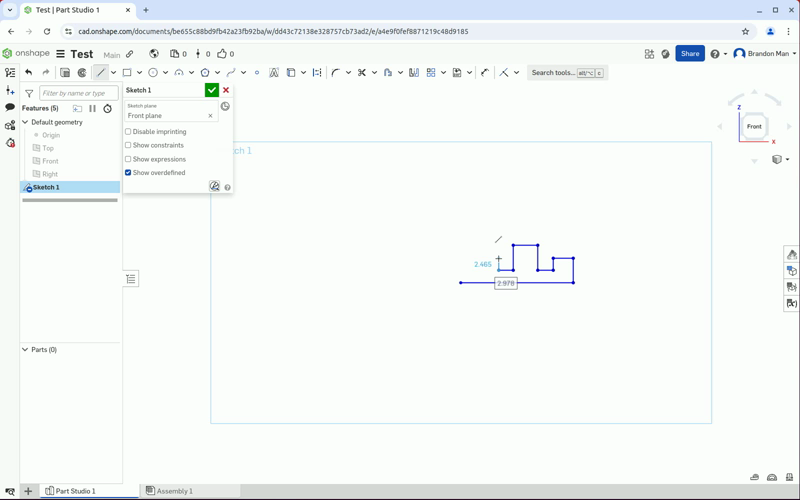
click(498, 258)
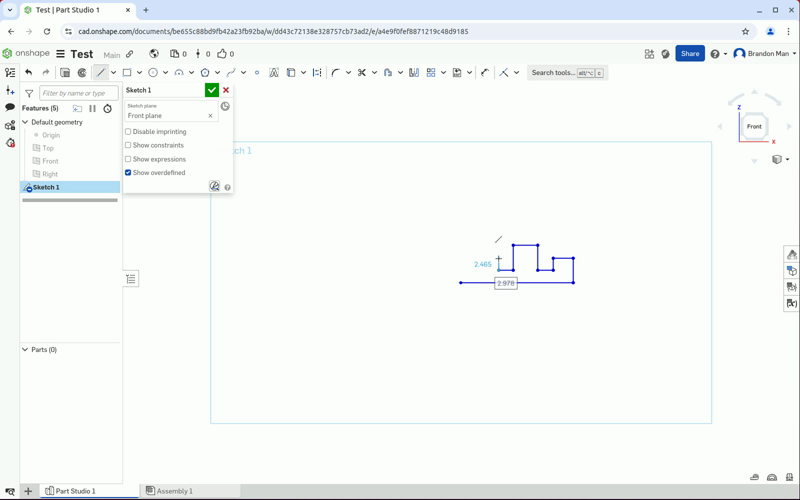
key_up(shift)
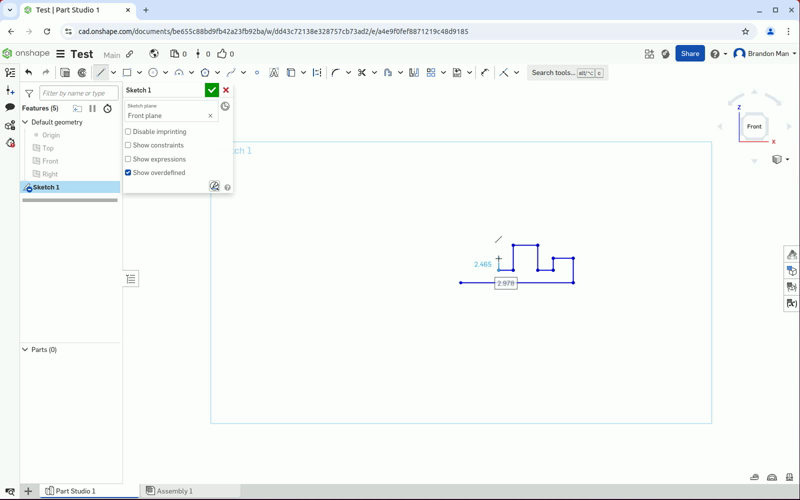
key_down(shift)
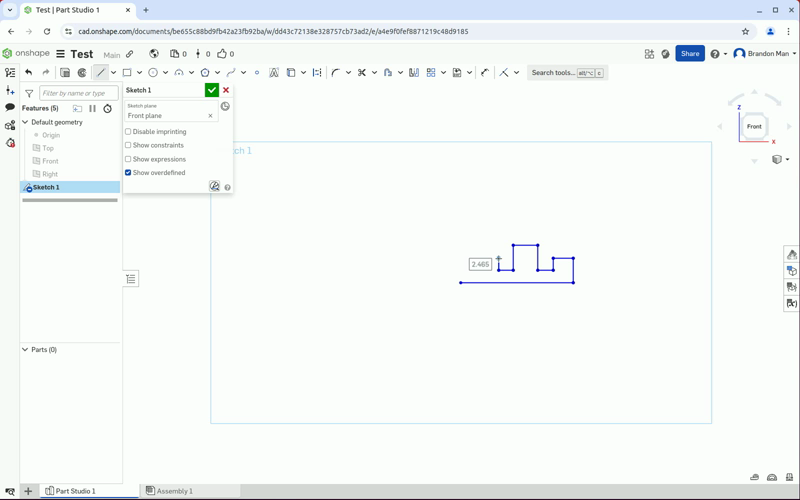
mouse_move(528, 258)
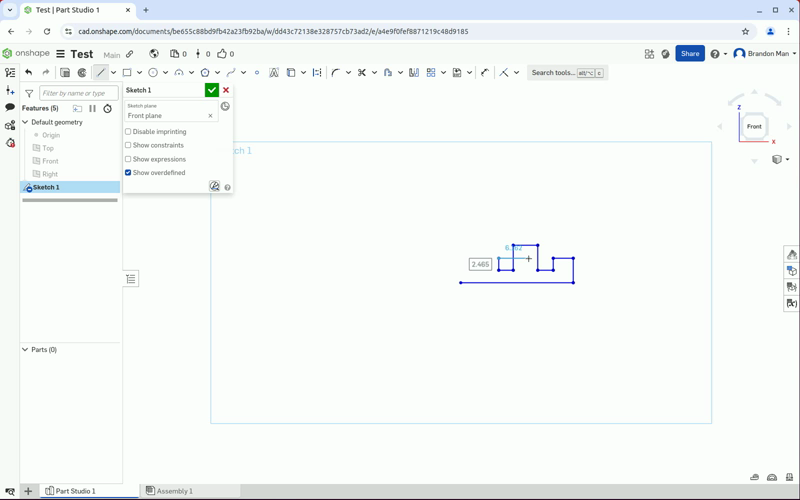
mouse_move(460, 258)
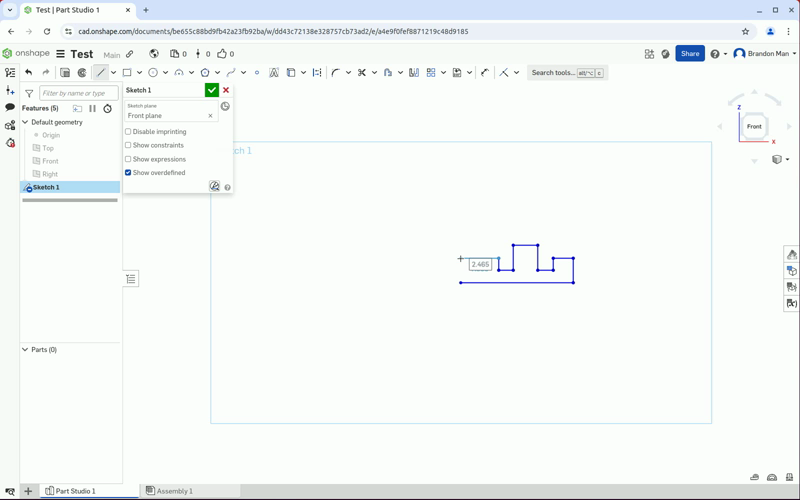
click(460, 258)
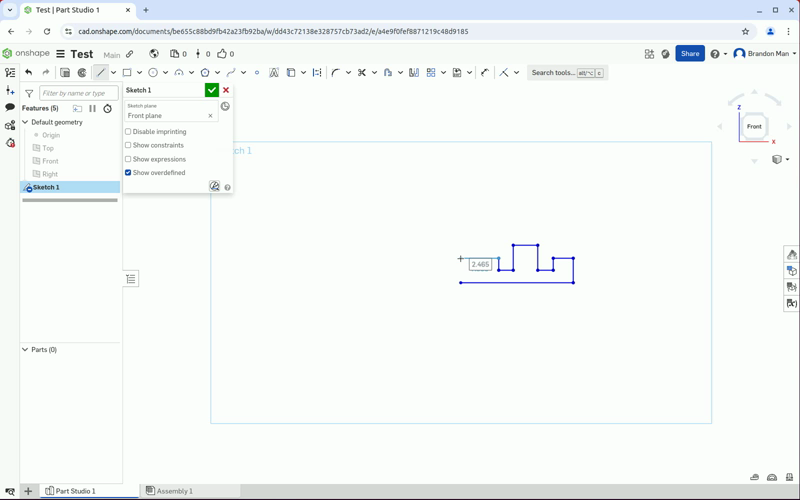
key_up(shift)
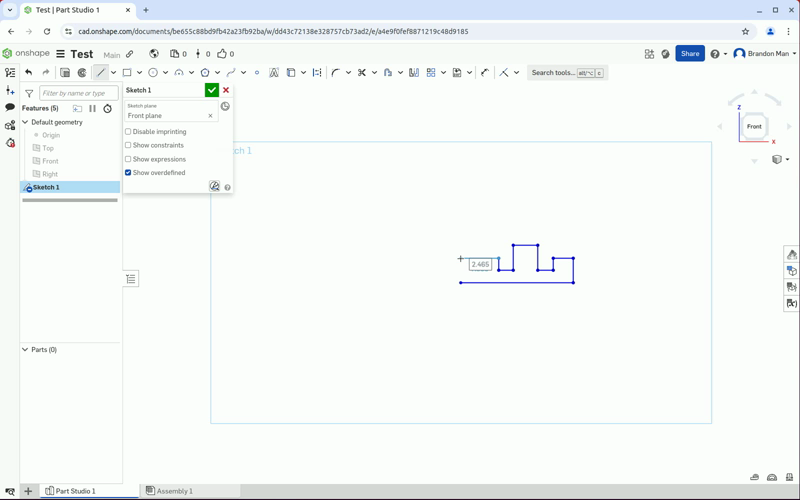
mouse_move(490, 258)
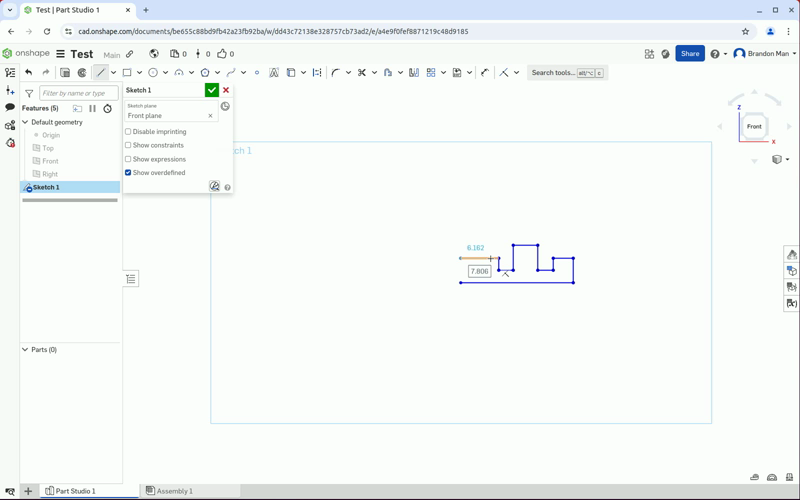
key_down(shift)
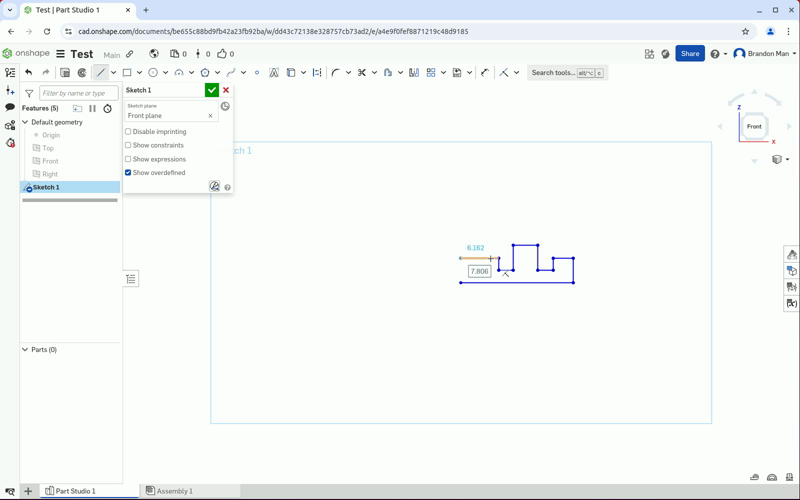
mouse_move(460, 282)
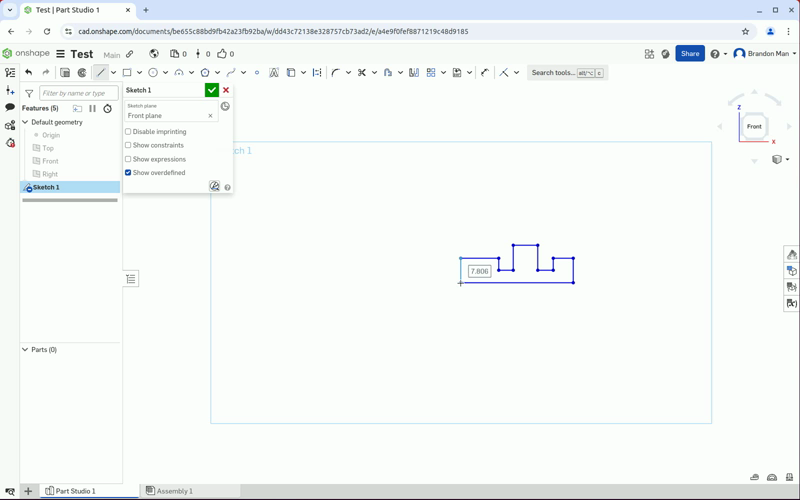
key_up(shift)
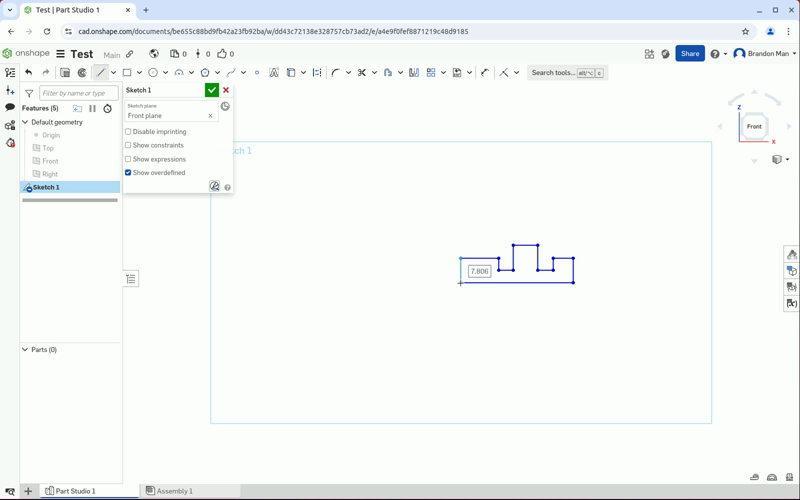
click(460, 282)
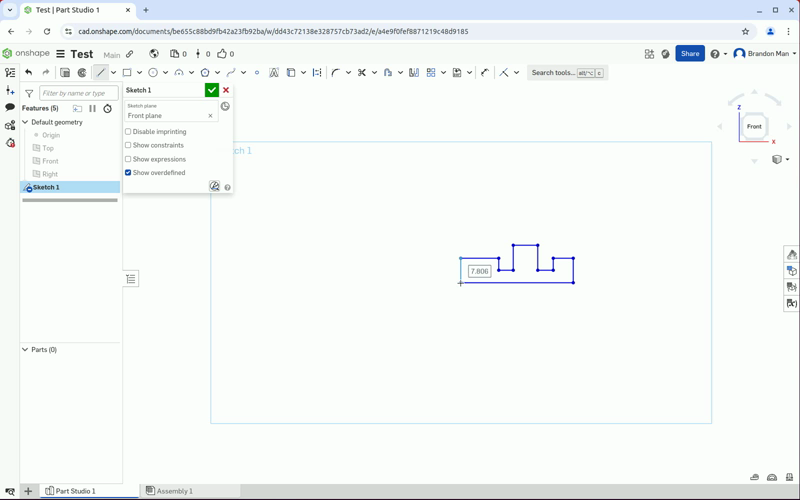
key(esc)
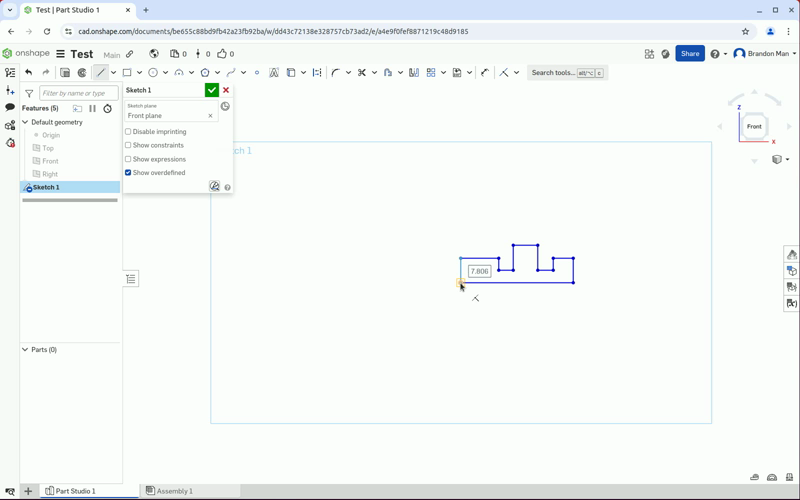
mouse_move(517, 275)
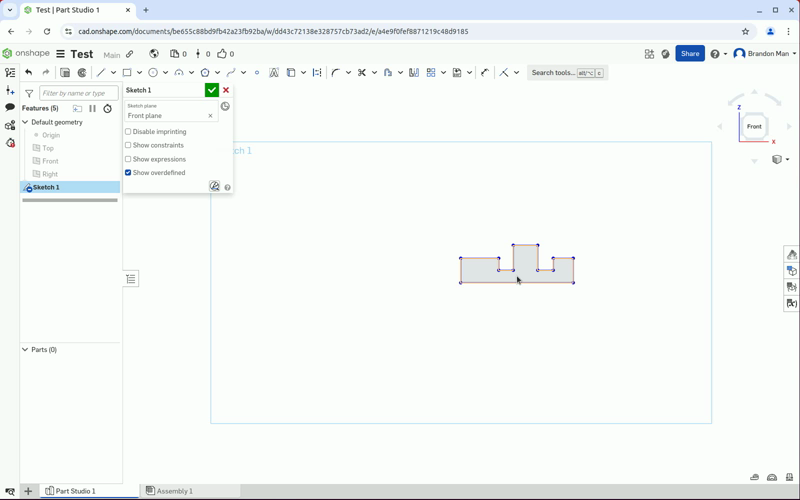
click(517, 275)
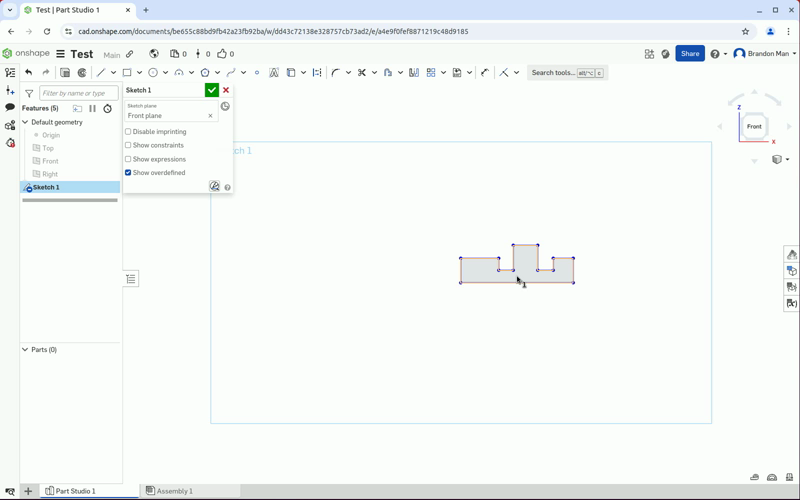
mouse_move(73, 352)
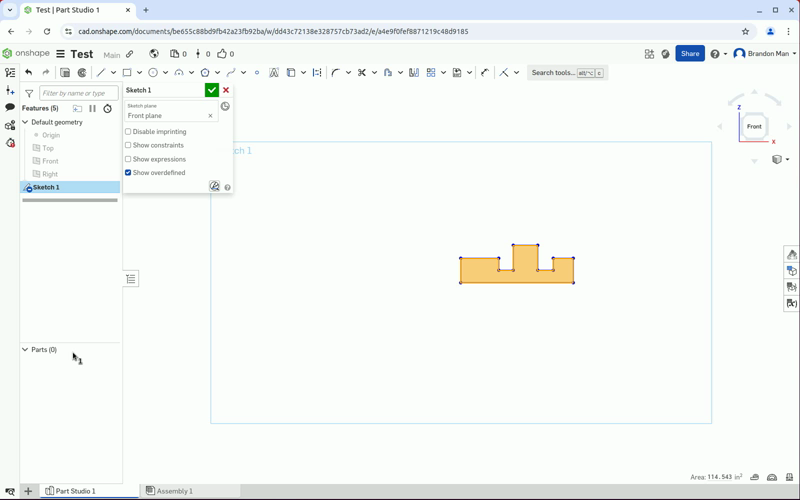
key(shift+y)
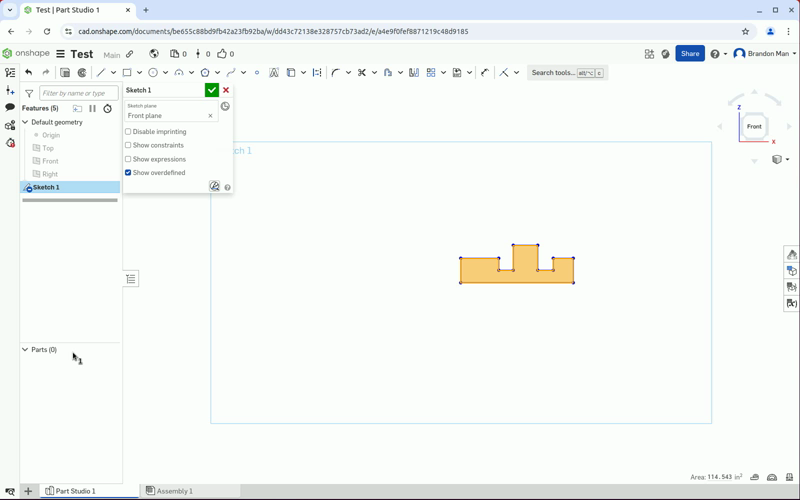
key(shift+e)
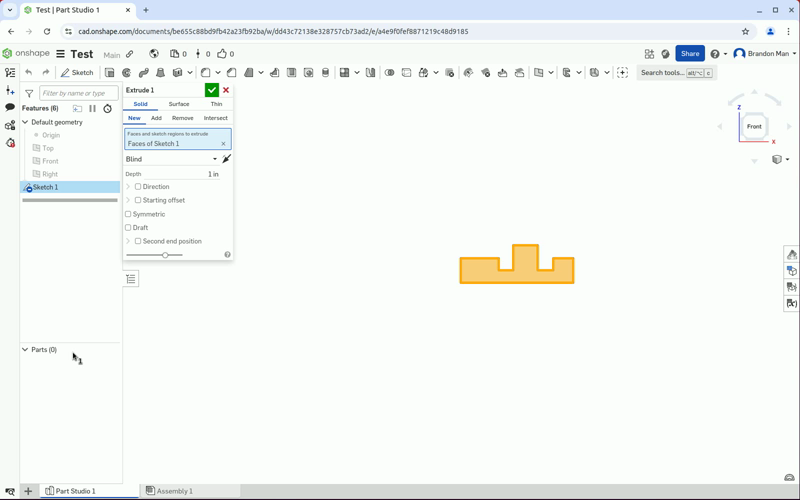
mouse_move(143, 106)
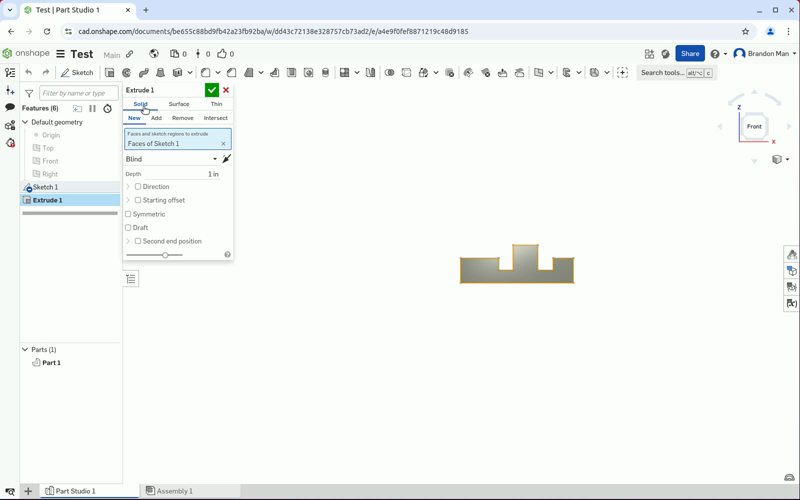
click(143, 106)
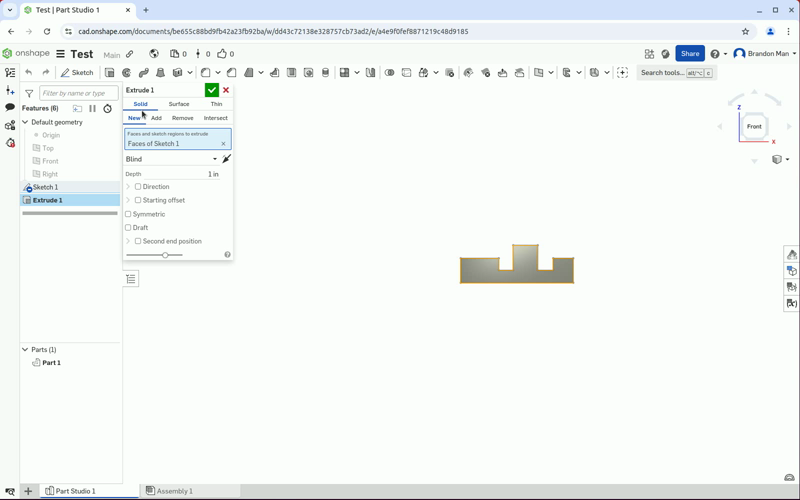
mouse_move(137, 120)
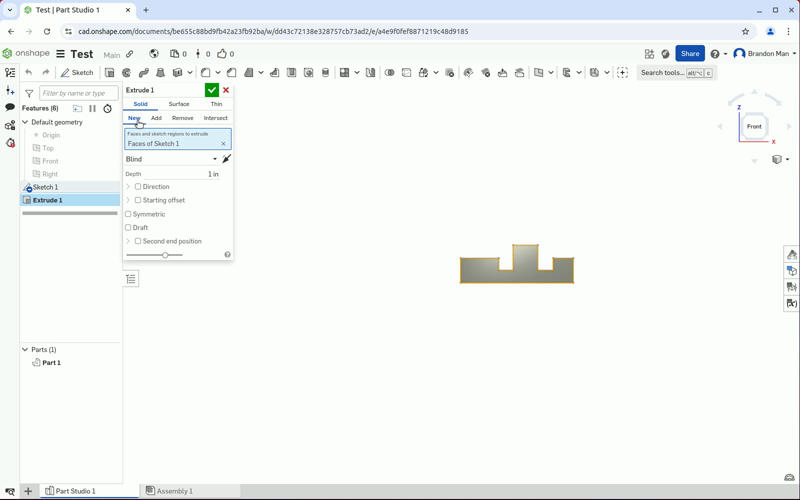
click(137, 120)
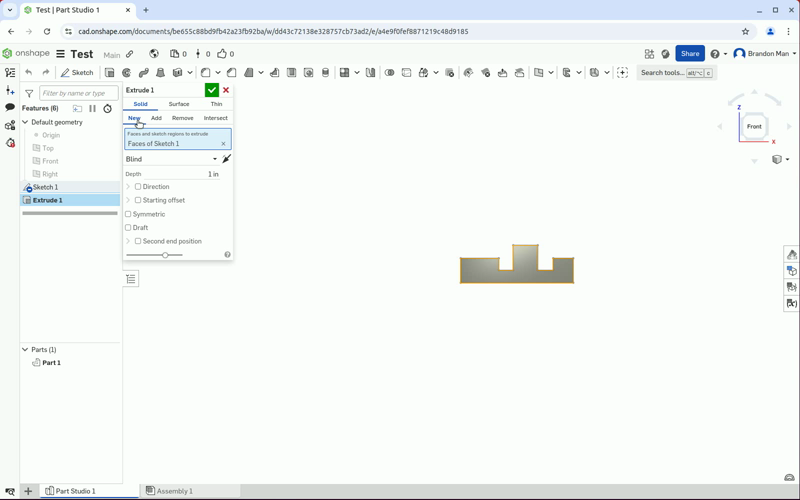
key(tab, 4)
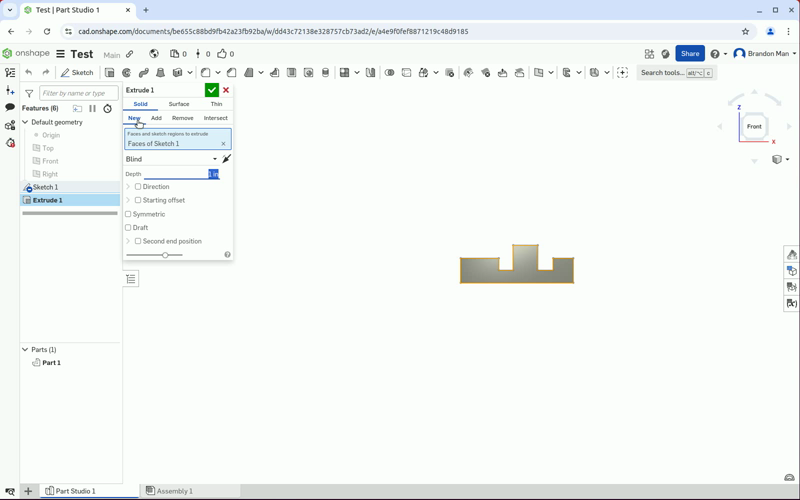
text(2.648)
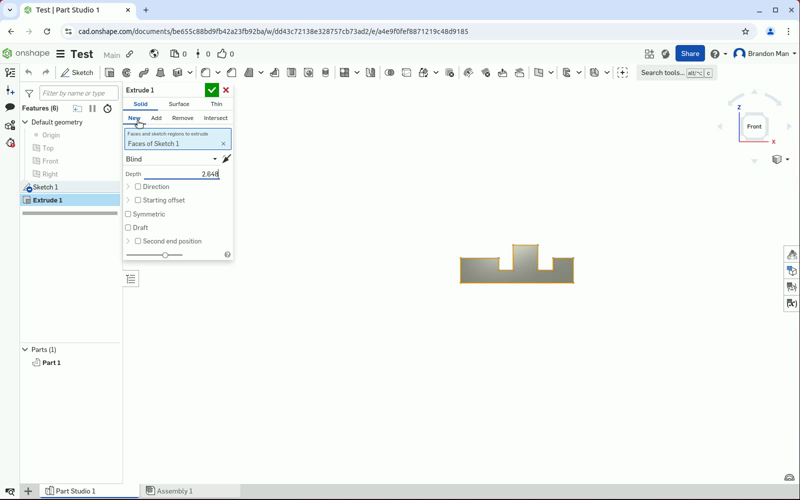
key(enter)
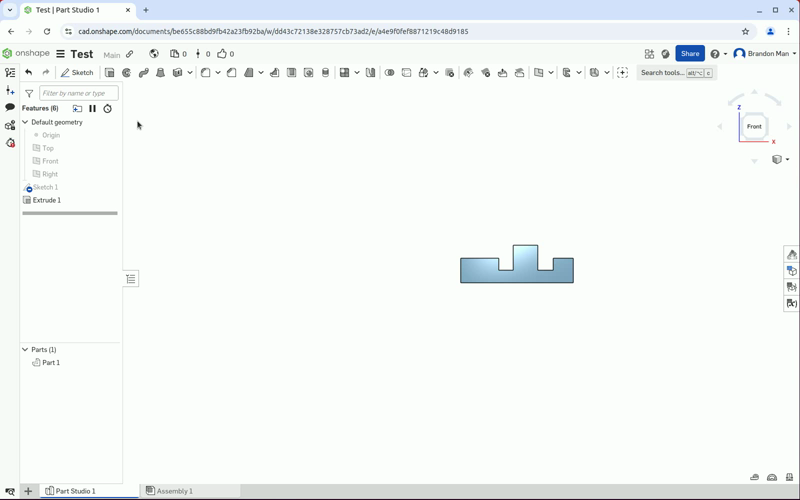
key(shift+h)
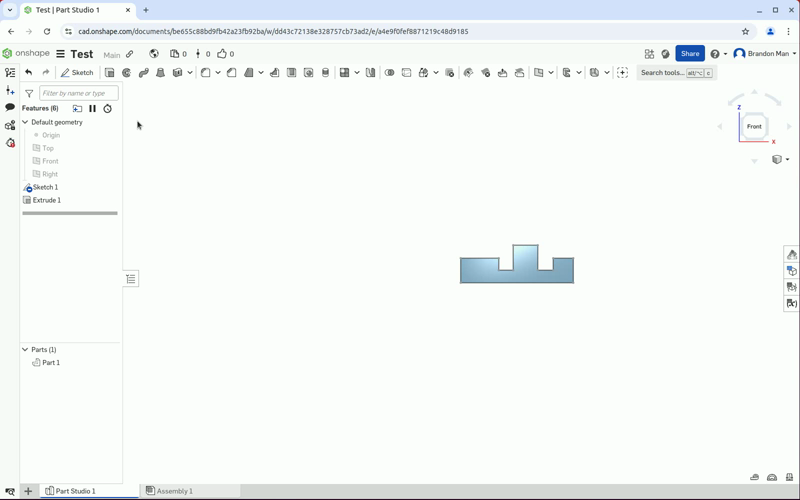
key(shift+h)
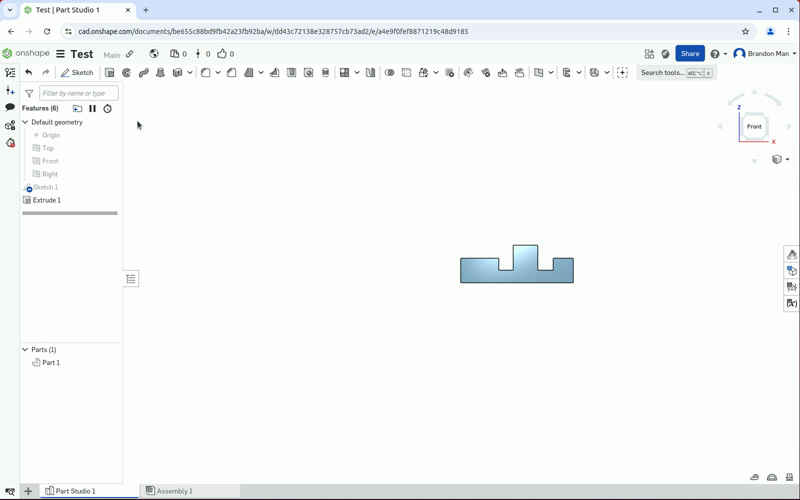
mouse_move(73, 189)
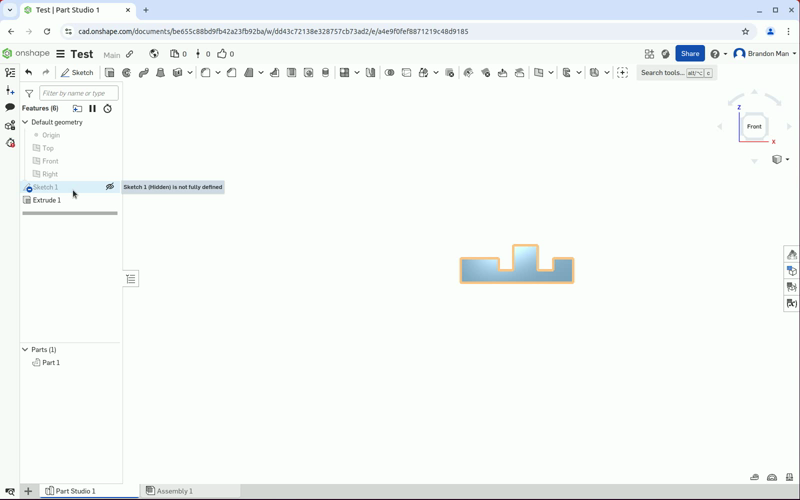
click(73, 189)
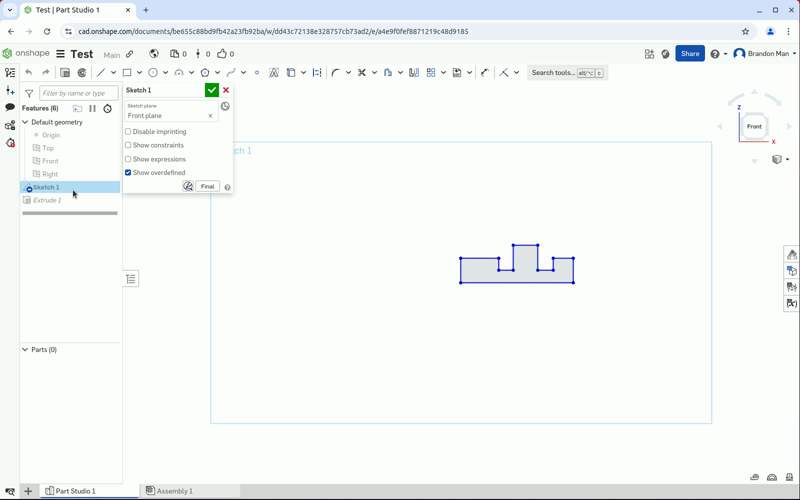
mouse_move(229, 92)
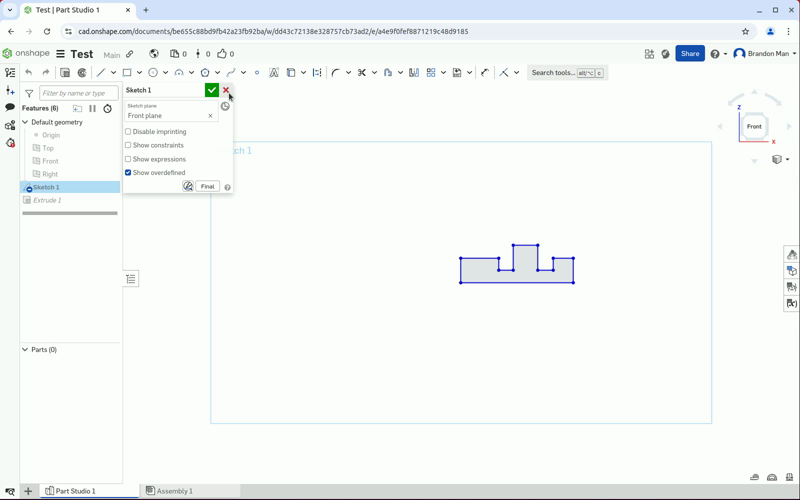
click(229, 92)
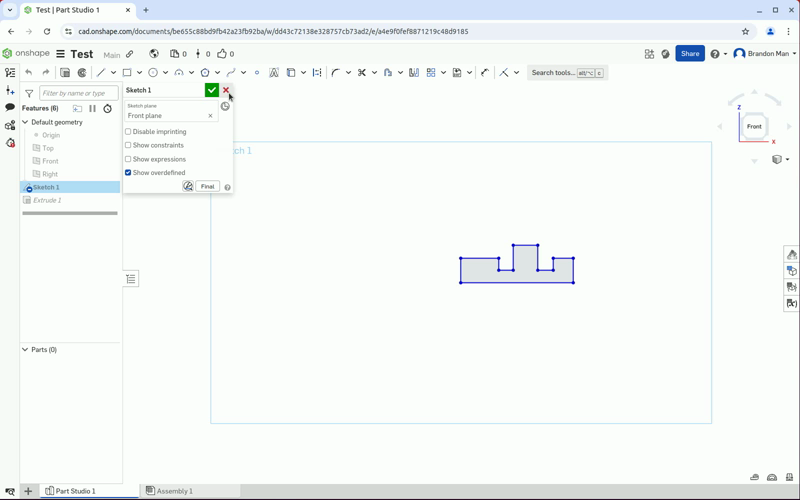
key(shift+s)
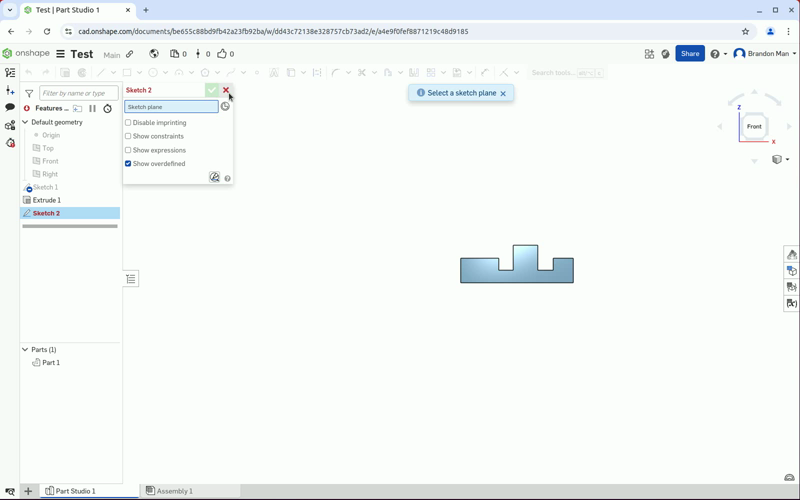
mouse_move(73, 163)
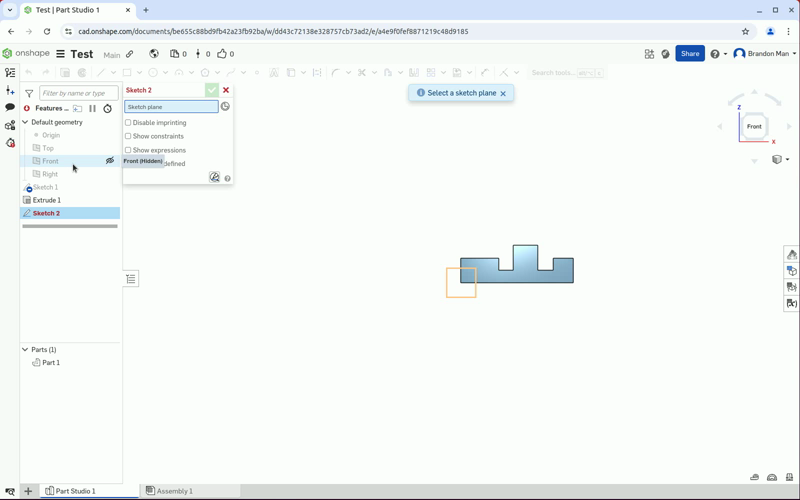
click(73, 163)
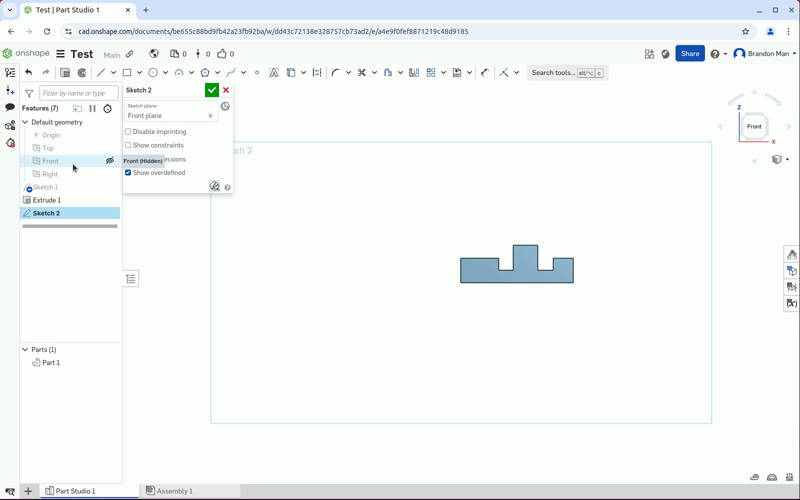
mouse_move(73, 352)
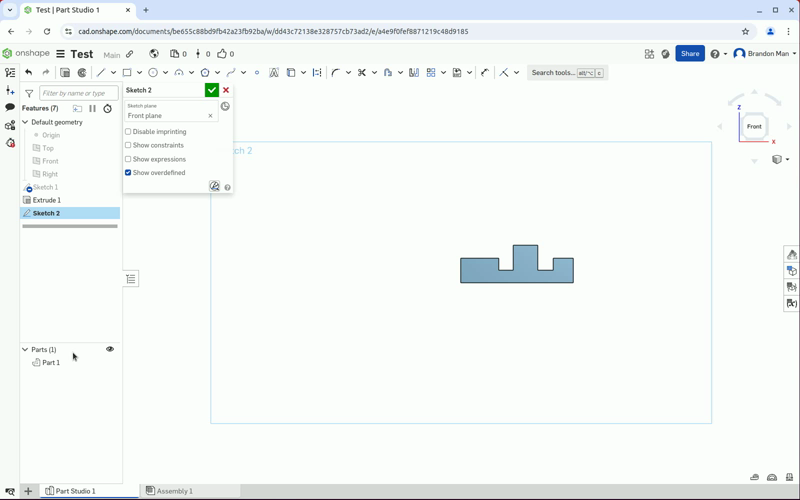
key(y)
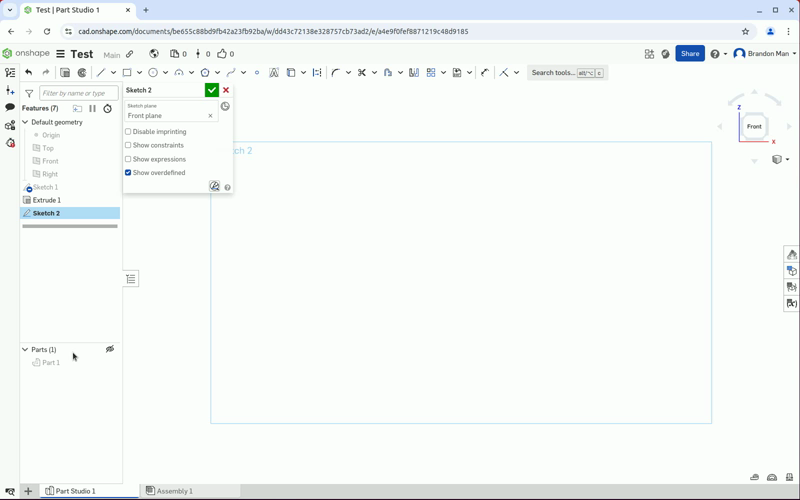
key(l)
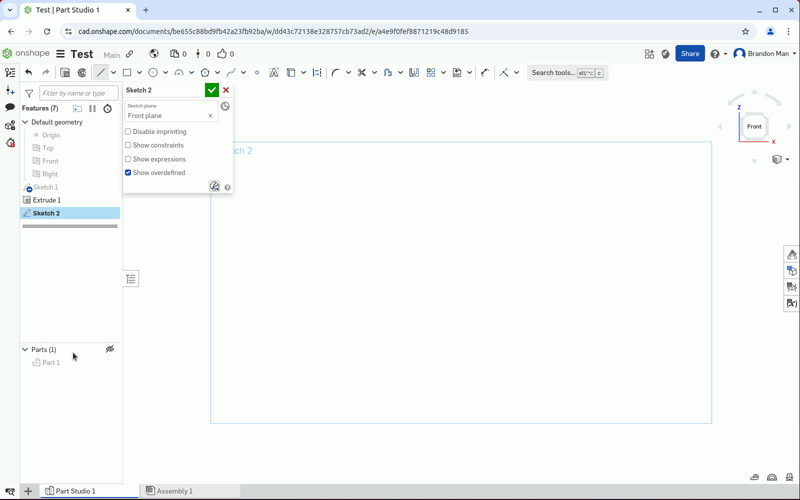
key_down(shift)
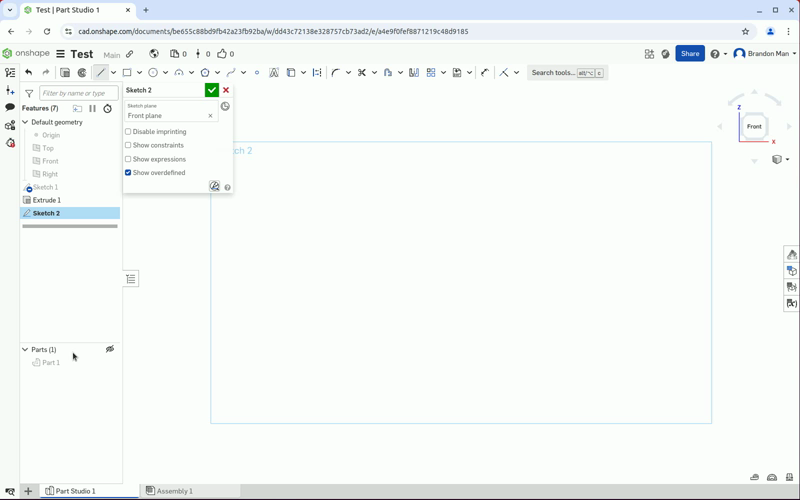
mouse_move(460, 282)
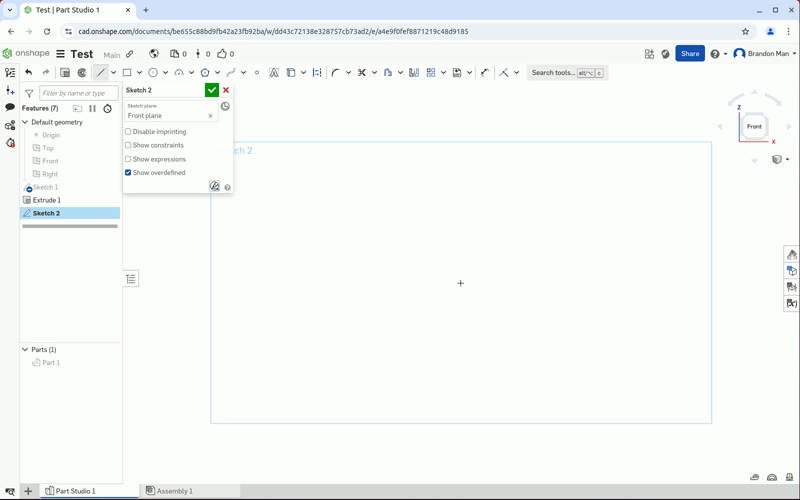
click(460, 282)
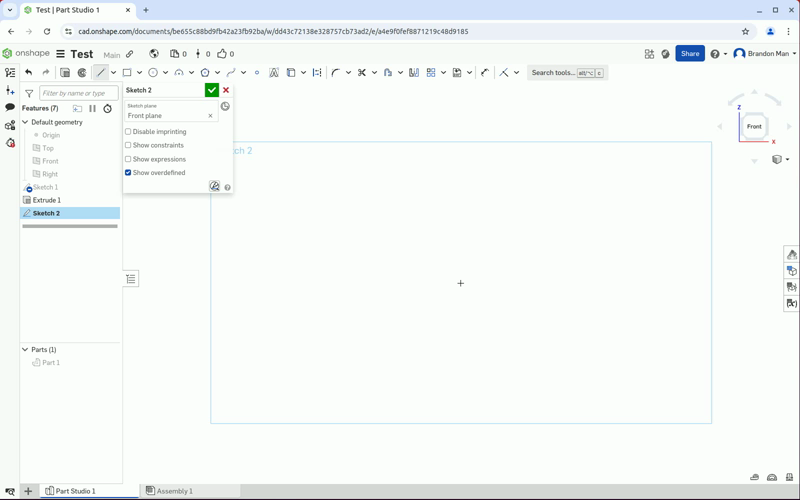
key_up(shift)
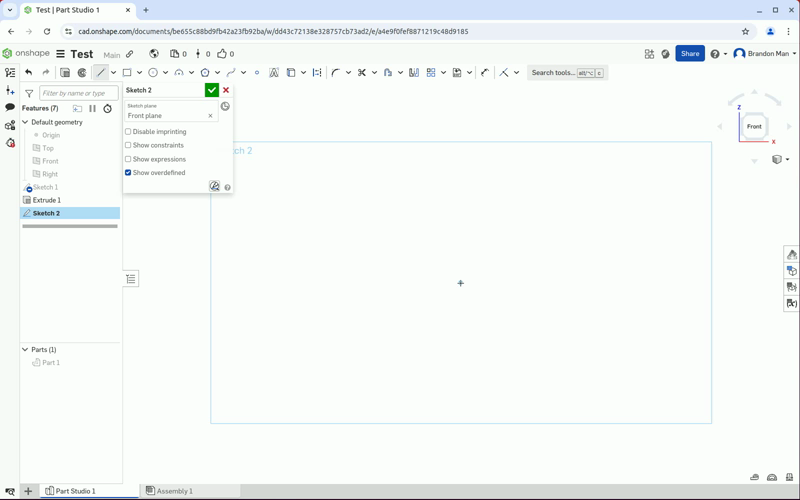
key_down(shift)
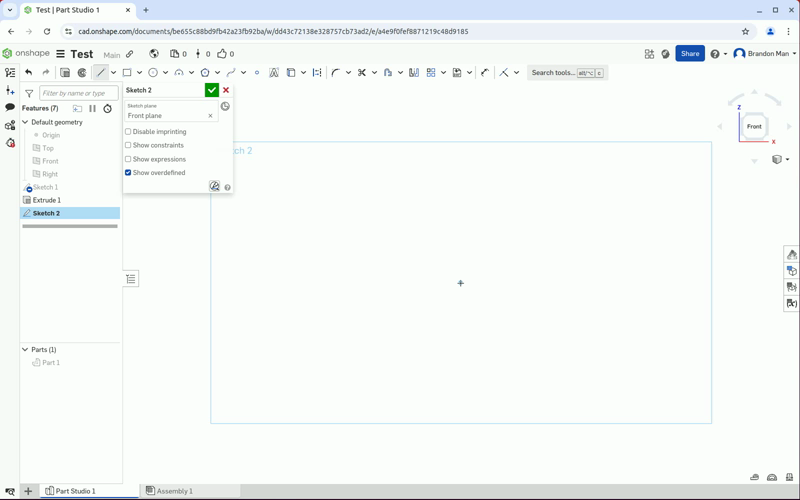
mouse_move(573, 282)
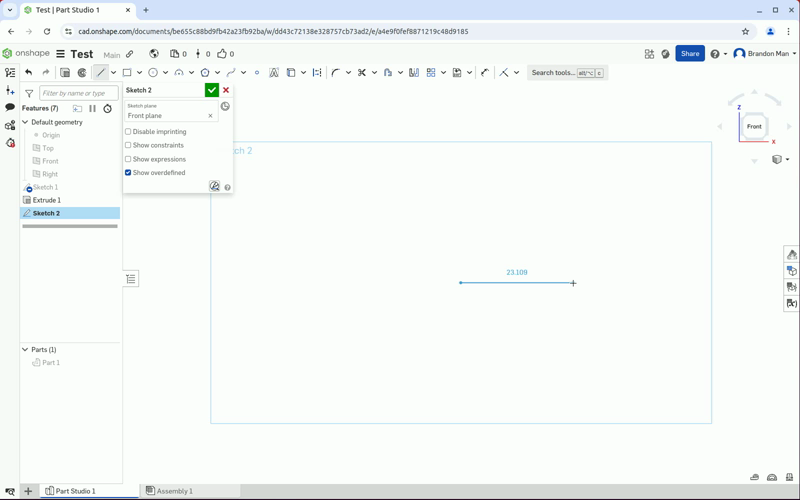
click(573, 282)
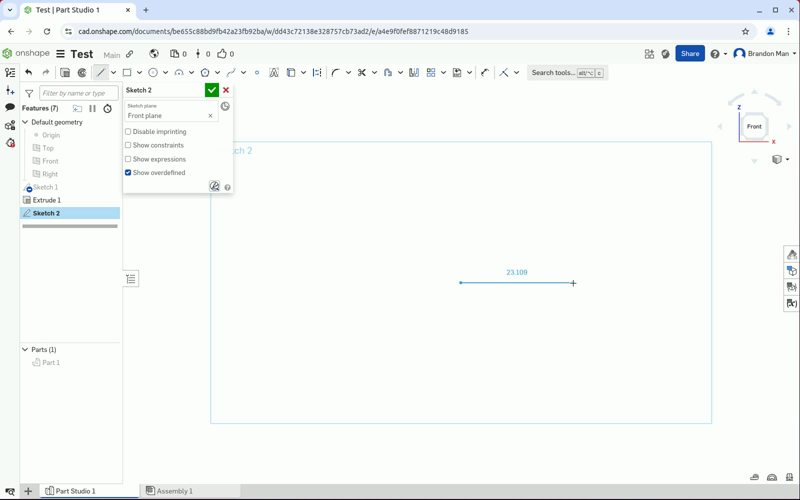
key_up(shift)
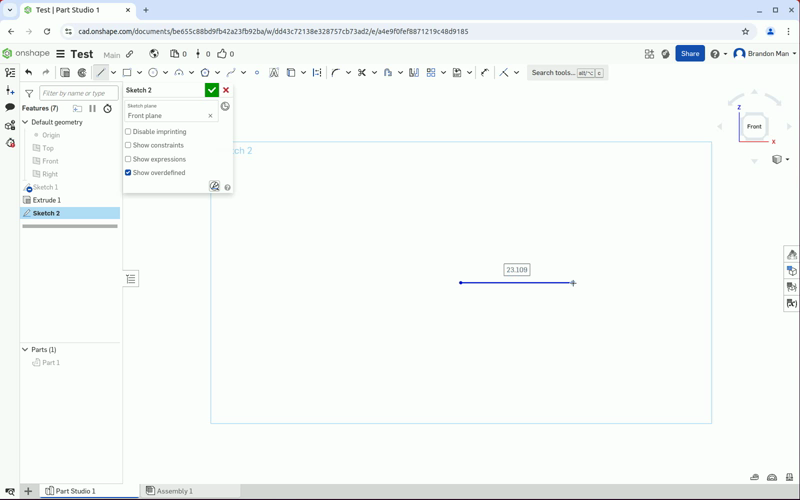
key_down(shift)
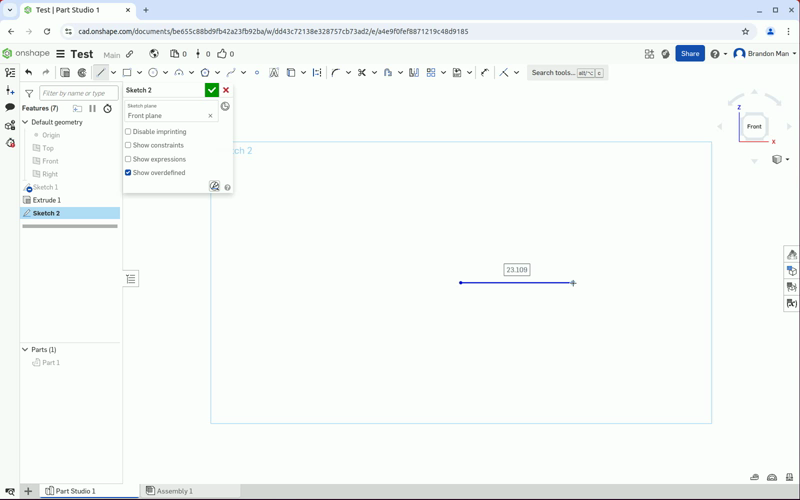
mouse_move(589, 282)
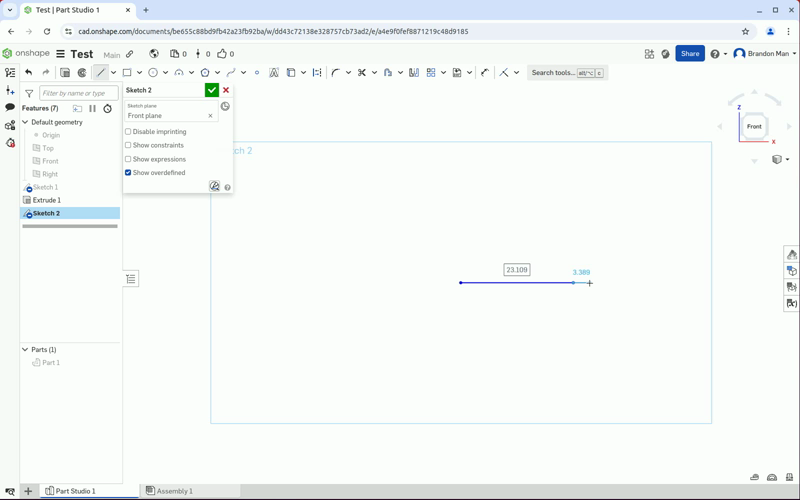
mouse_move(573, 258)
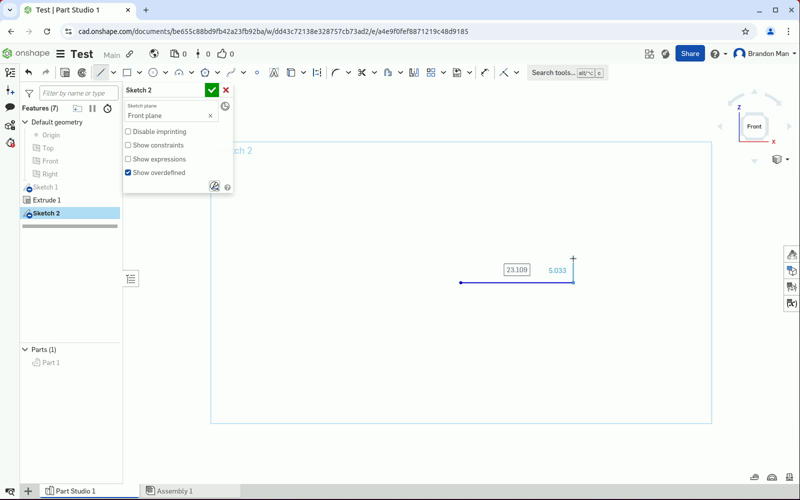
click(573, 258)
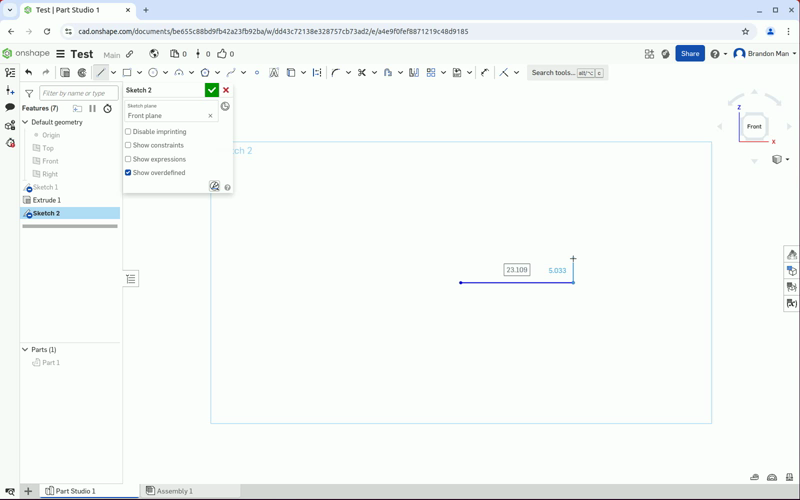
key_up(shift)
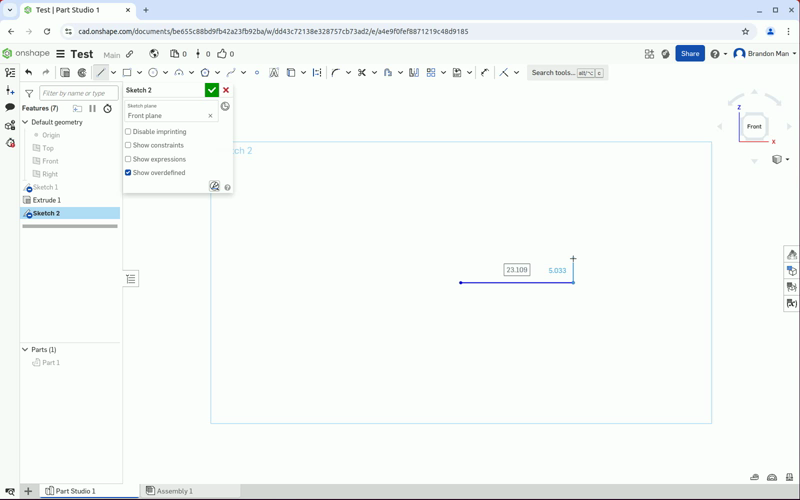
key_down(shift)
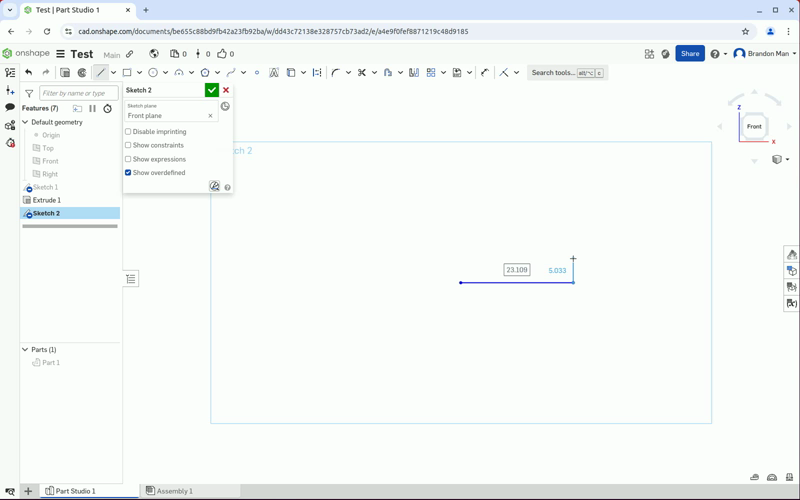
mouse_move(589, 258)
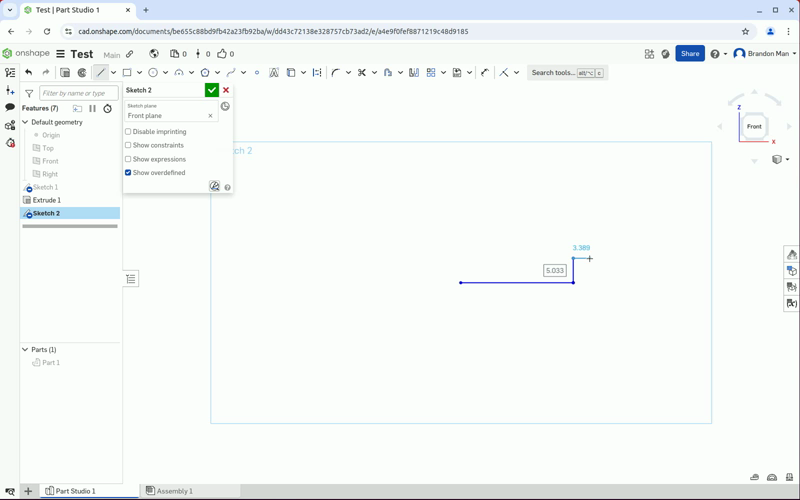
mouse_move(553, 258)
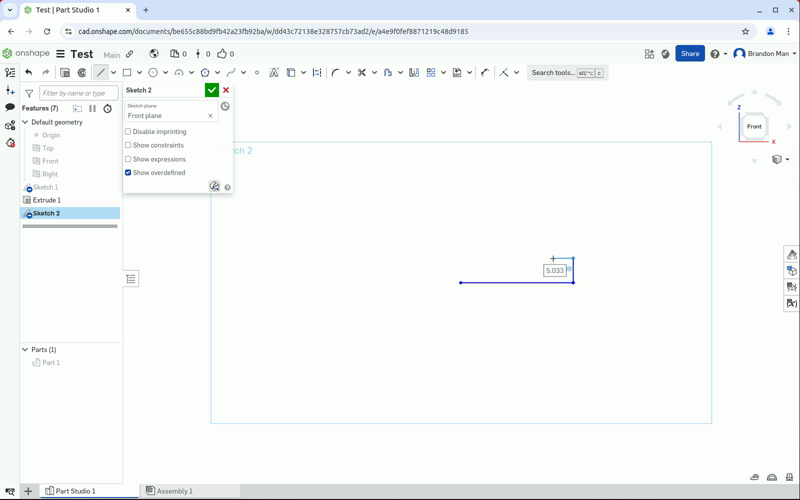
click(553, 258)
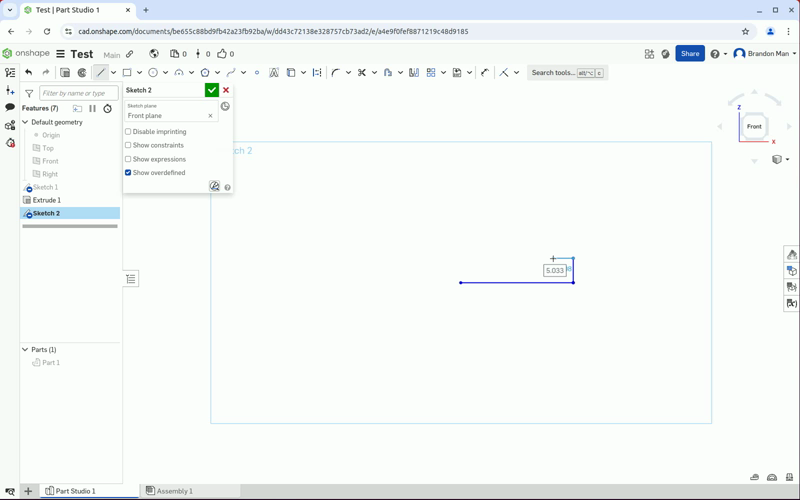
key_up(shift)
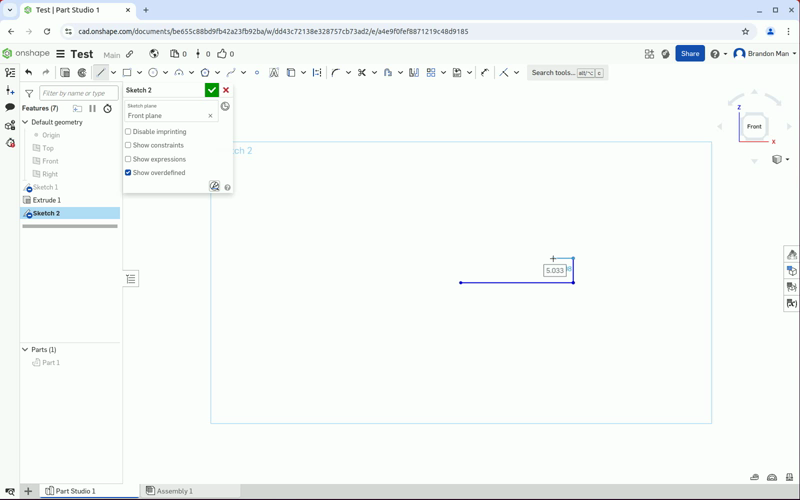
key_down(shift)
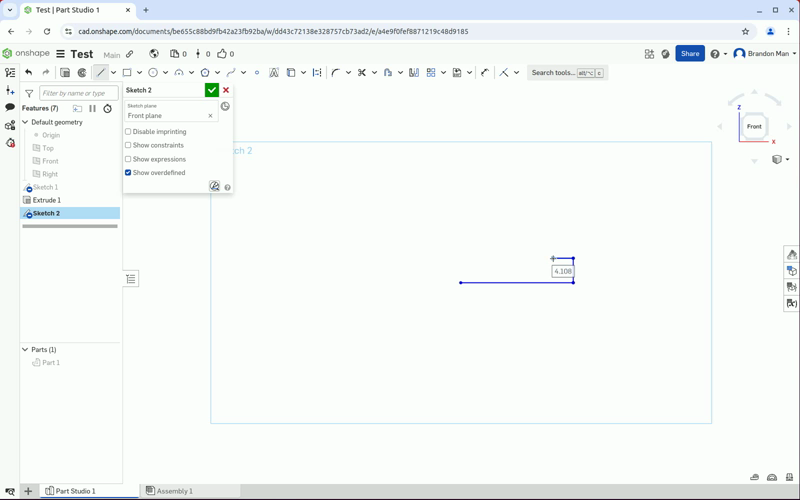
mouse_move(583, 258)
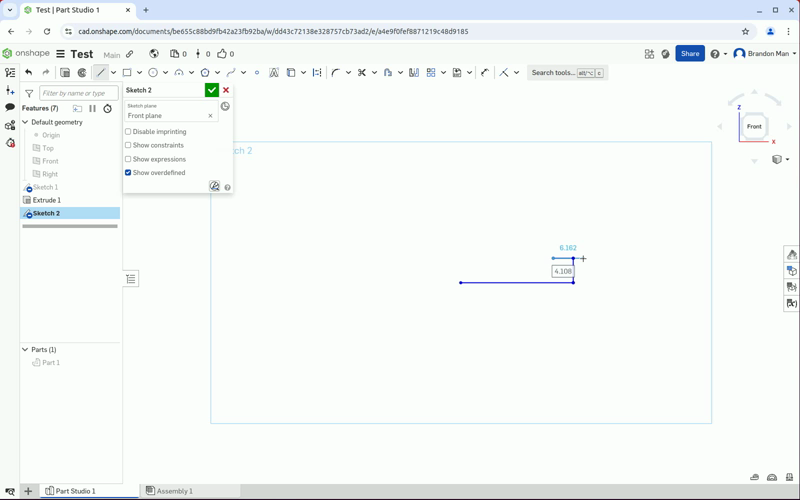
mouse_move(553, 270)
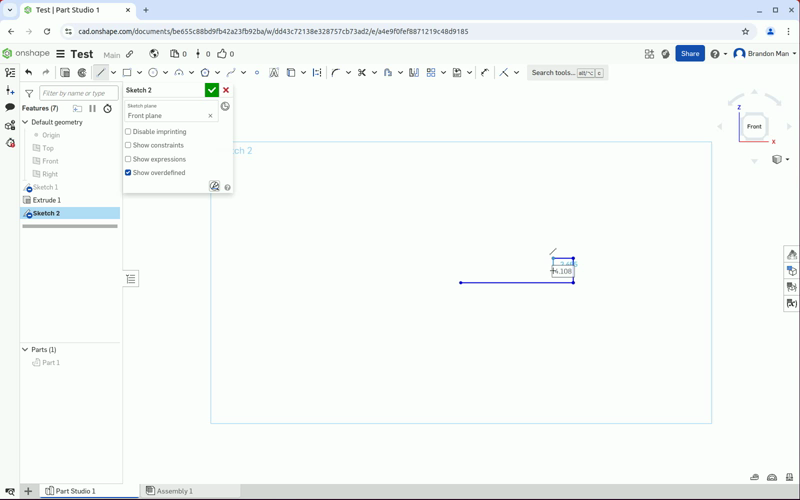
click(553, 270)
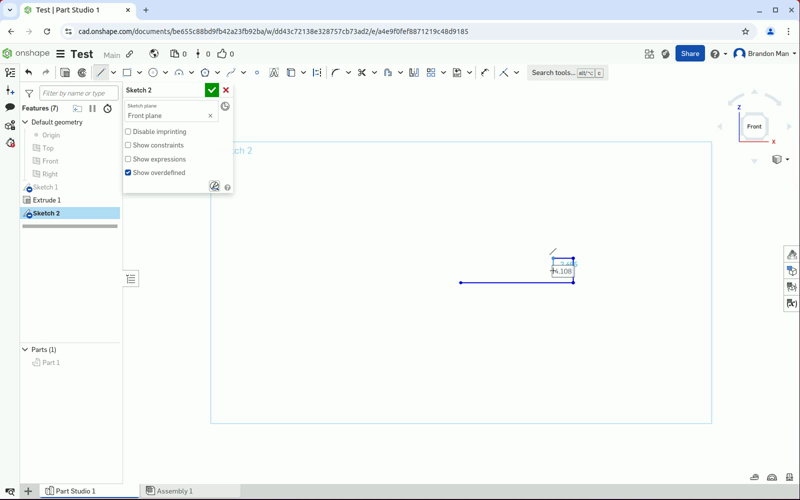
key_up(shift)
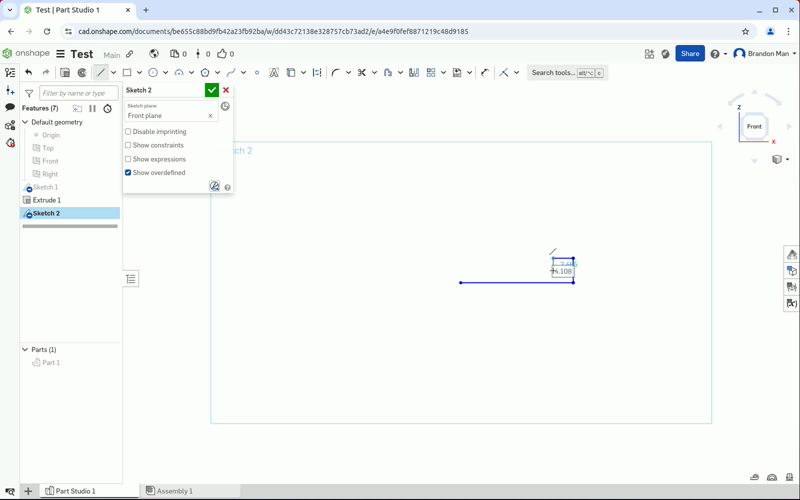
key_down(shift)
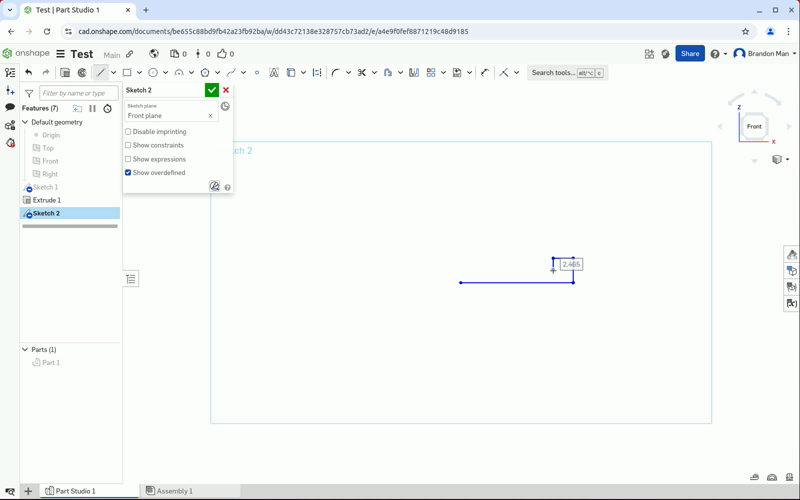
mouse_move(583, 270)
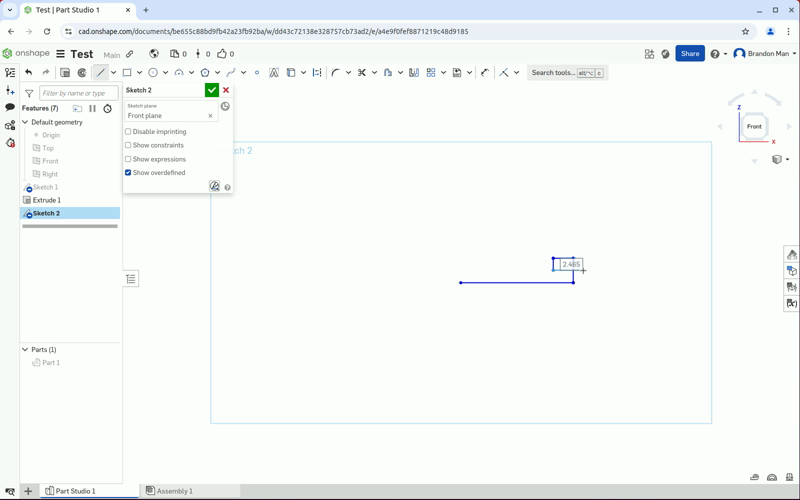
mouse_move(537, 270)
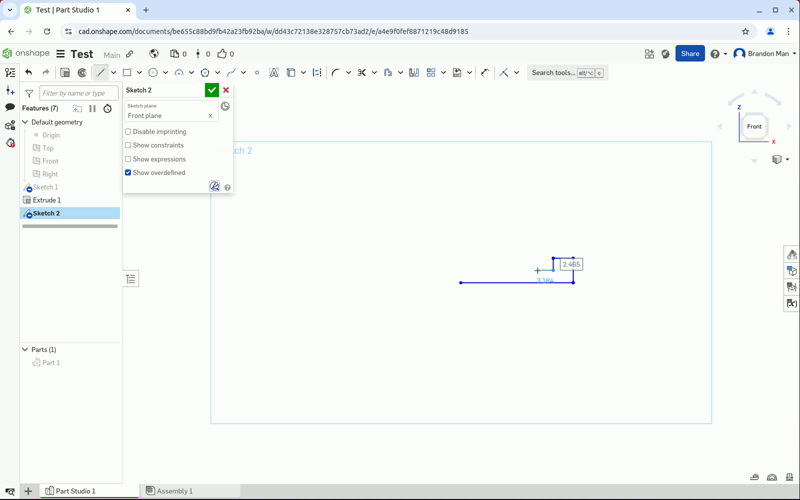
click(537, 270)
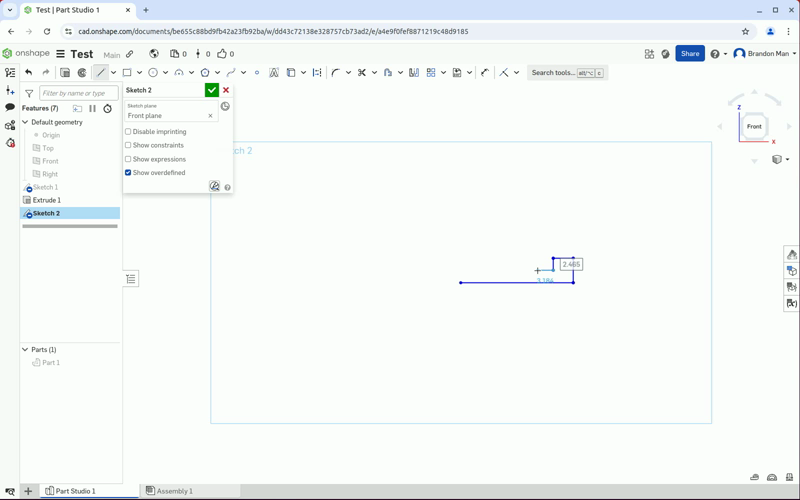
key_up(shift)
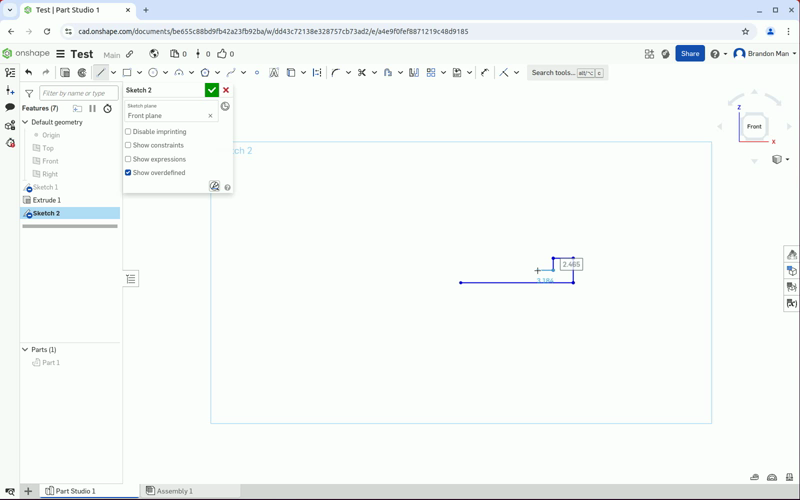
key_down(shift)
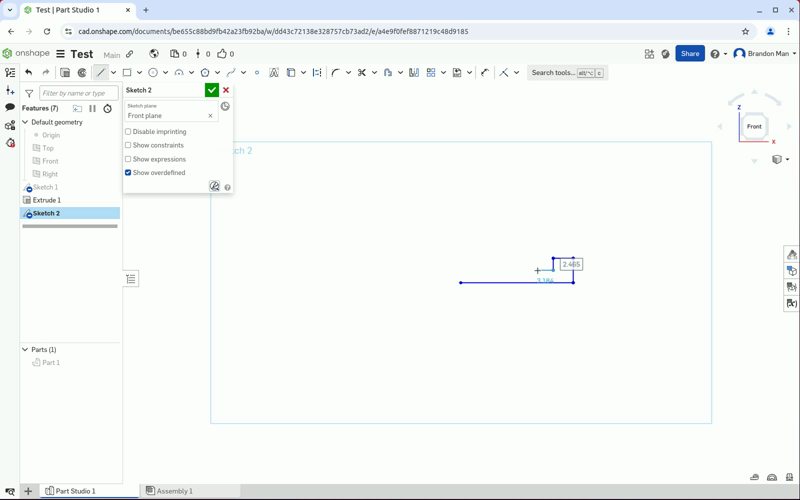
mouse_move(567, 270)
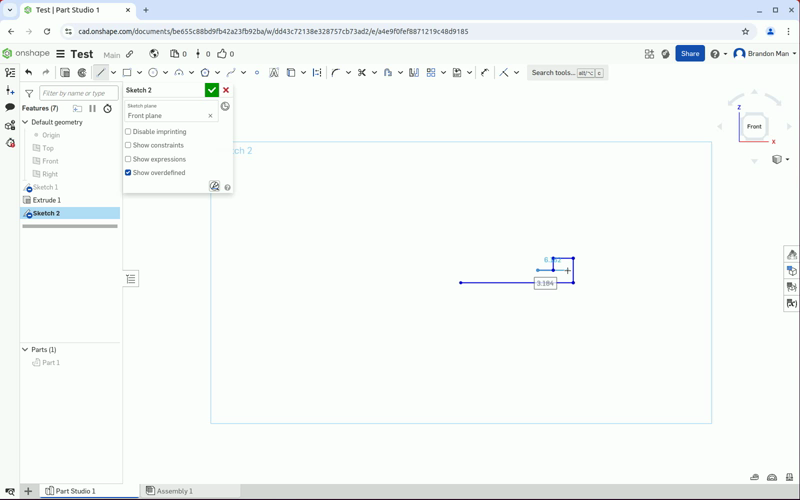
mouse_move(537, 245)
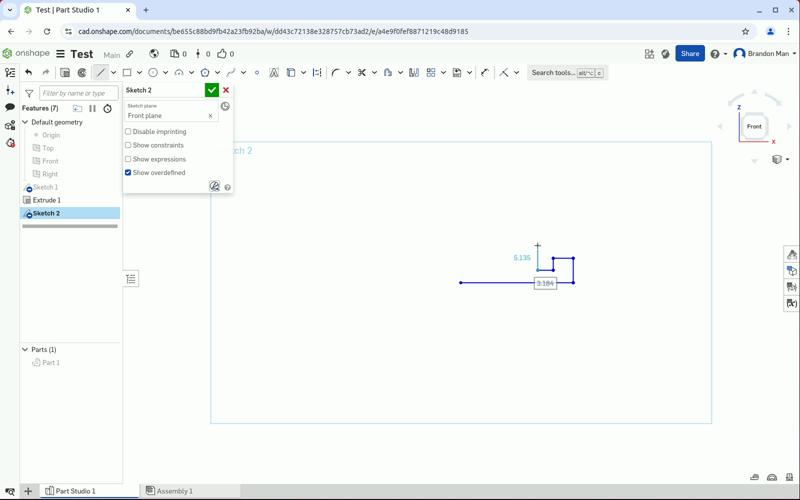
click(537, 245)
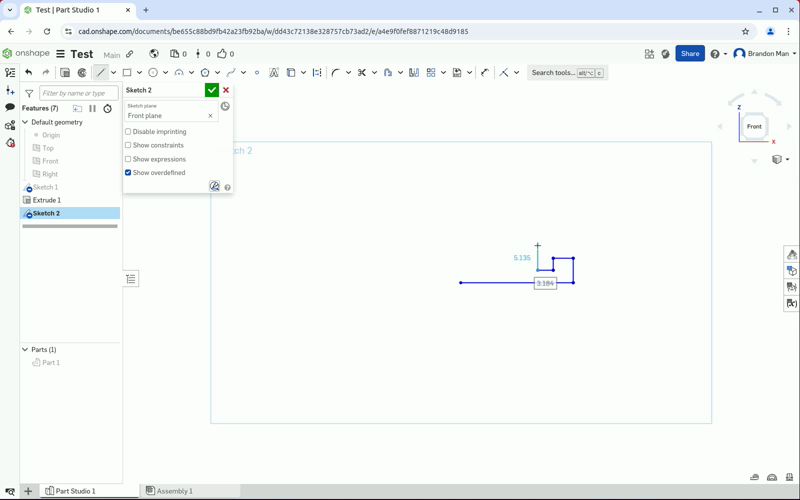
key_up(shift)
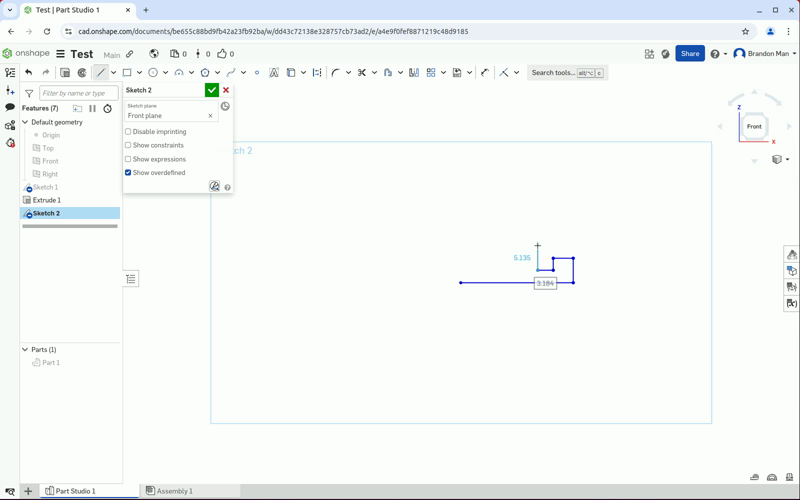
key_down(shift)
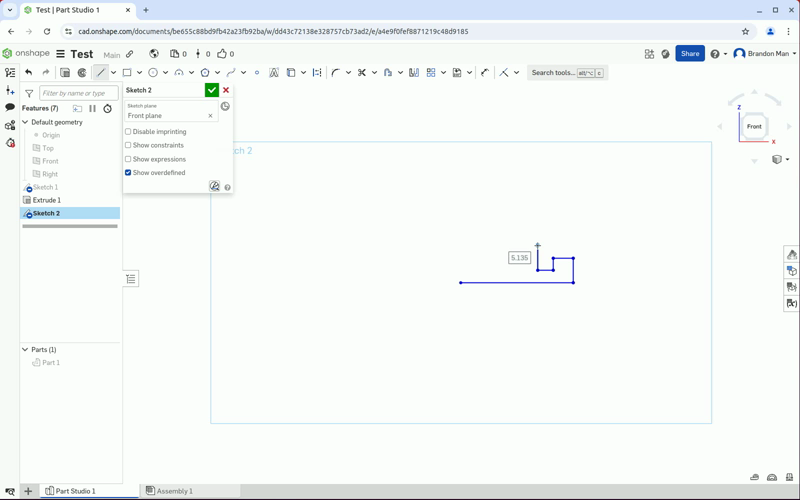
mouse_move(567, 245)
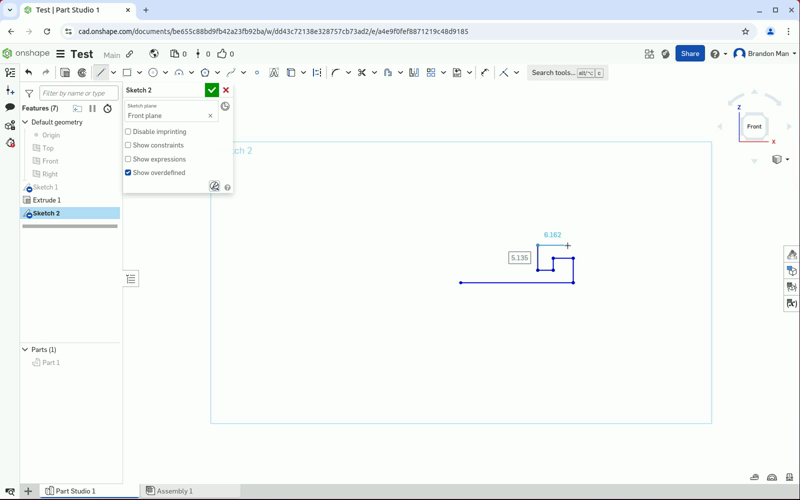
mouse_move(513, 245)
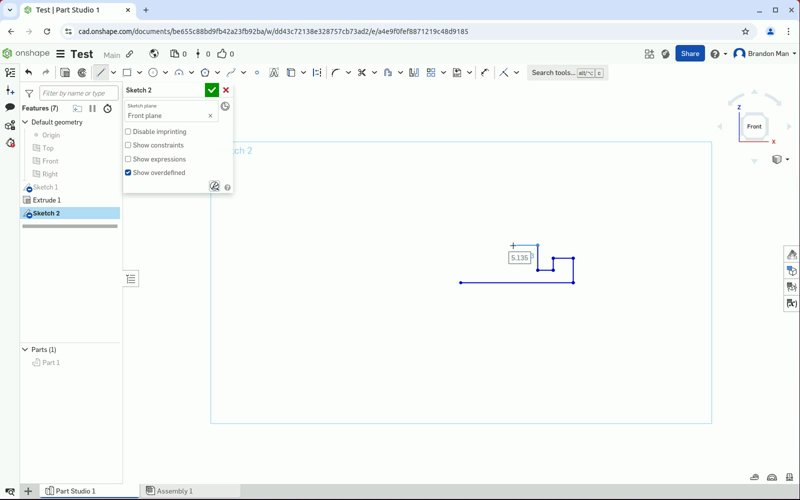
click(513, 245)
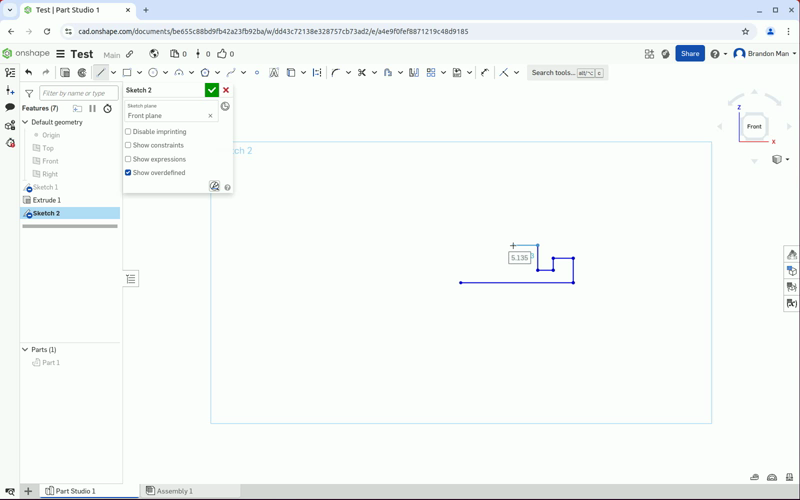
key_up(shift)
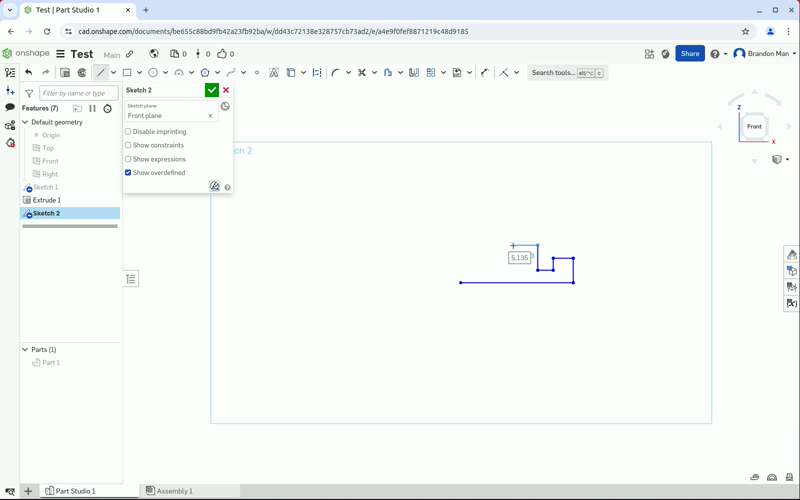
key_down(shift)
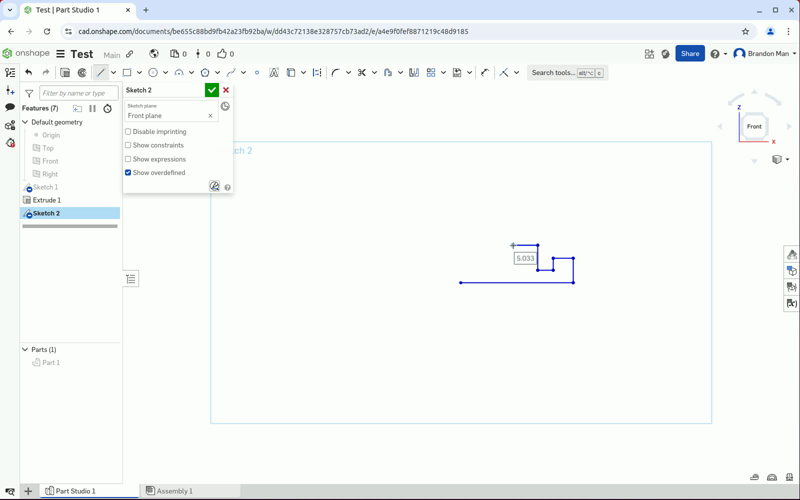
mouse_move(543, 245)
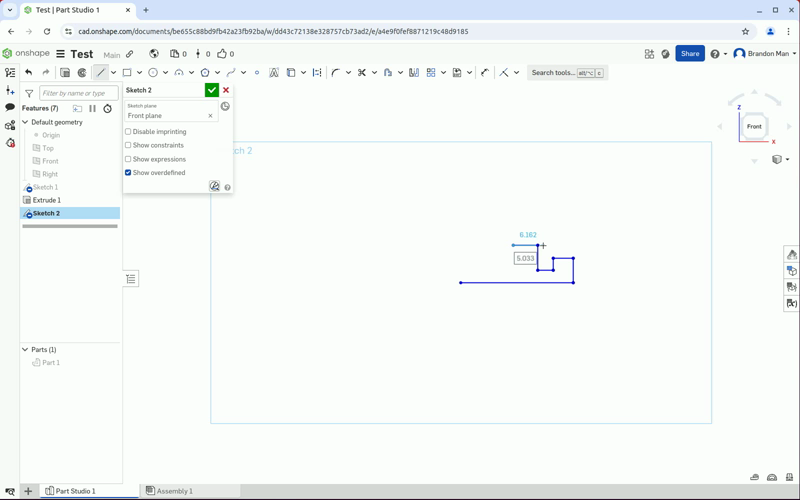
mouse_move(513, 270)
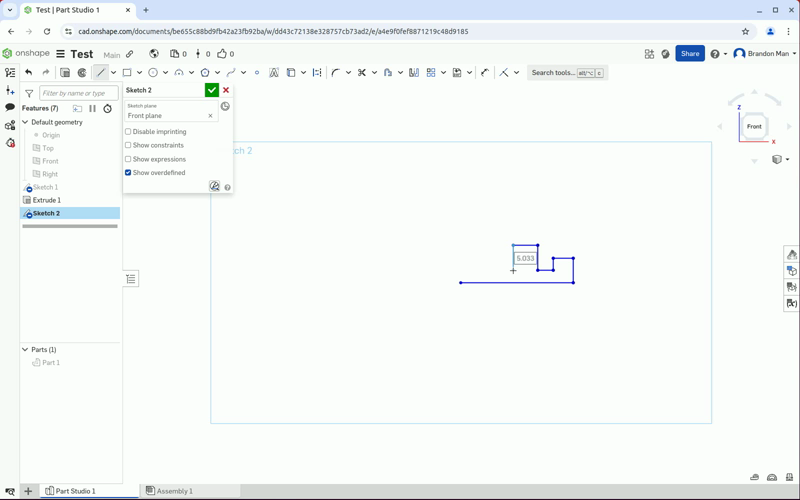
click(513, 270)
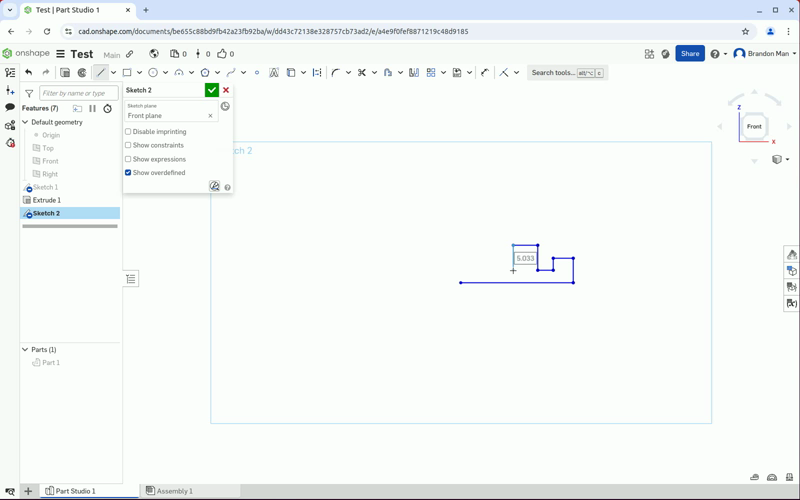
key_up(shift)
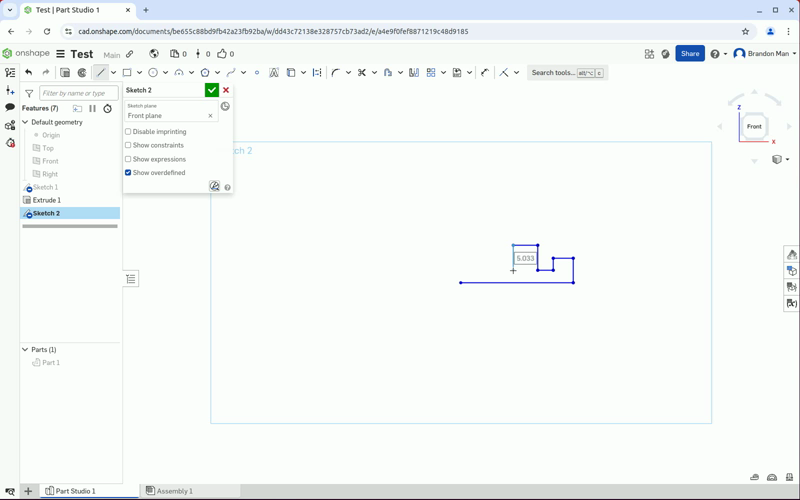
key_down(shift)
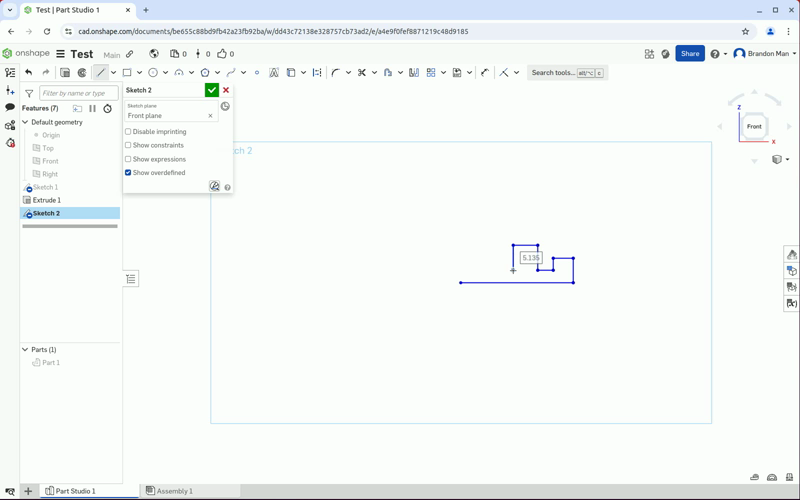
mouse_move(543, 270)
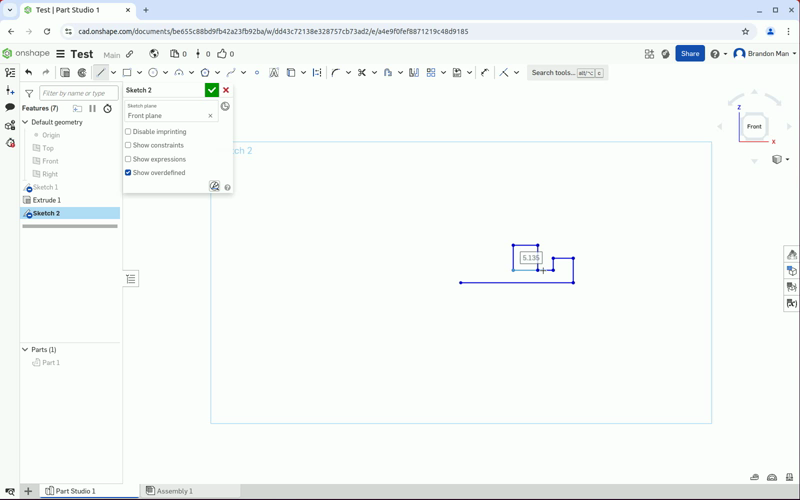
mouse_move(498, 270)
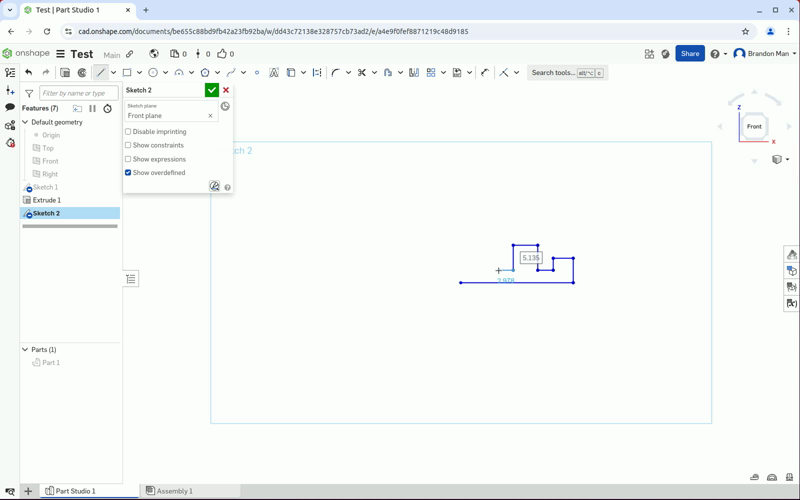
click(498, 270)
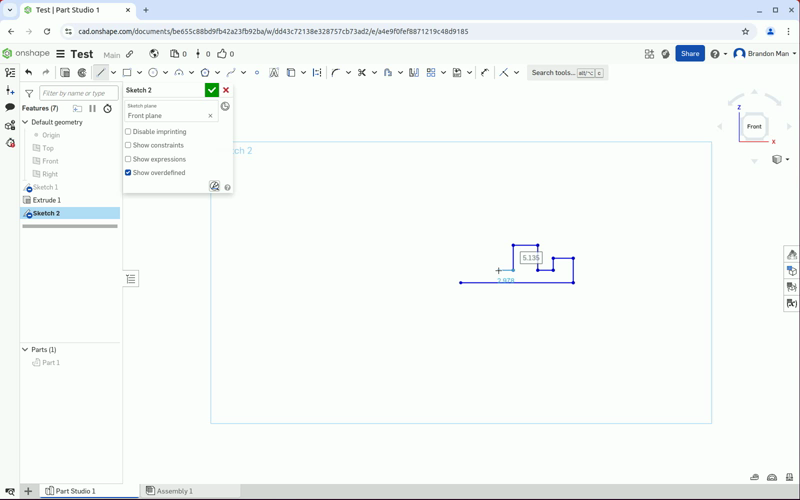
key_up(shift)
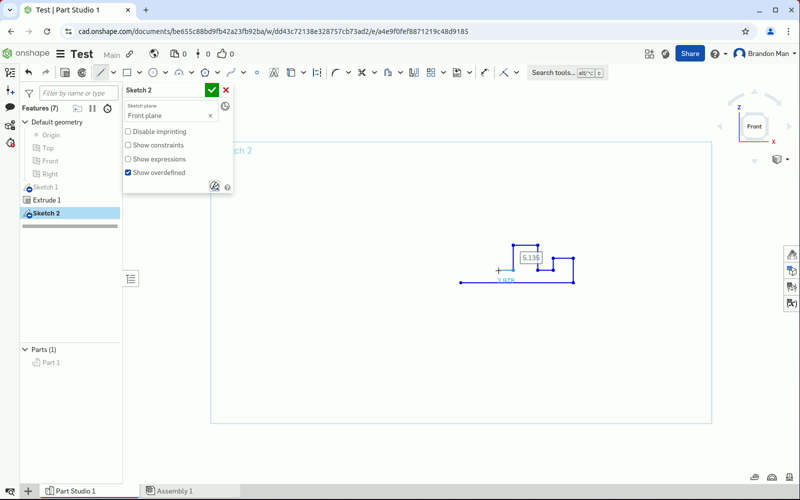
key_down(shift)
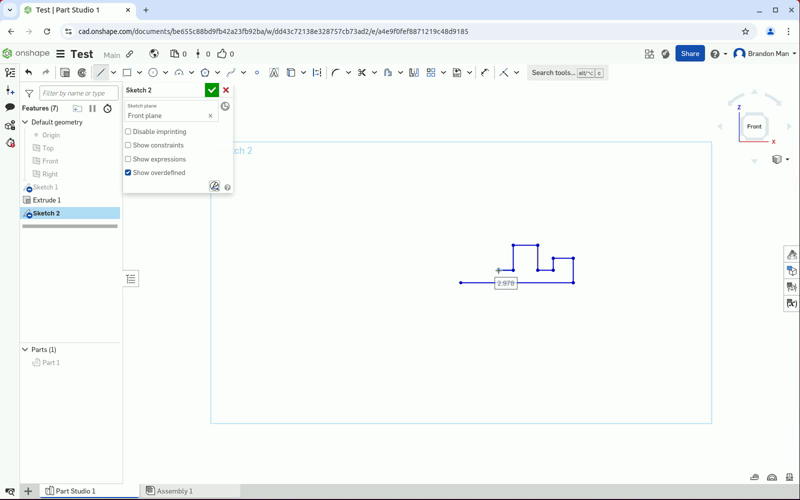
mouse_move(528, 270)
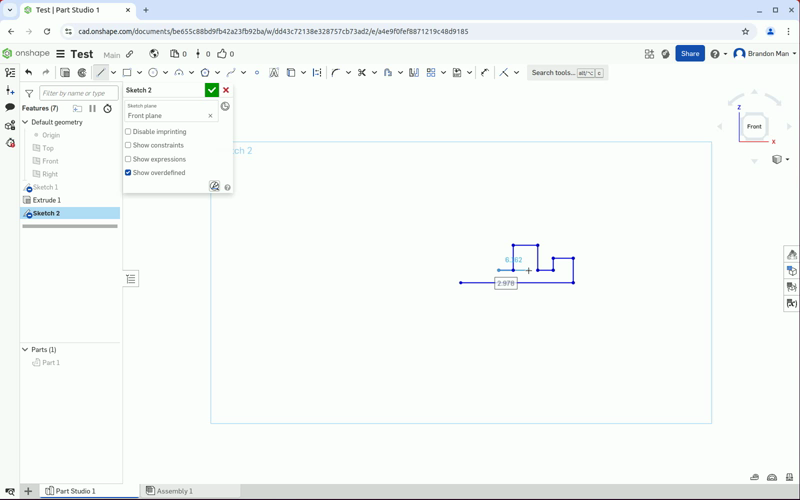
mouse_move(498, 258)
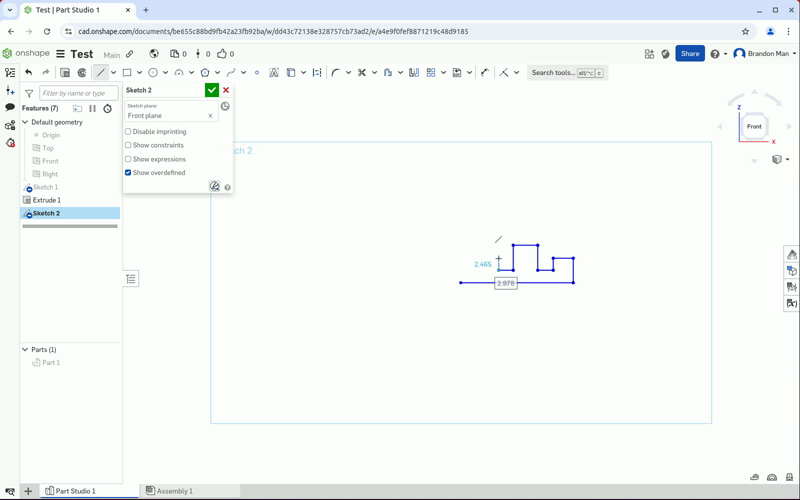
click(498, 258)
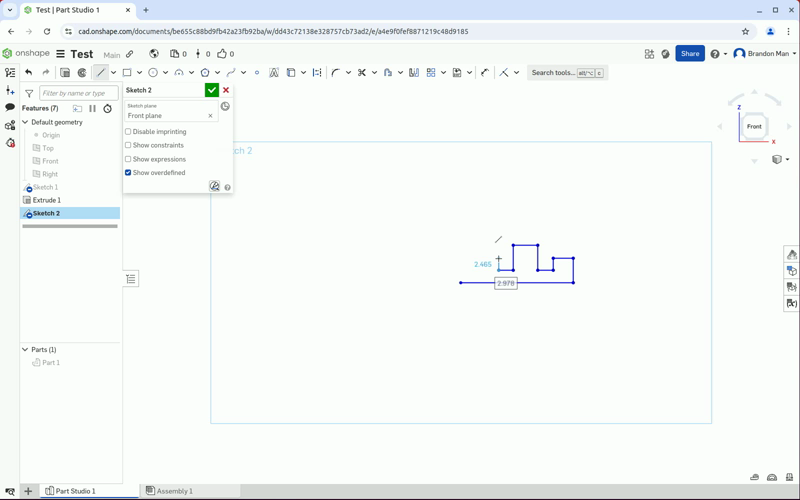
key_up(shift)
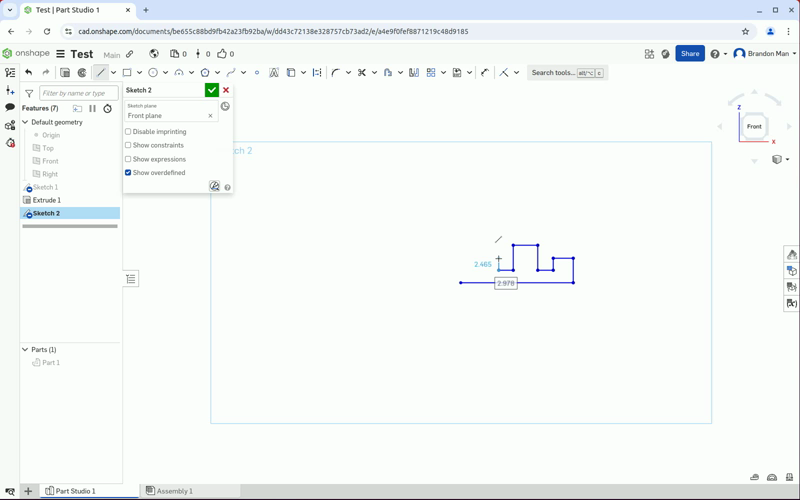
key_down(shift)
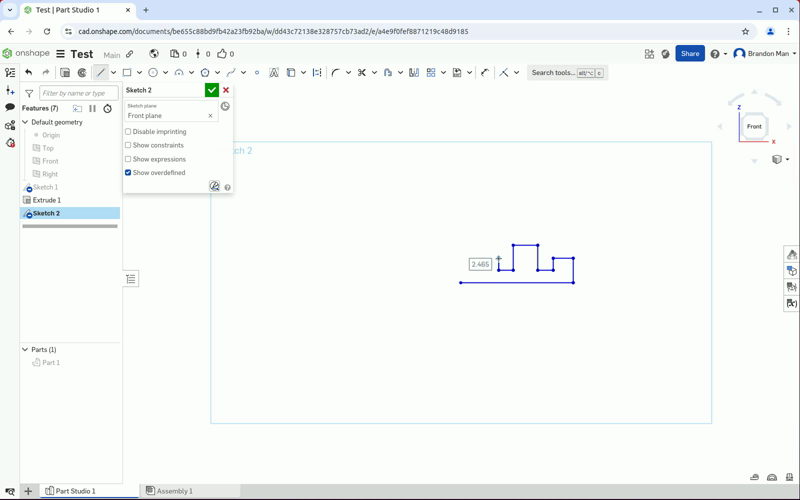
mouse_move(528, 258)
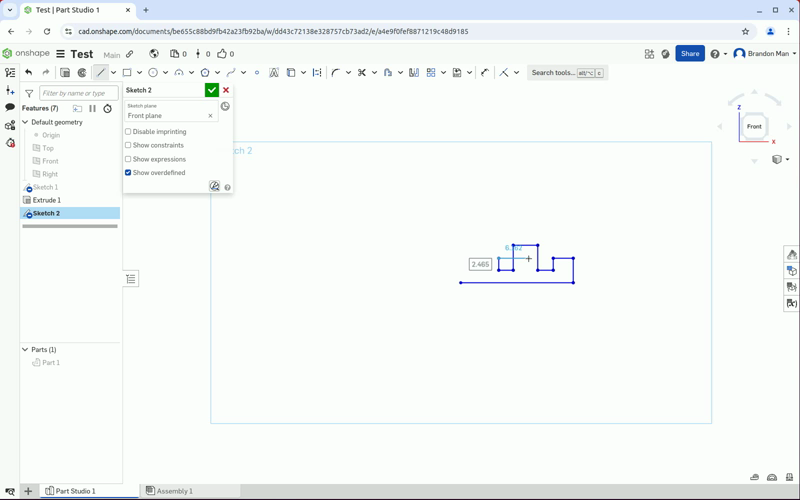
mouse_move(460, 258)
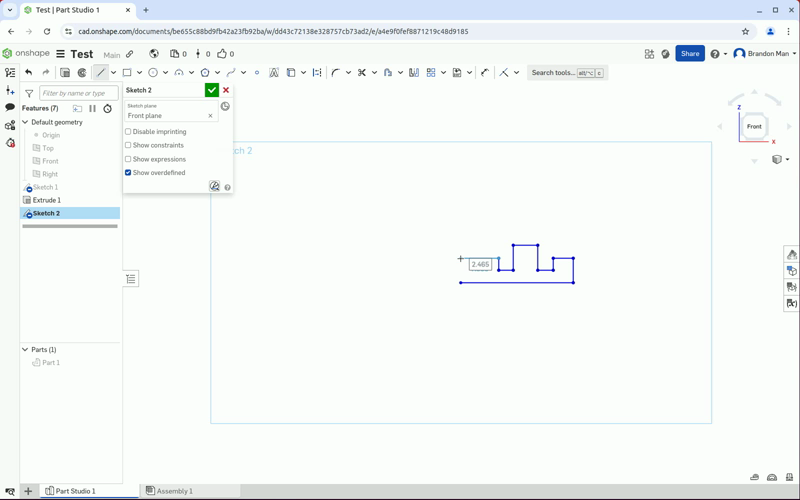
click(460, 258)
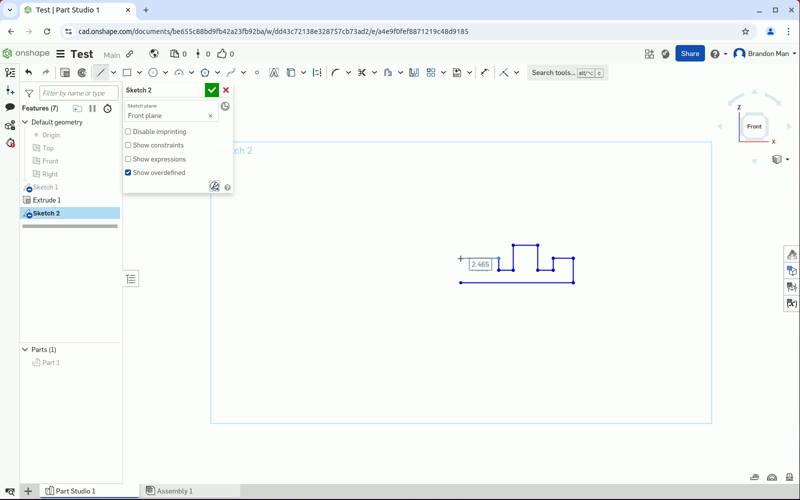
key_up(shift)
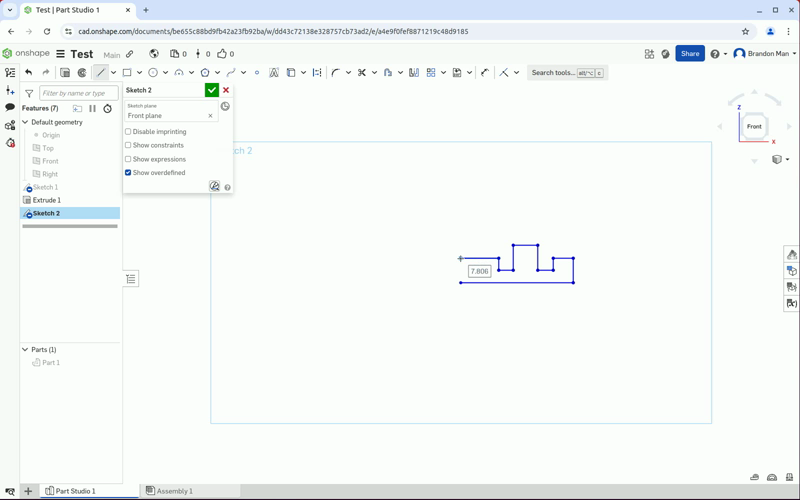
mouse_move(490, 258)
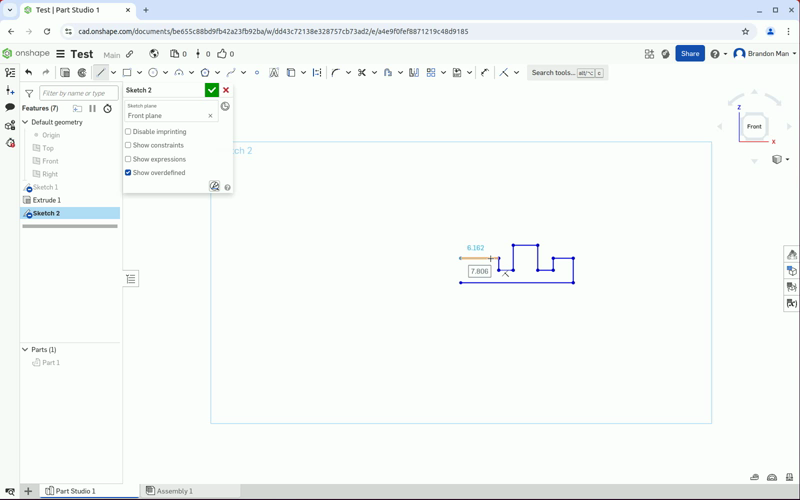
key_down(shift)
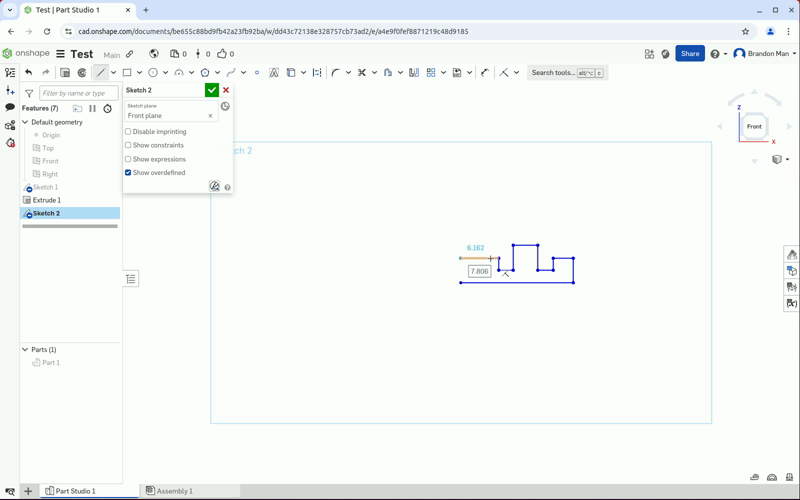
mouse_move(460, 282)
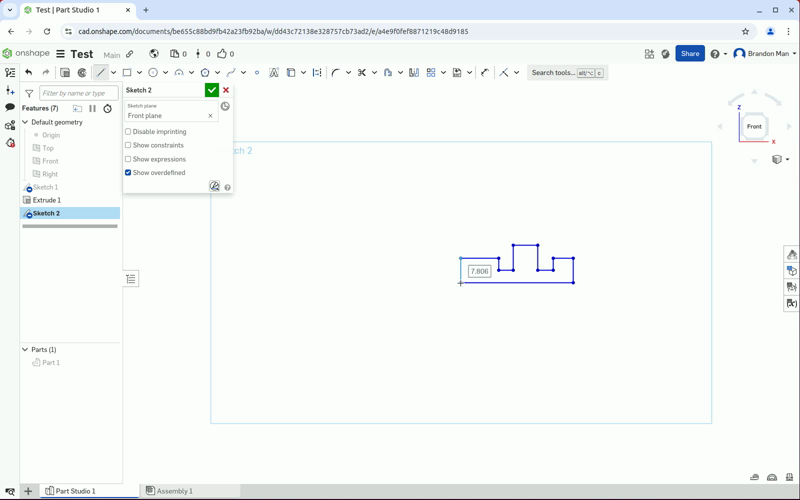
key_up(shift)
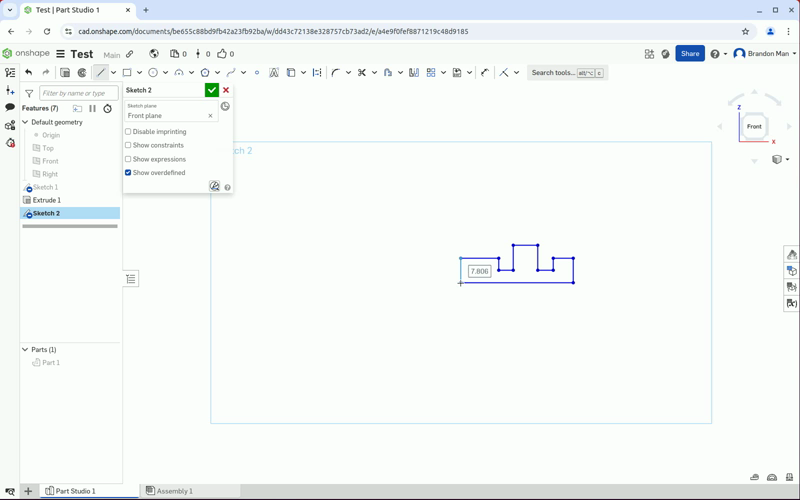
click(460, 282)
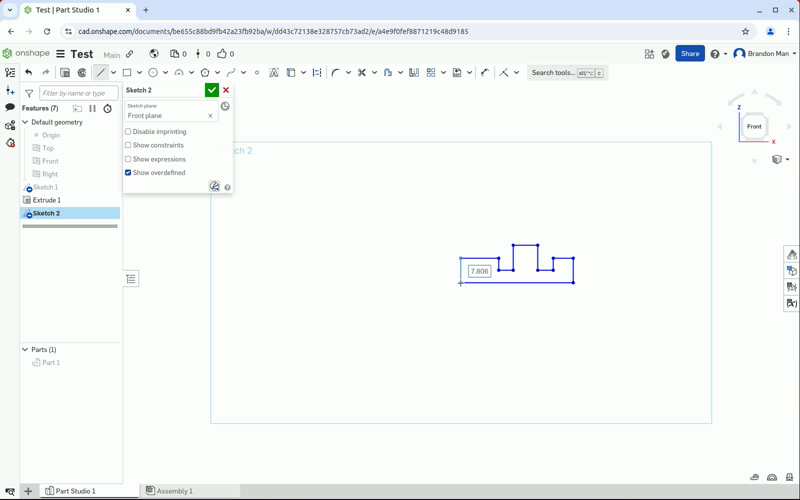
key(esc)
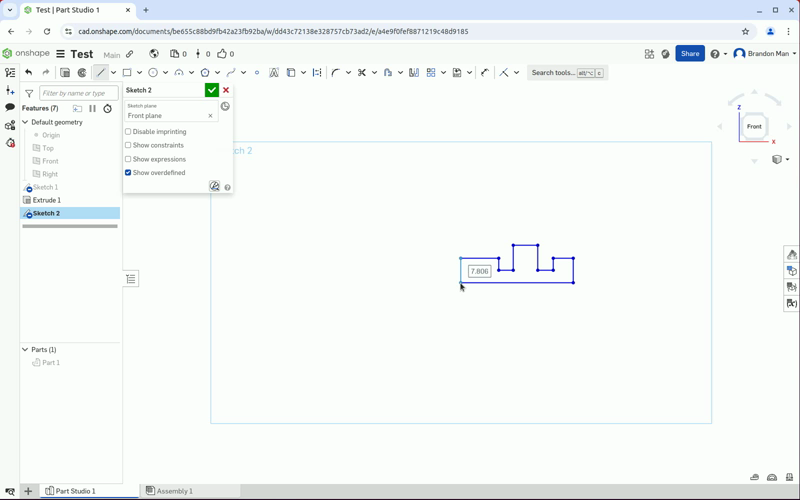
mouse_move(570, 261)
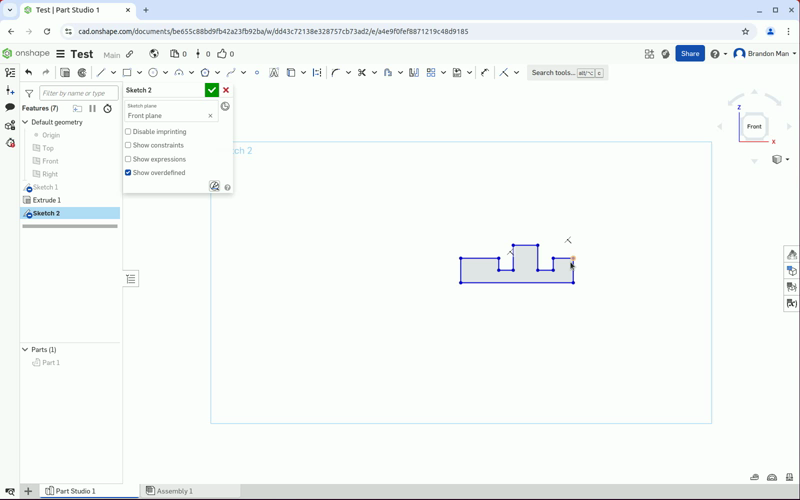
click(570, 261)
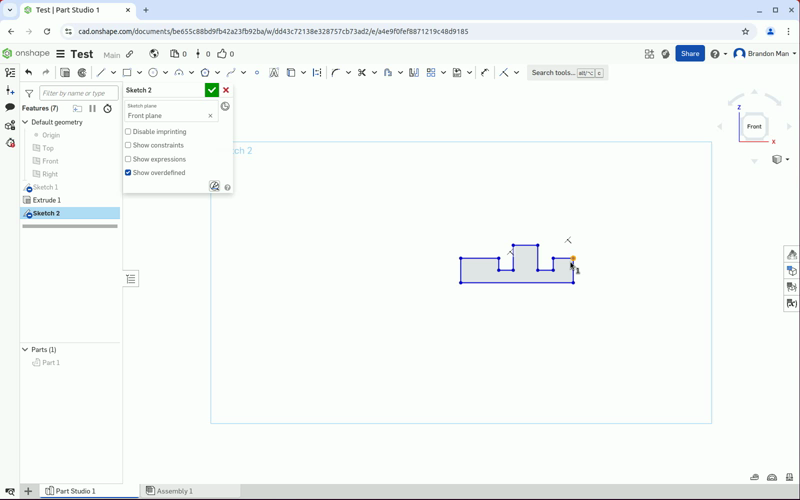
mouse_move(73, 352)
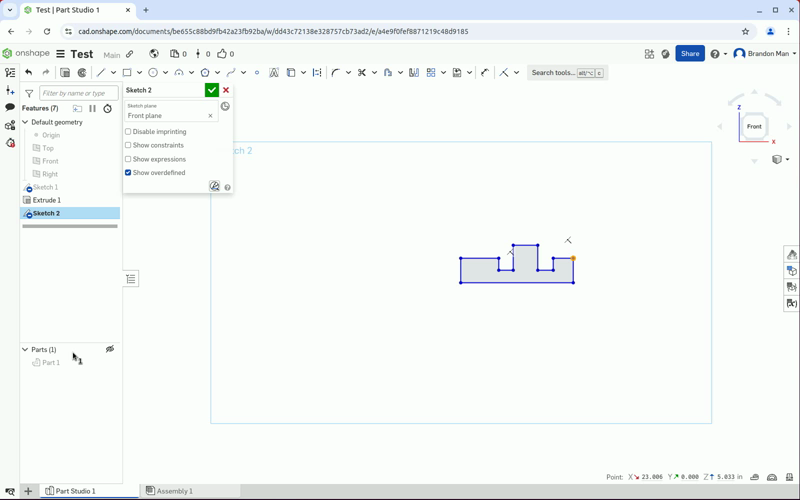
key(shift+y)
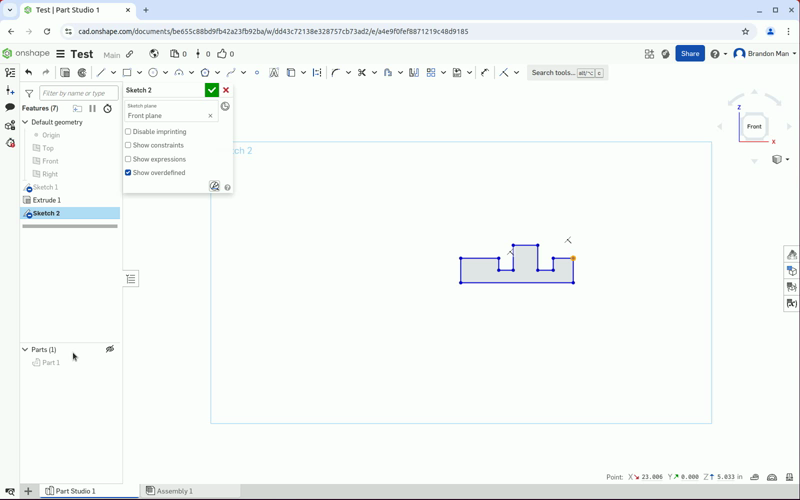
key(shift+e)
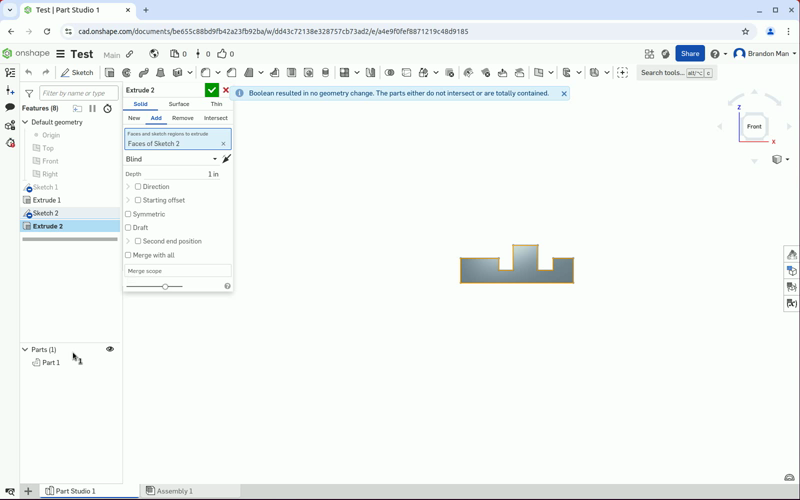
mouse_move(143, 106)
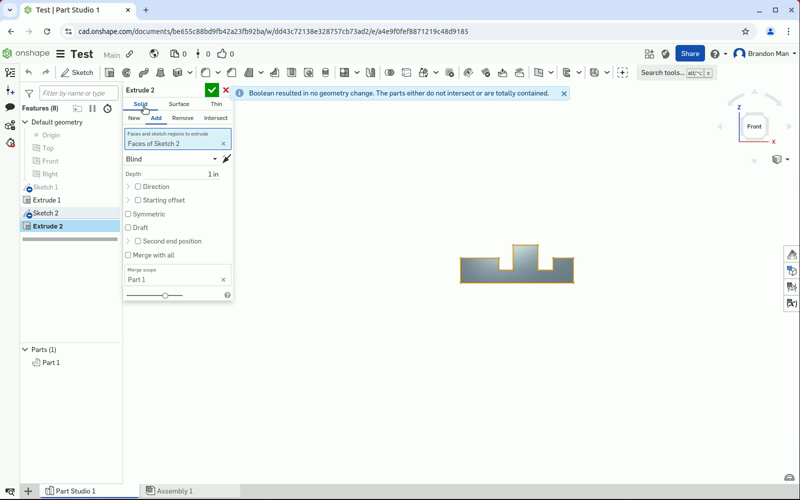
click(143, 106)
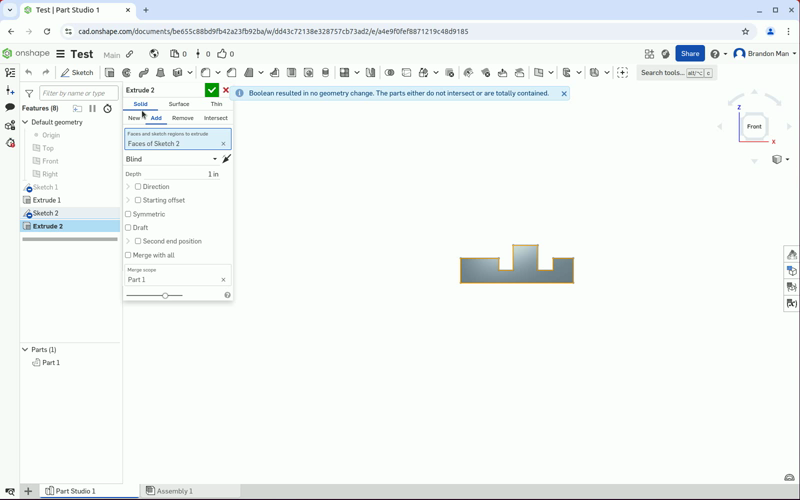
mouse_move(137, 120)
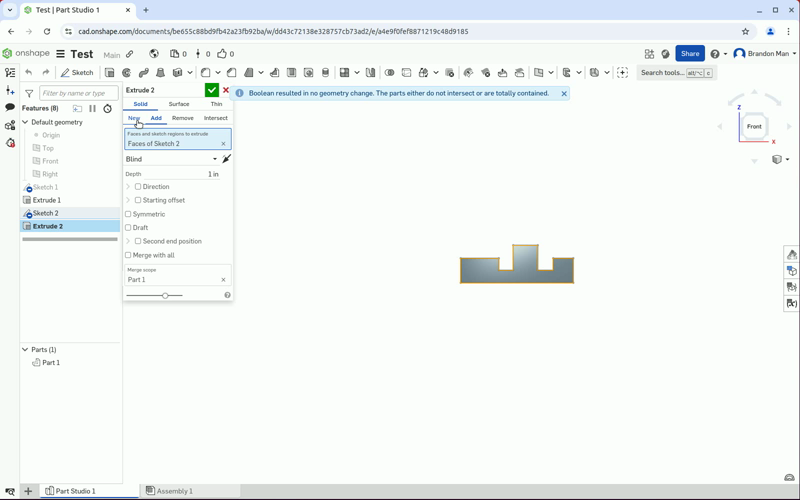
click(137, 120)
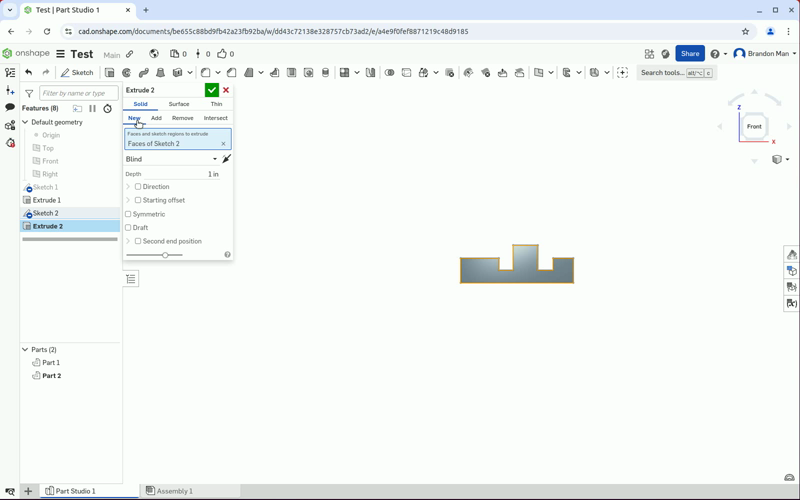
key(tab, 4)
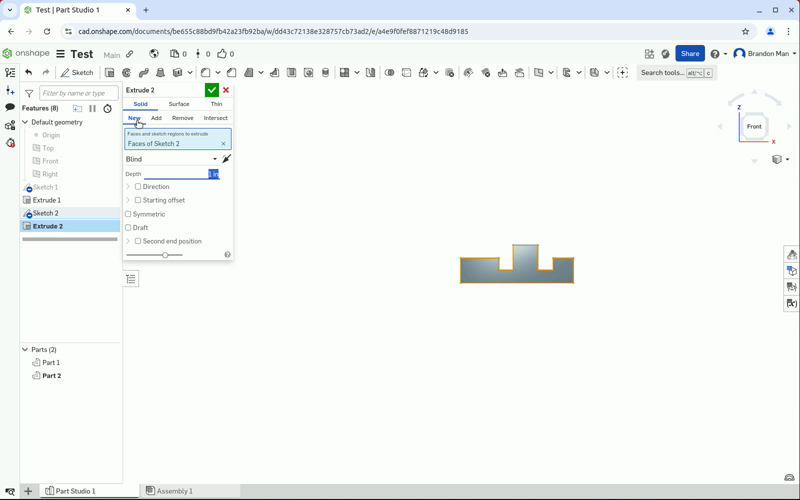
text(2.648)
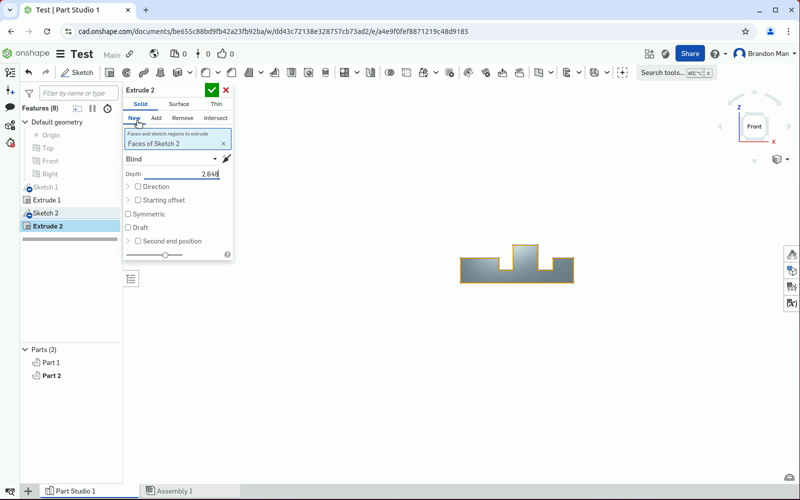
key(enter)
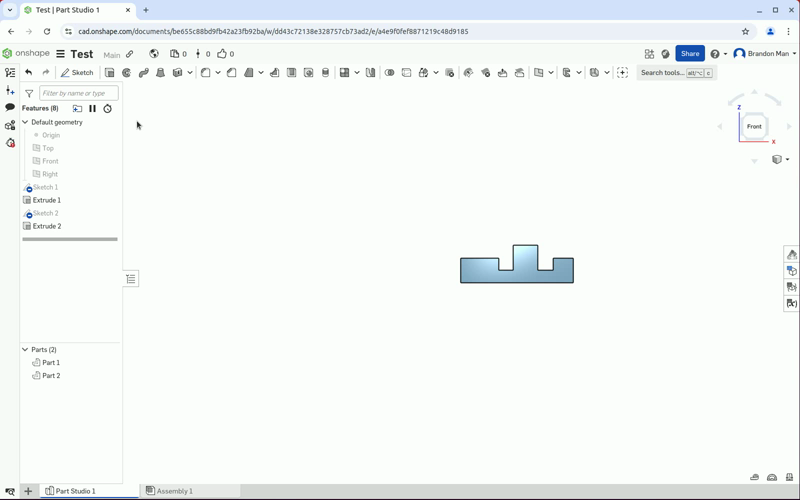
key(shift+h)
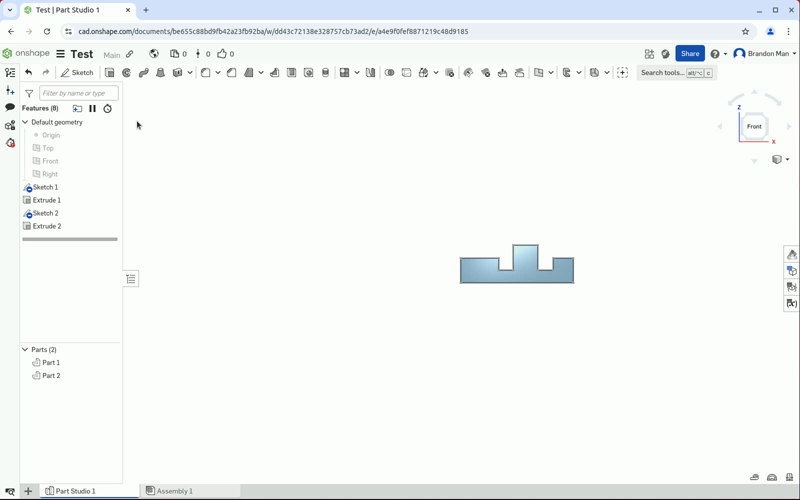
key(shift+h)
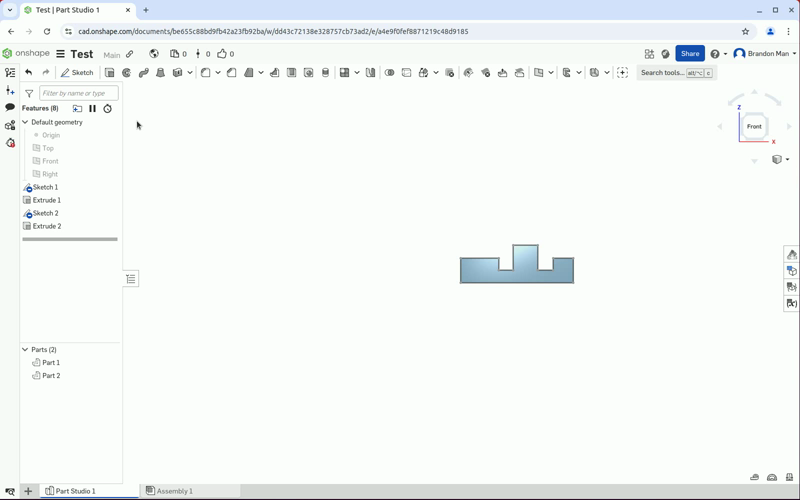
key(shift+7)
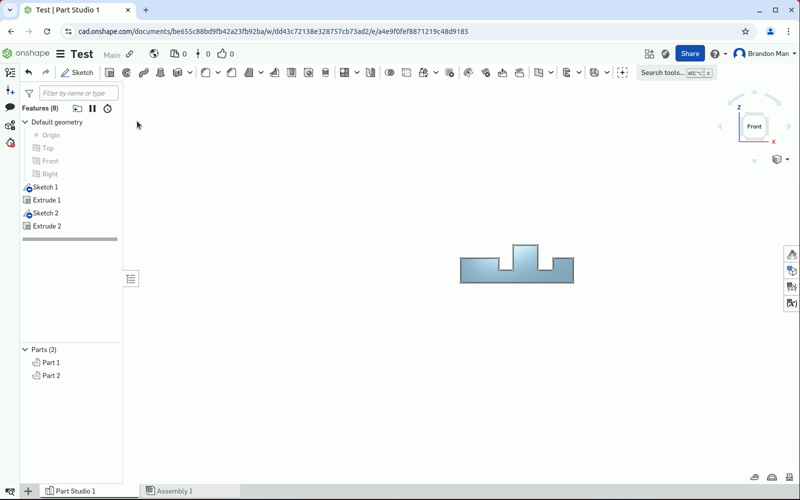
key(left, 2)
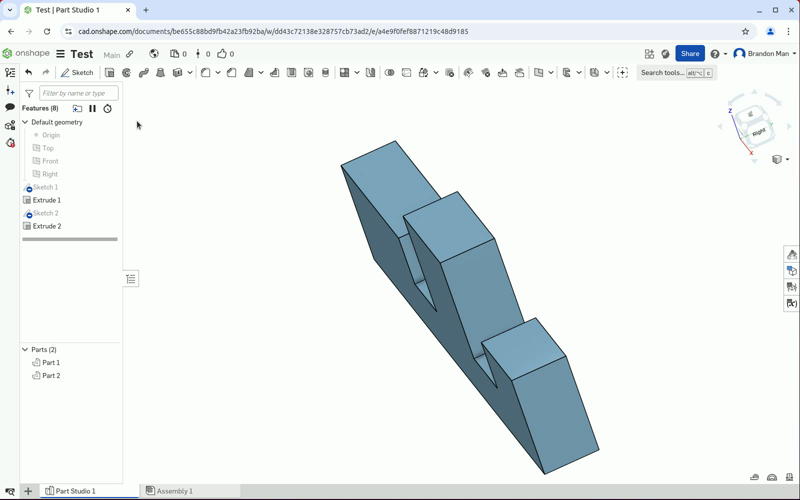
key(down, 2)
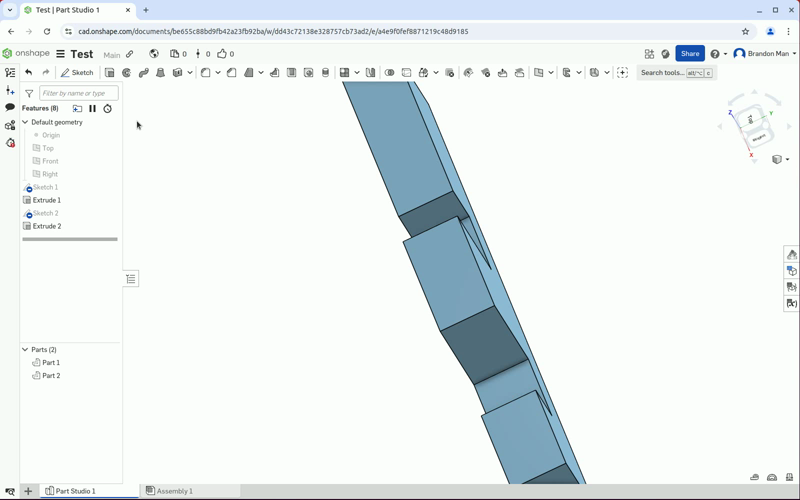
key(up, 2)
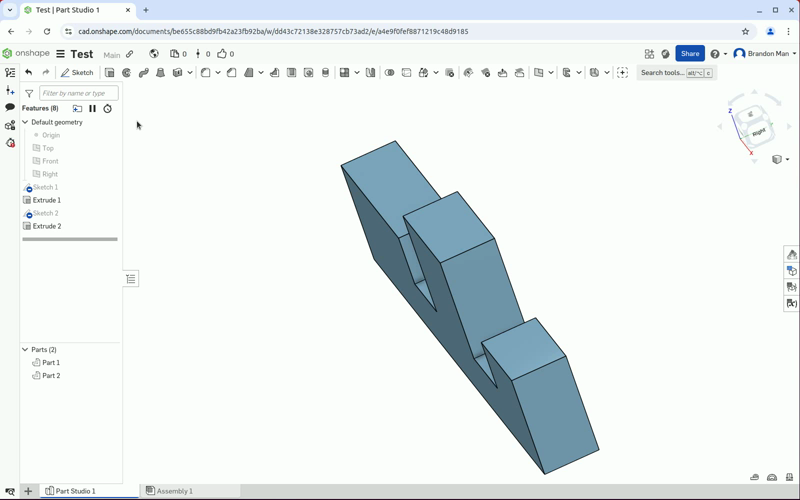
key(right, 2)
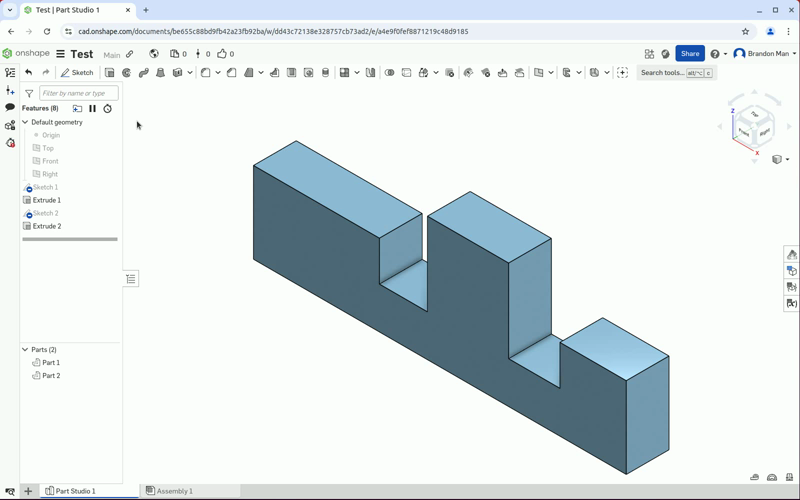
mouse_move(73, 189)
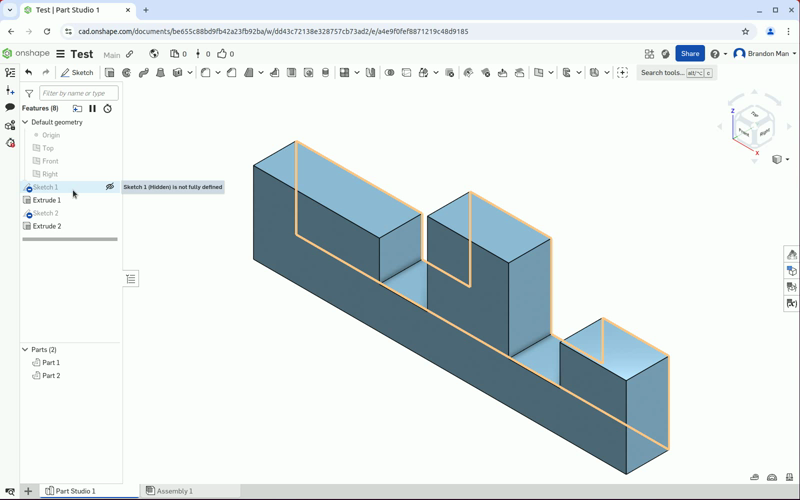
click(73, 189)